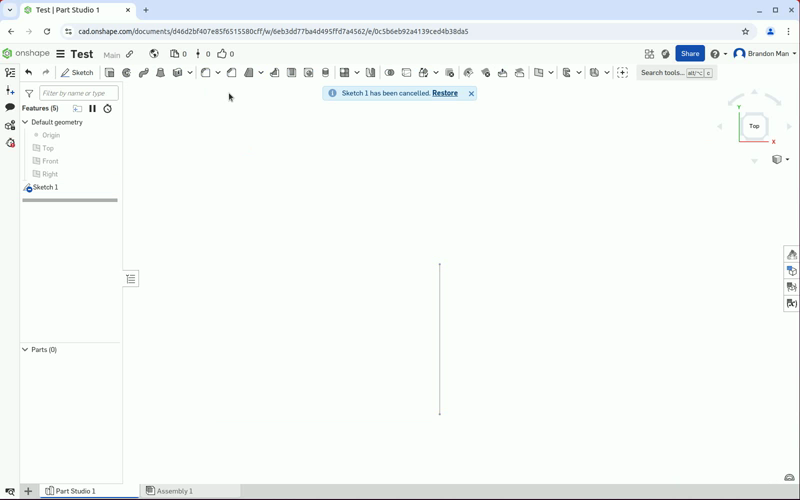
key(shift+h)
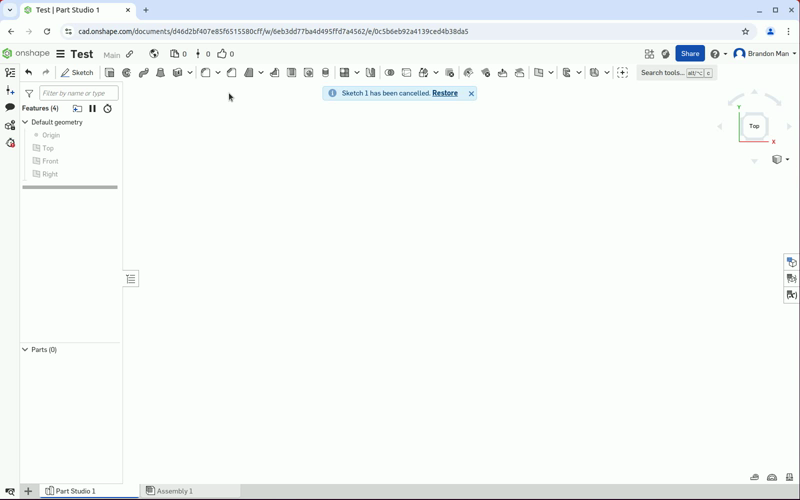
mouse_move(73, 352)
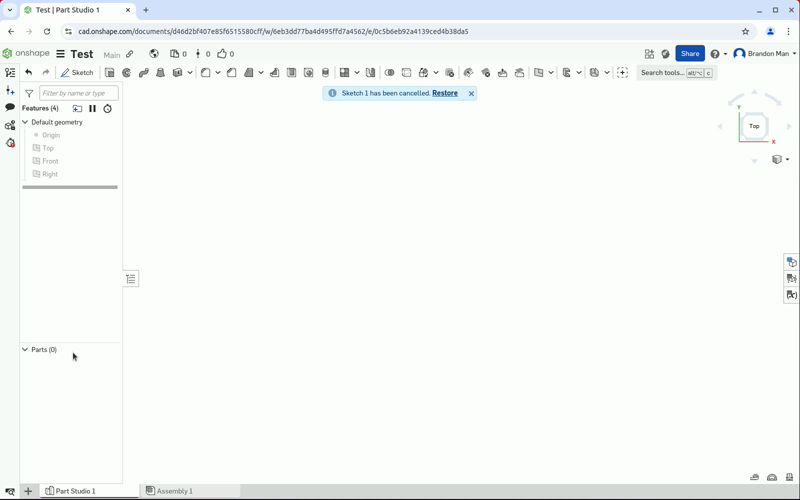
key(y)
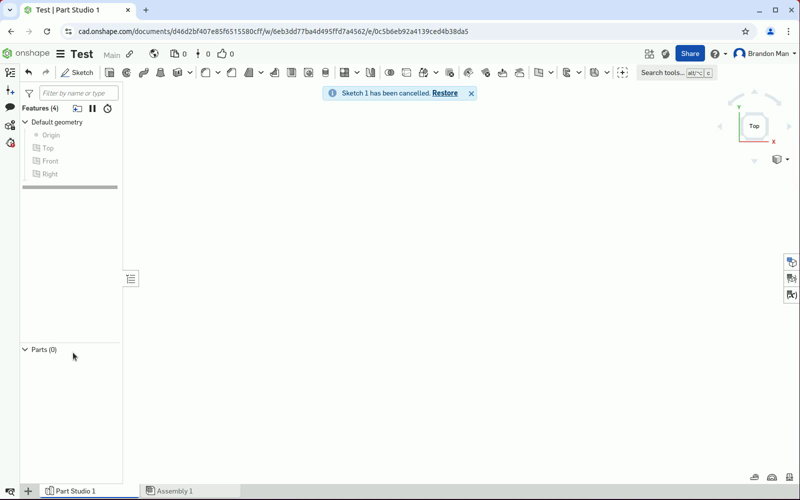
key(shift+p)
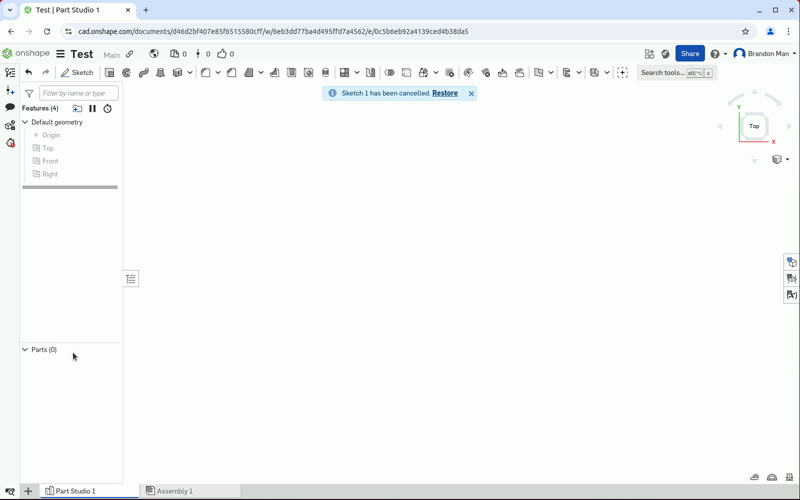
key(space)
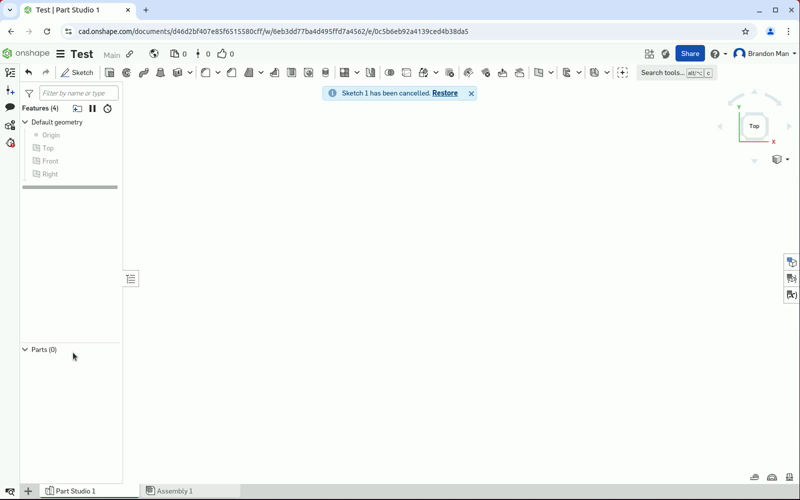
key_down(shift)
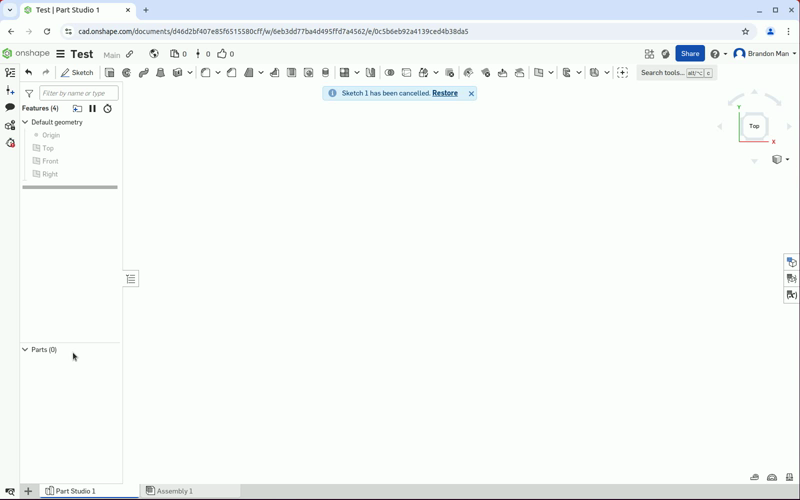
key(up)
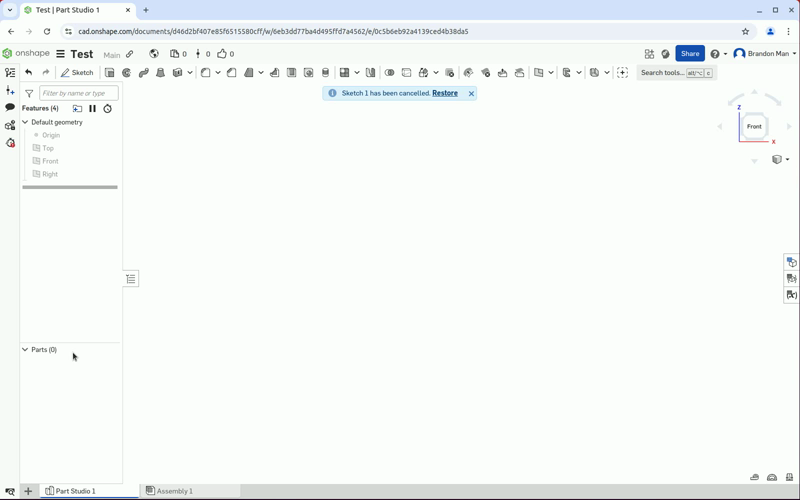
key_up(shift)
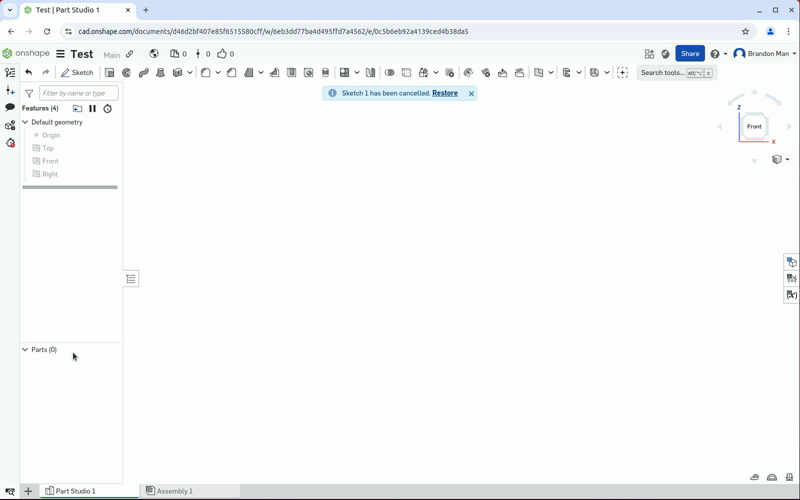
mouse_move(73, 352)
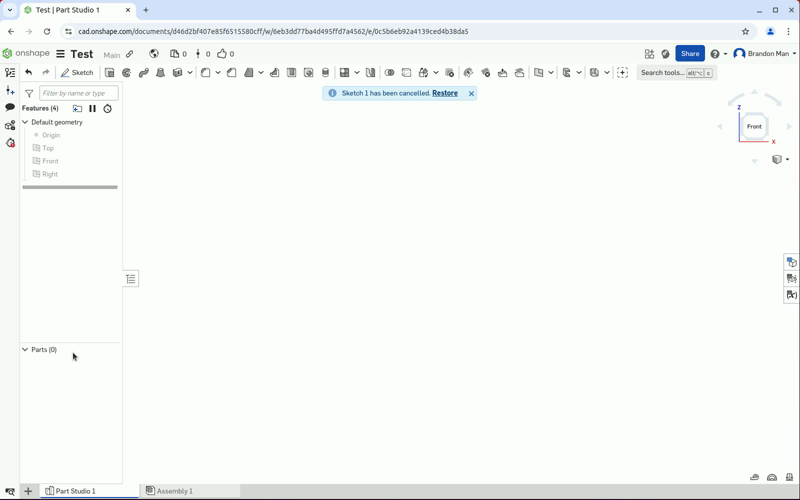
key(shift+y)
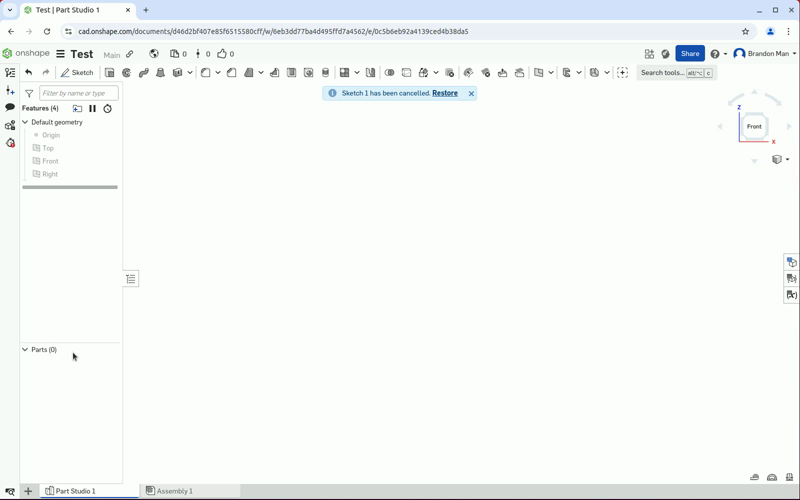
key(shift+s)
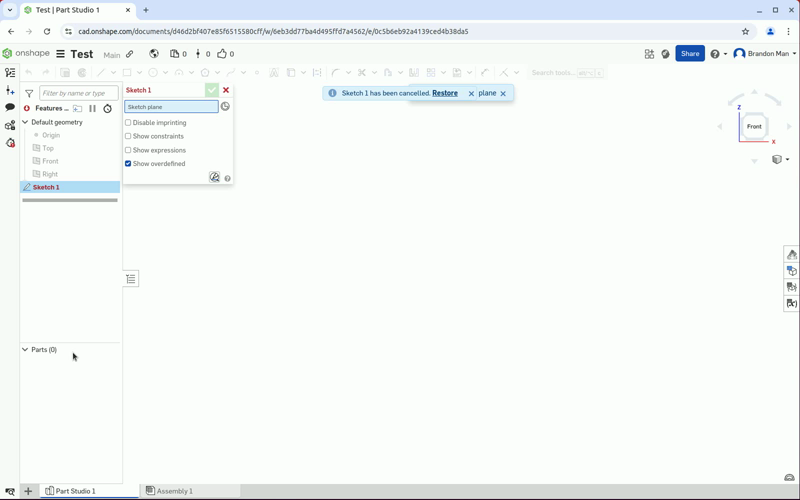
mouse_move(73, 163)
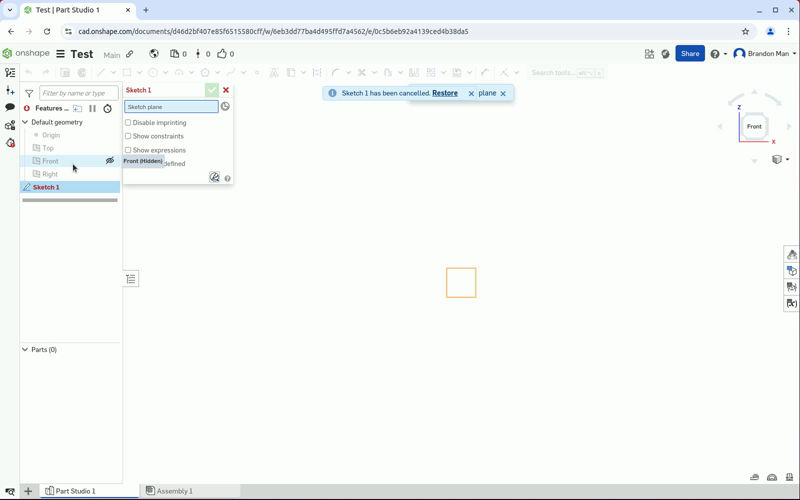
click(73, 163)
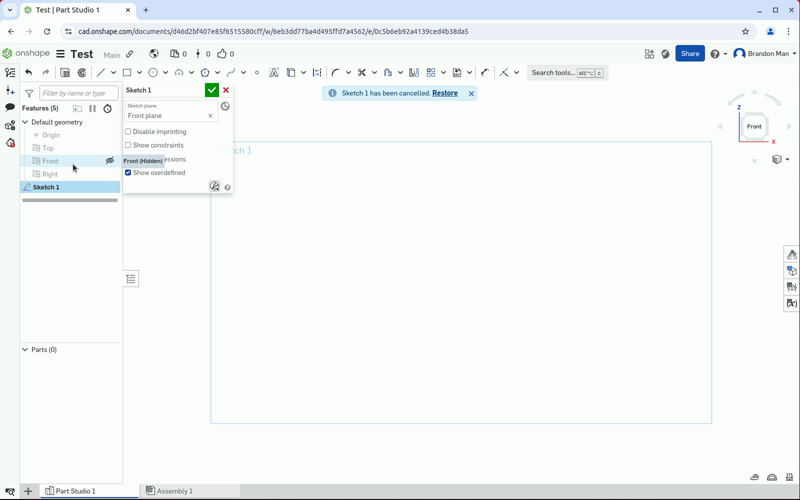
mouse_move(73, 352)
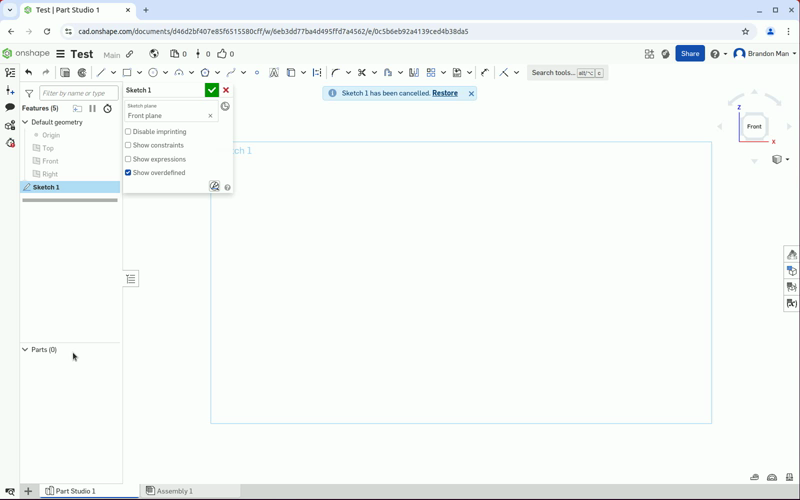
key(y)
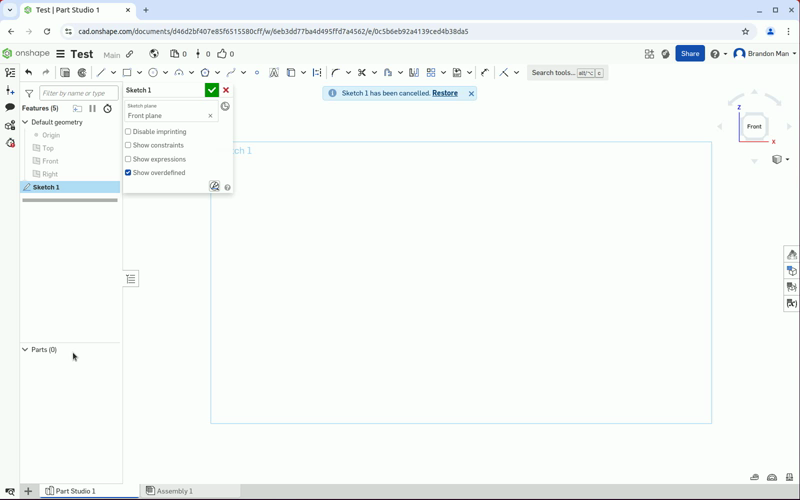
key(a)
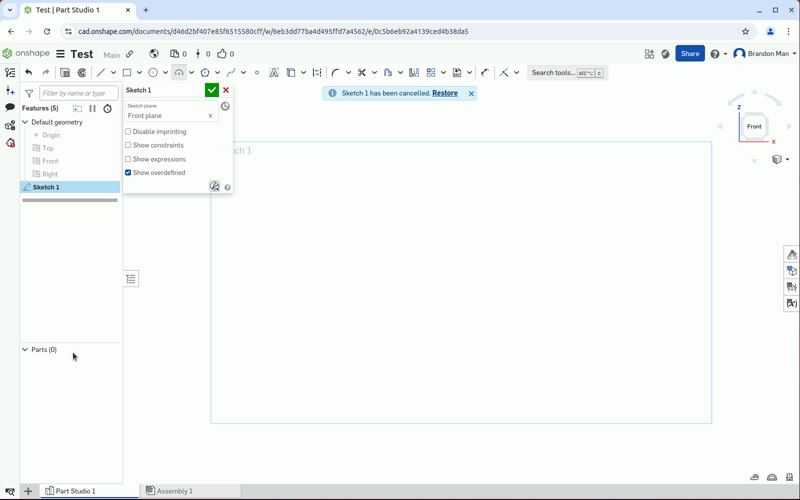
key_down(shift)
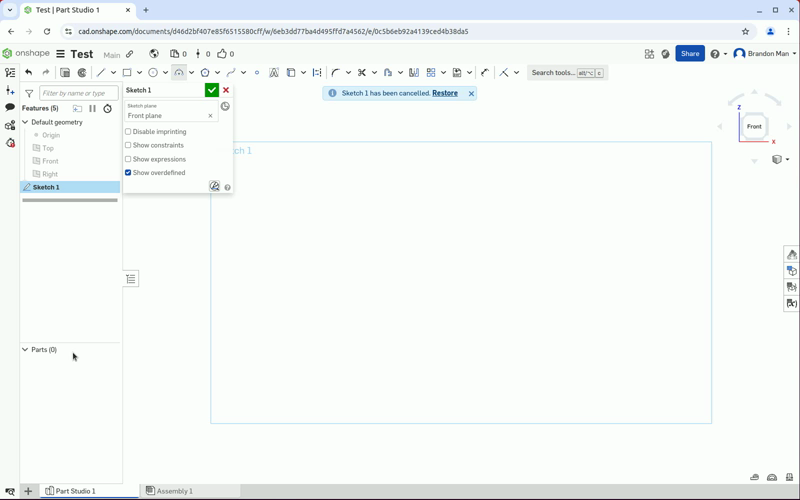
mouse_move(465, 179)
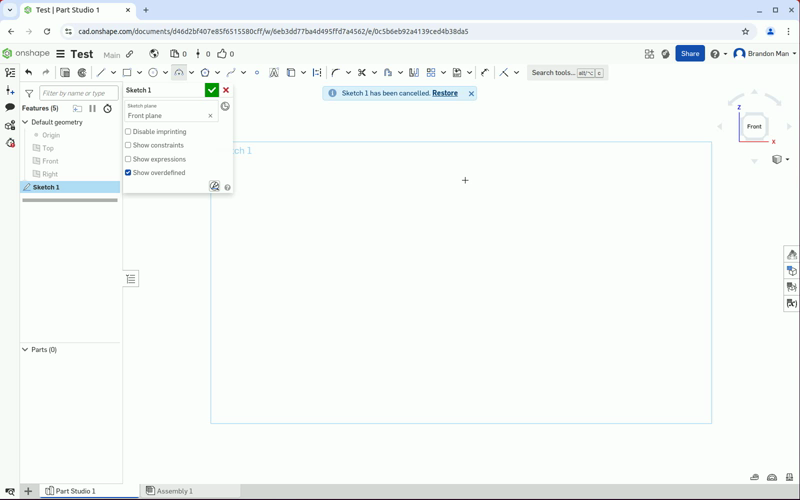
click(465, 179)
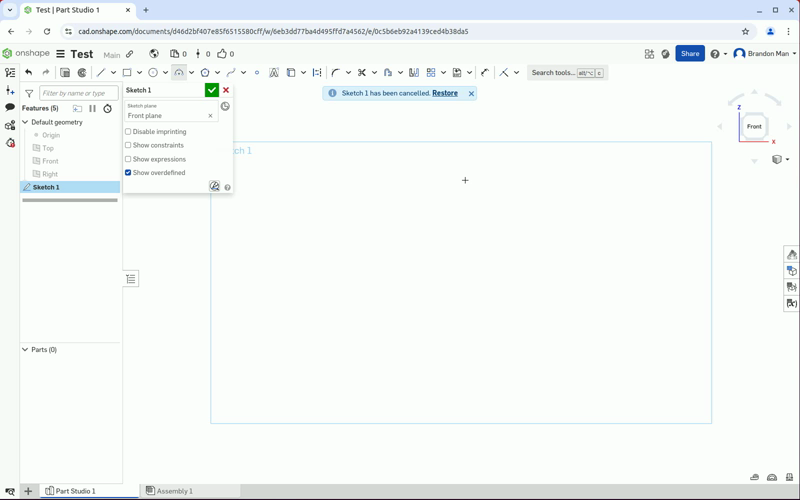
key_up(shift)
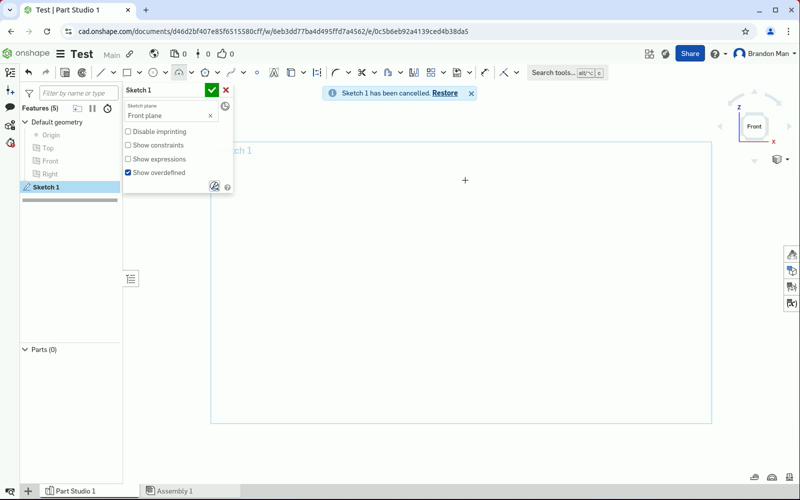
key_down(shift)
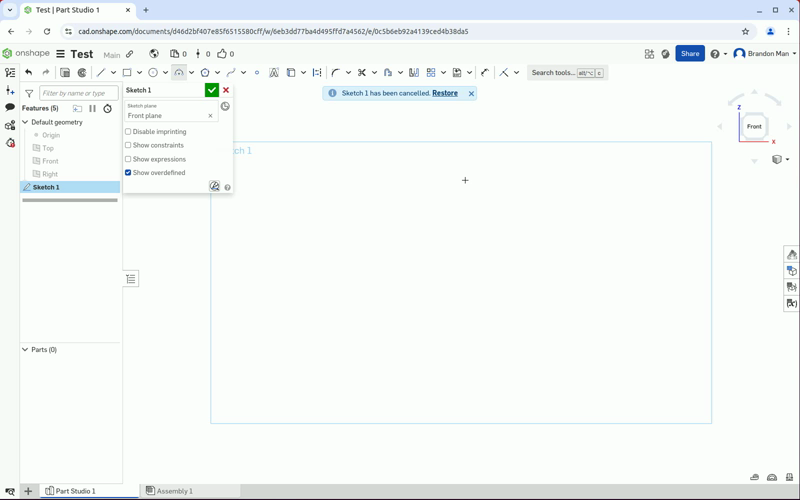
mouse_move(509, 211)
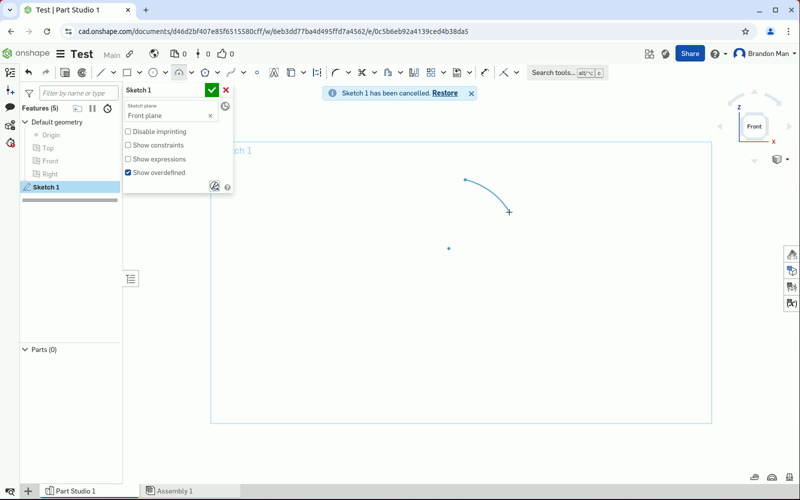
click(509, 211)
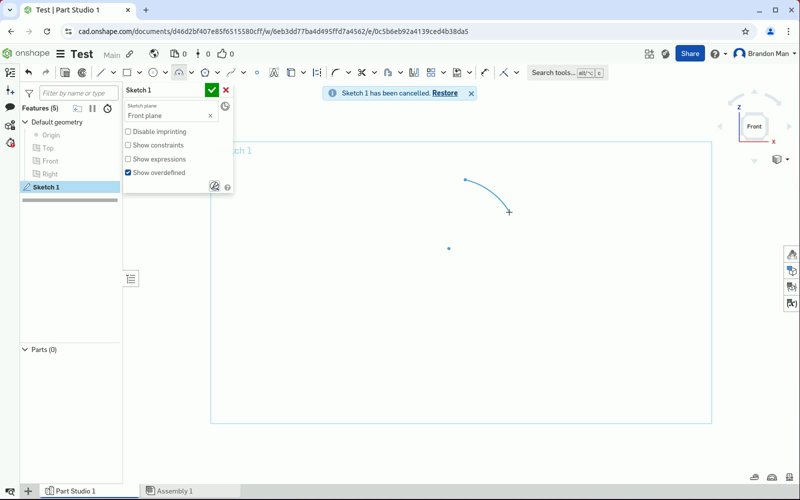
mouse_move(490, 191)
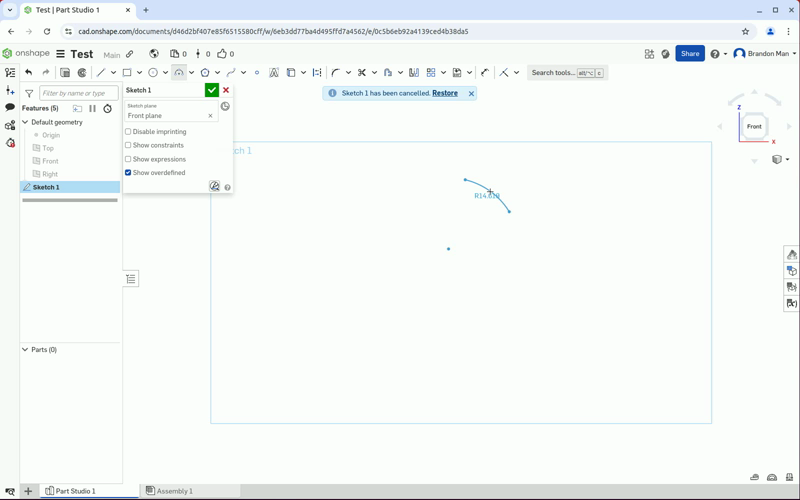
click(490, 191)
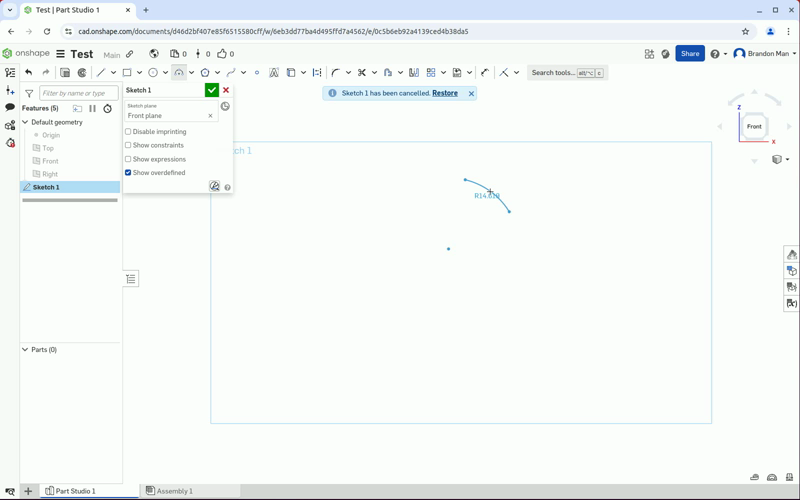
key_up(shift)
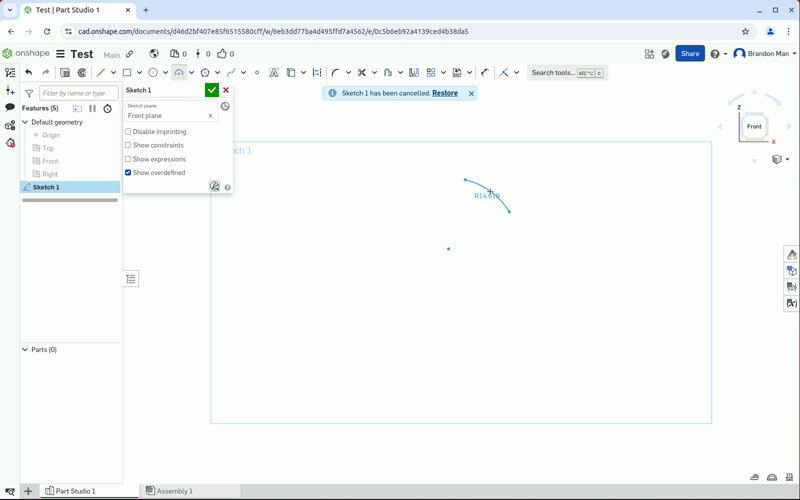
mouse_move(509, 211)
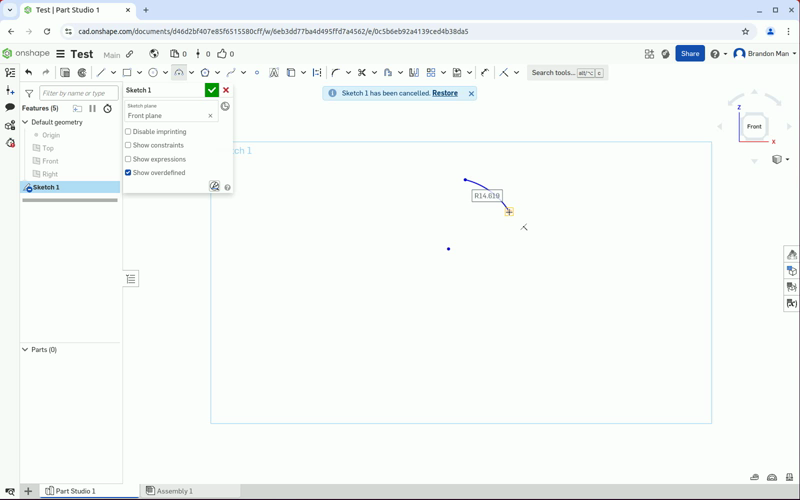
click(509, 211)
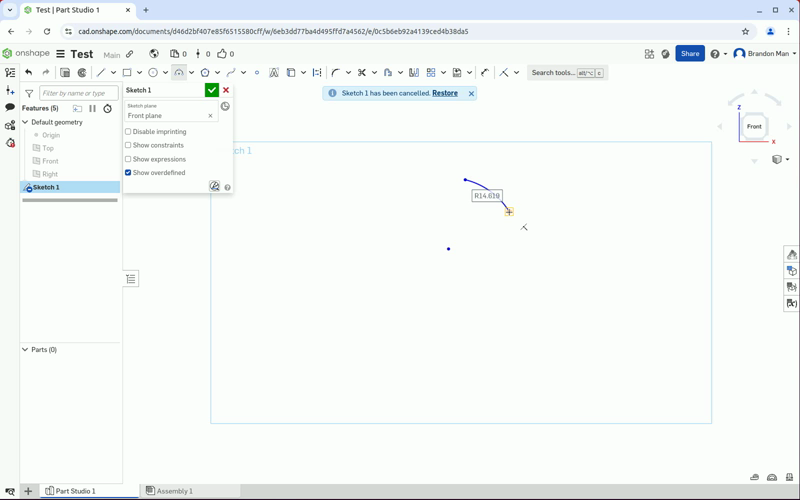
key_down(shift)
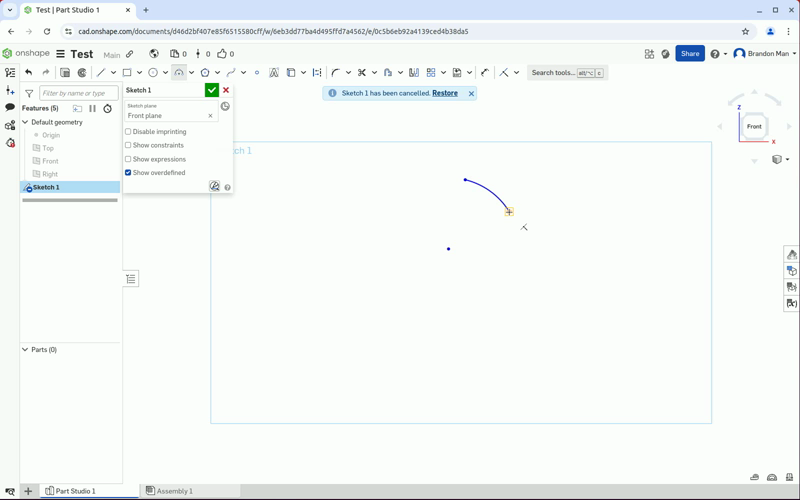
mouse_move(510, 220)
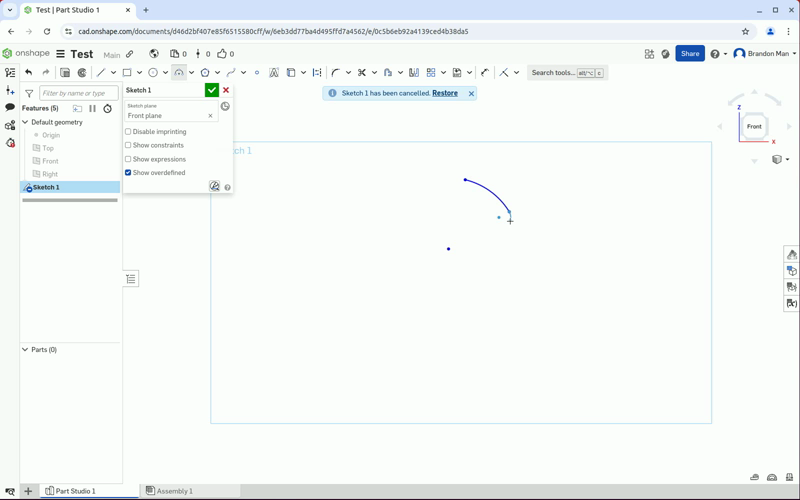
click(510, 220)
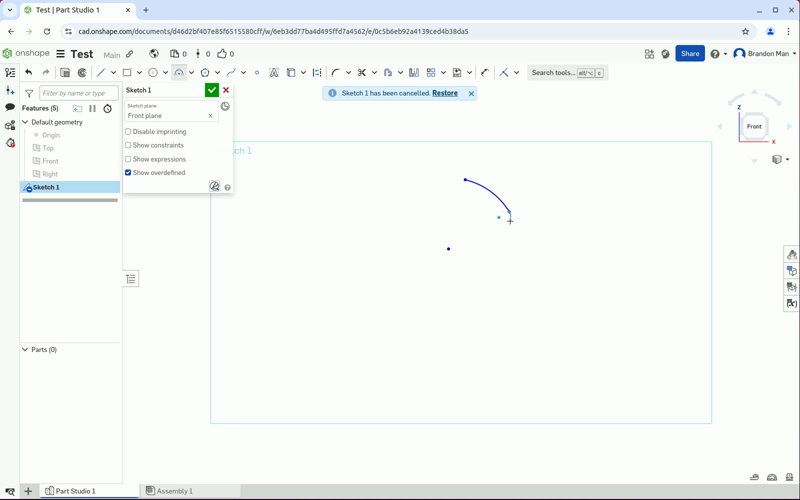
mouse_move(510, 216)
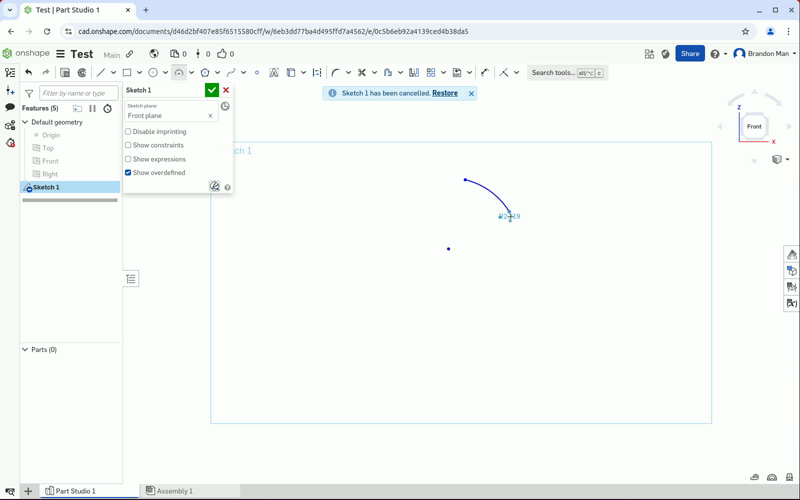
click(510, 216)
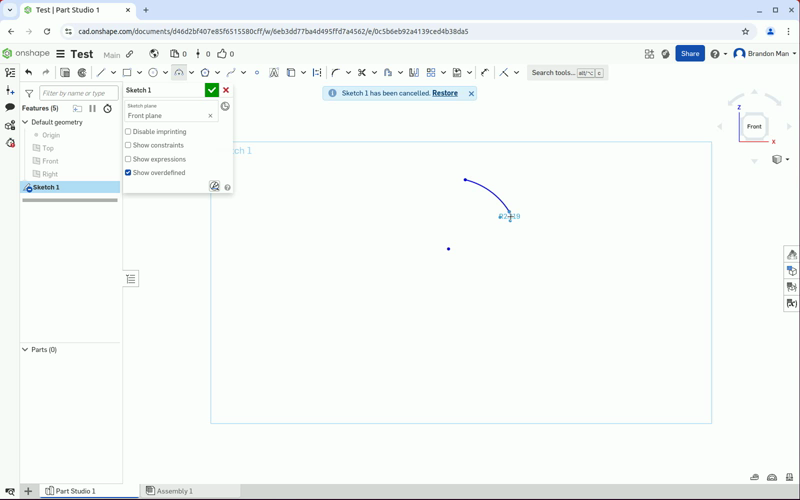
key_up(shift)
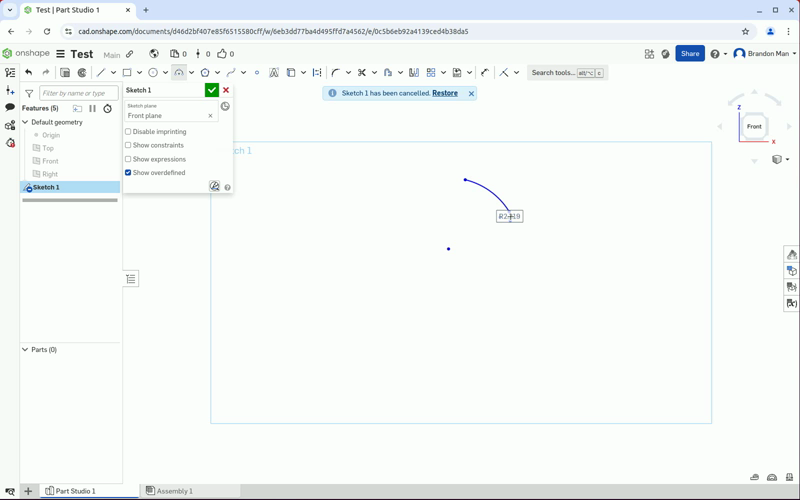
key(esc)
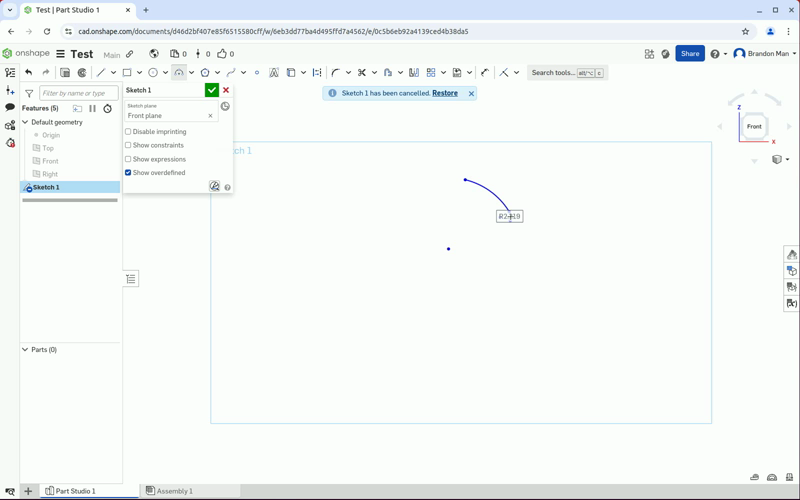
key(l)
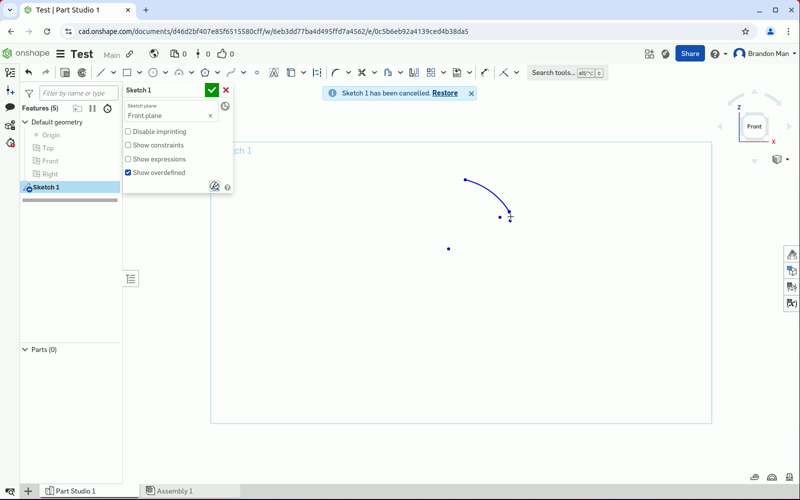
mouse_move(510, 220)
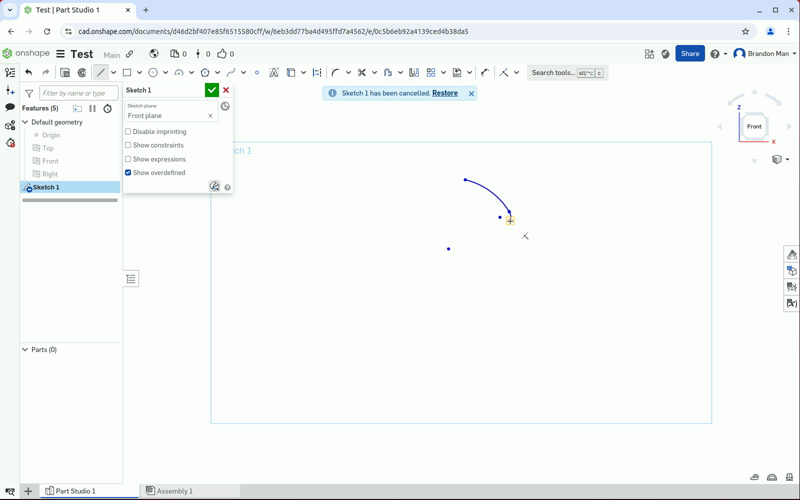
click(510, 220)
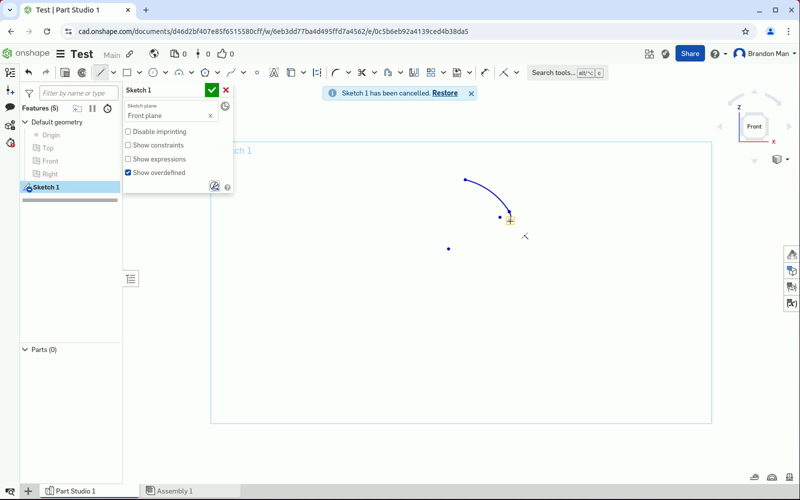
key_down(shift)
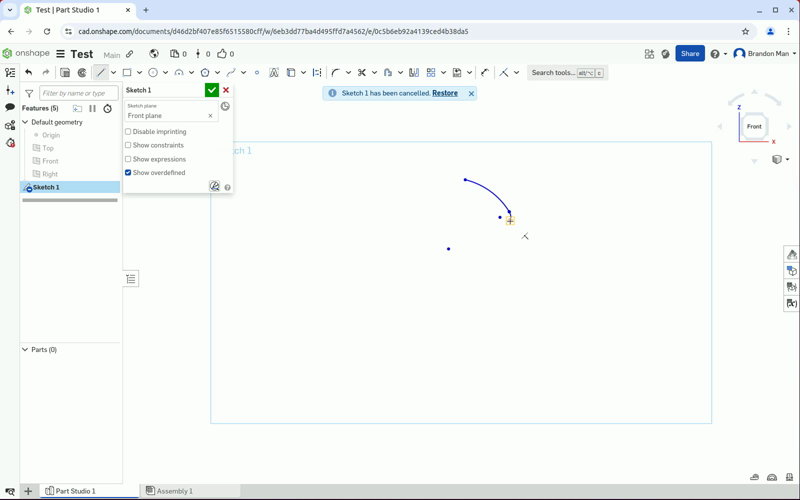
mouse_move(540, 220)
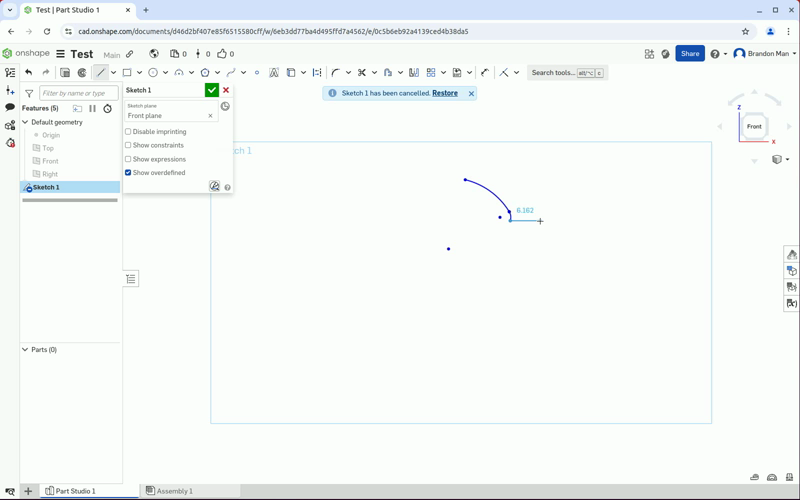
mouse_move(514, 215)
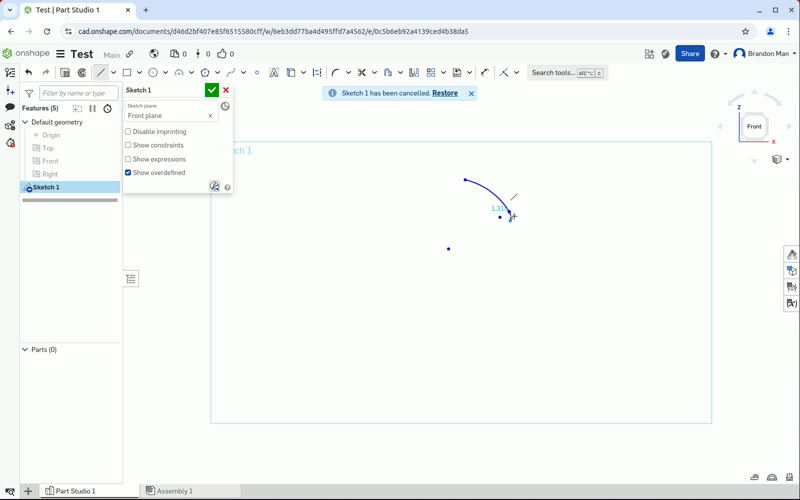
scroll(6)
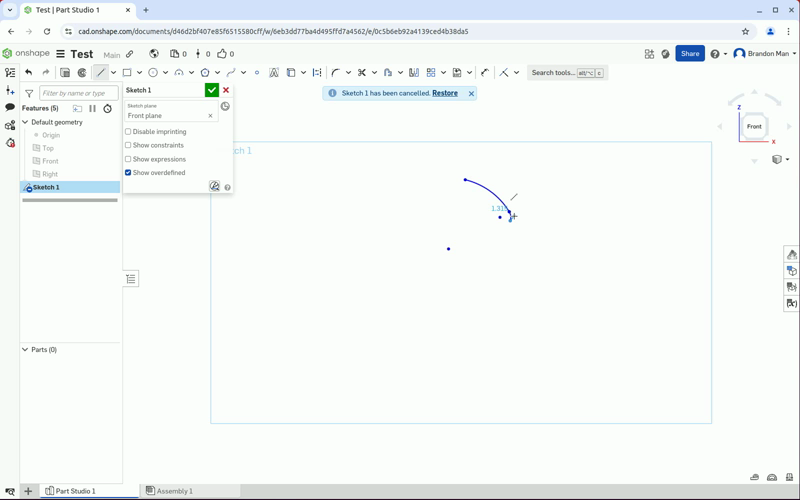
scroll(6)
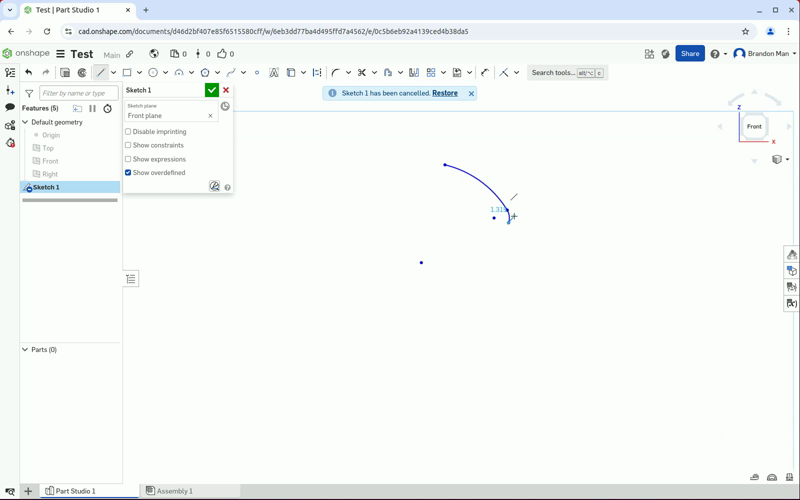
scroll(6)
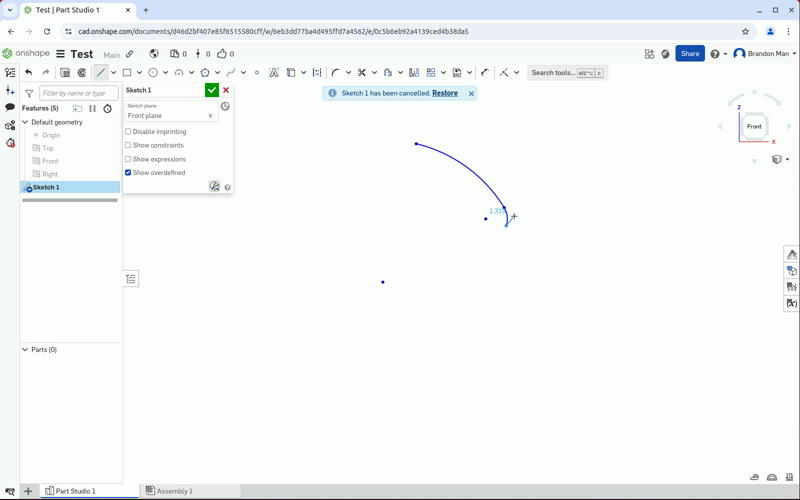
scroll(6)
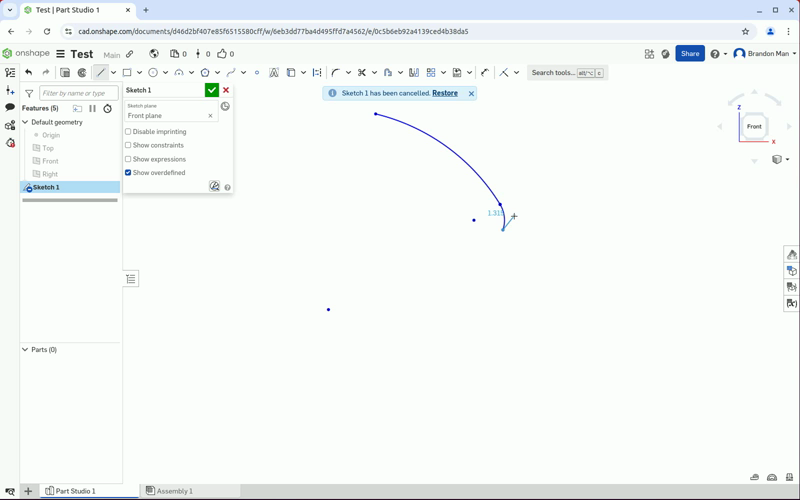
scroll(6)
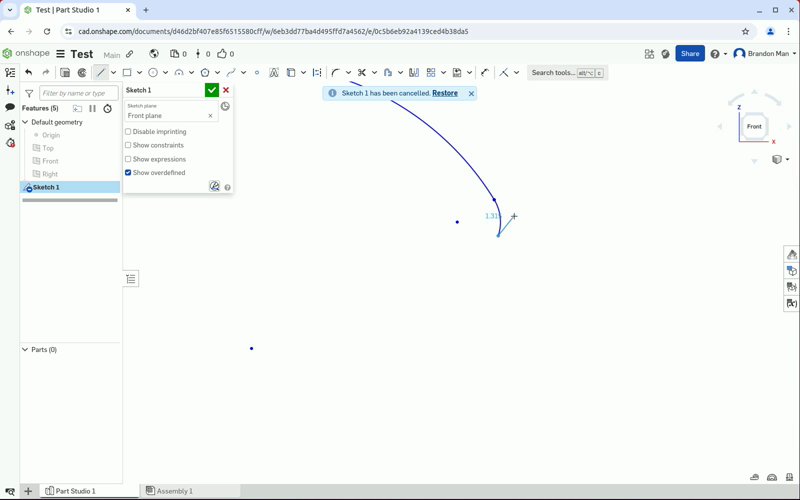
scroll(6)
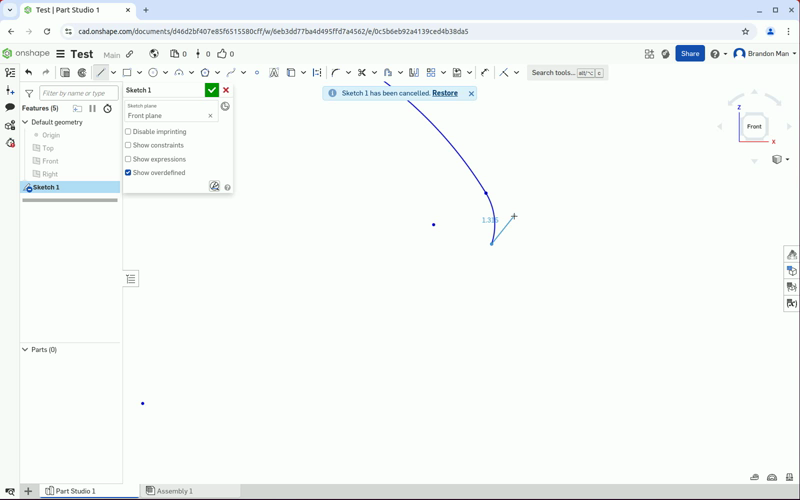
scroll(6)
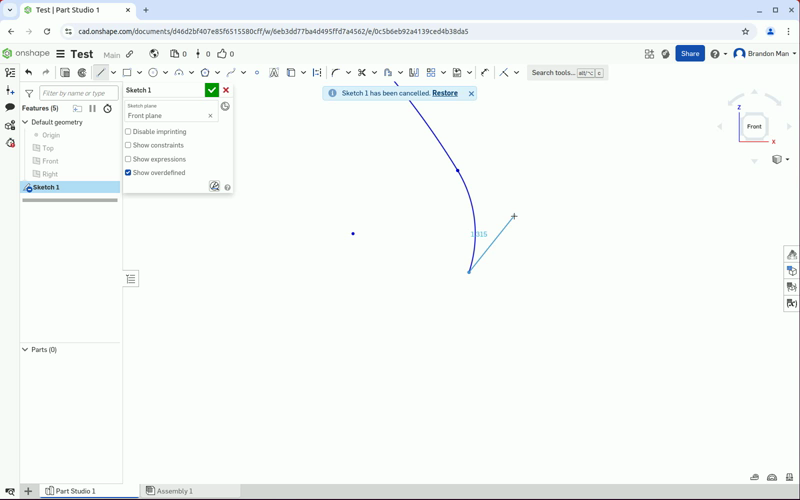
click(514, 215)
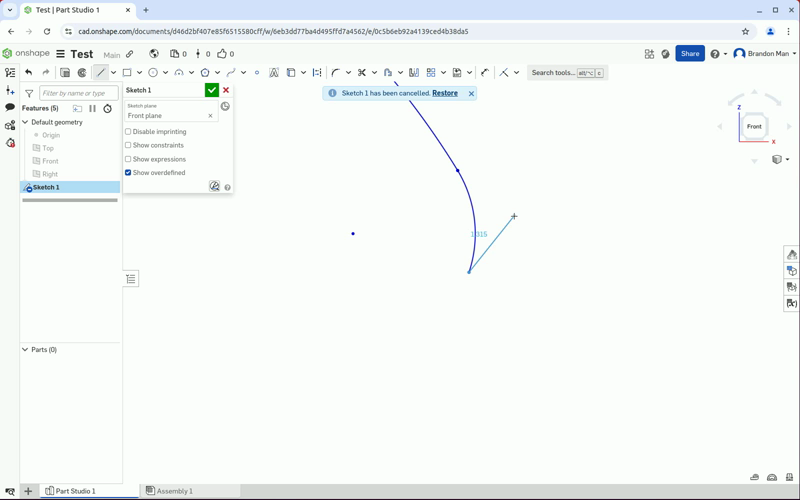
scroll(-6)
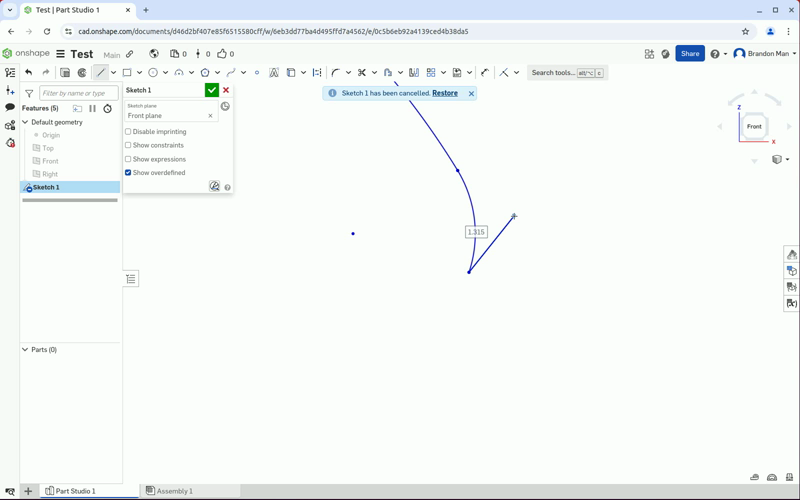
scroll(-6)
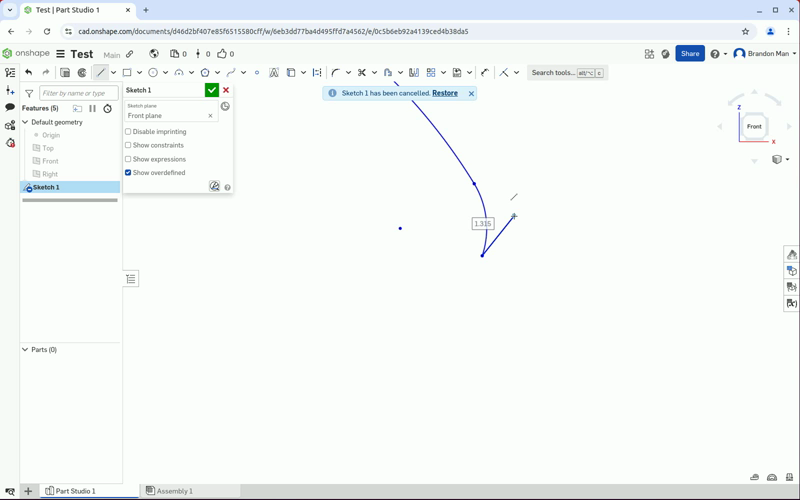
scroll(-6)
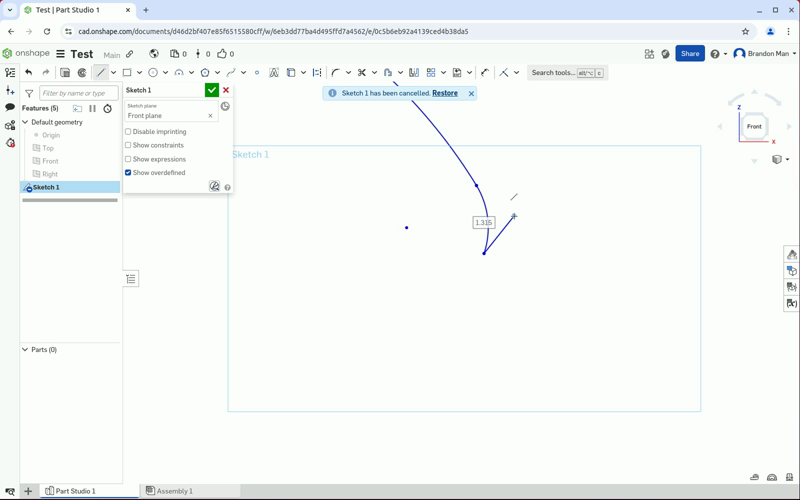
scroll(-6)
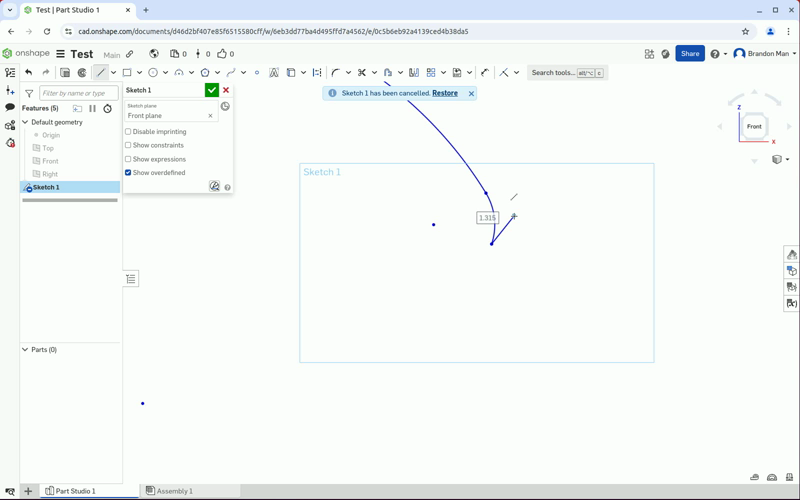
scroll(-6)
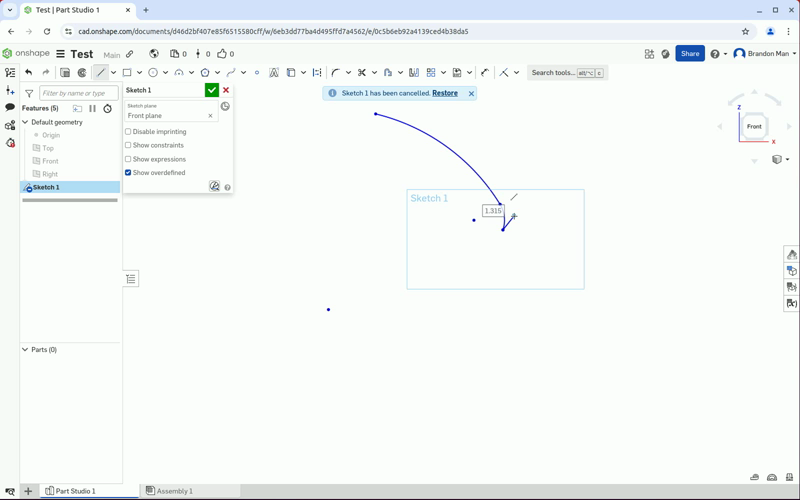
scroll(-6)
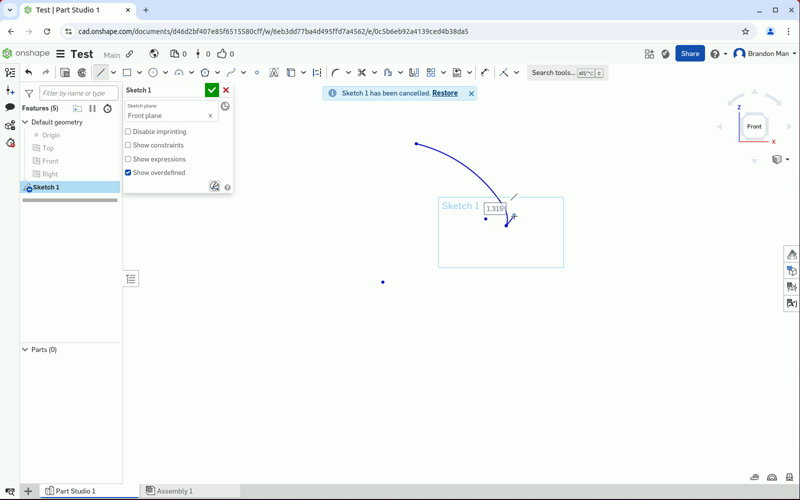
scroll(-6)
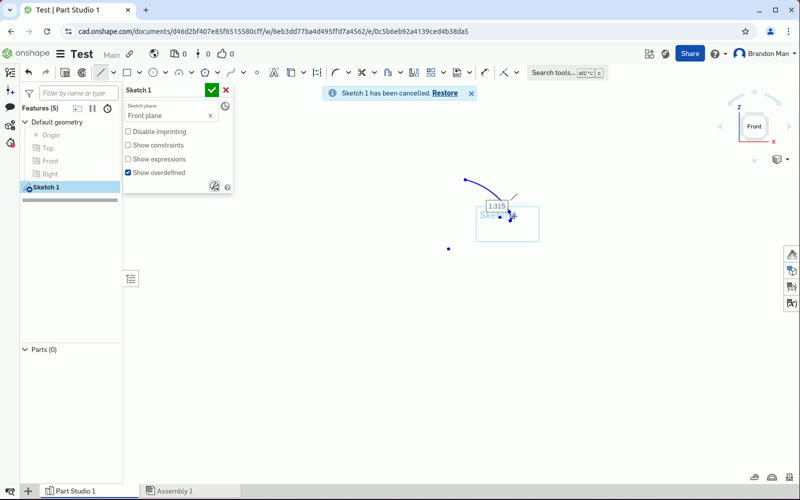
key_up(shift)
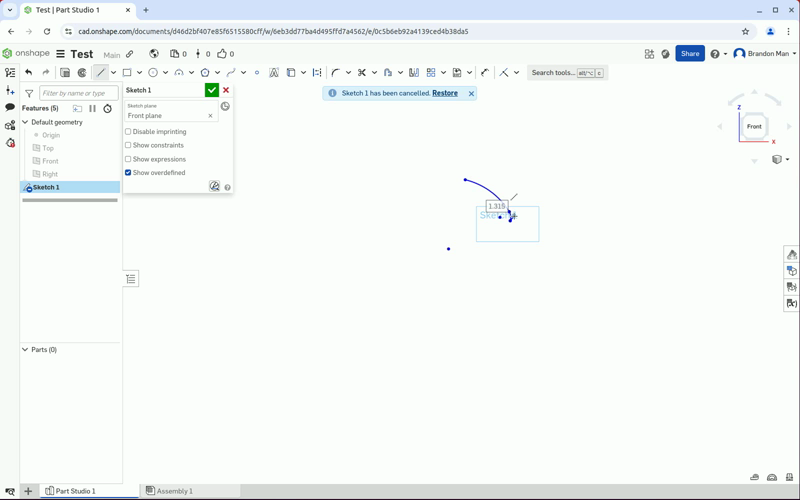
key(esc)
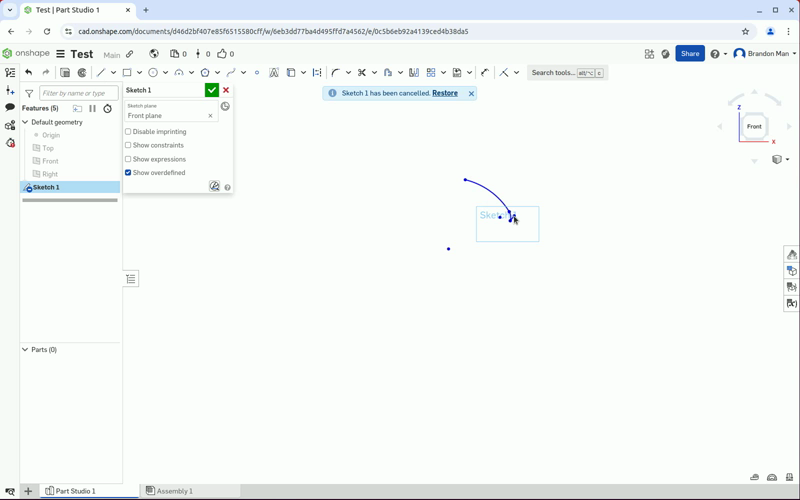
key(a)
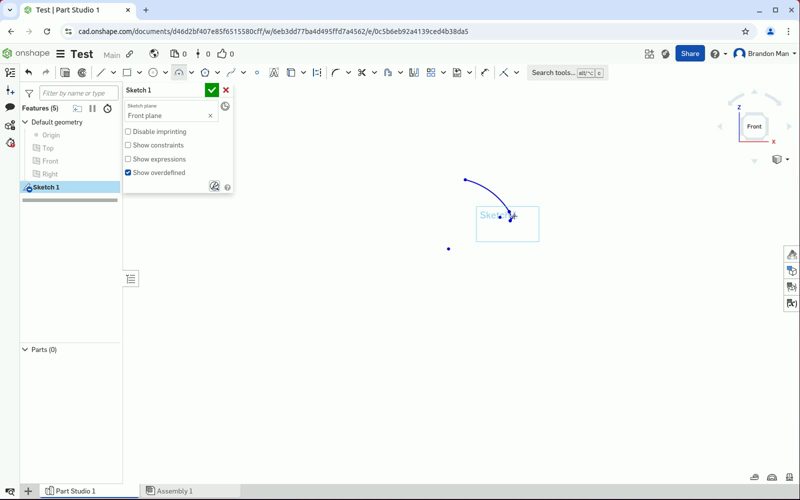
mouse_move(514, 215)
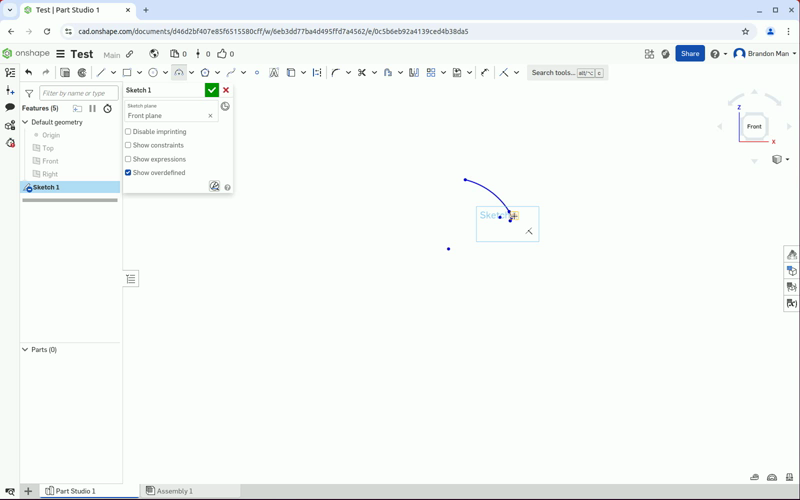
scroll(6)
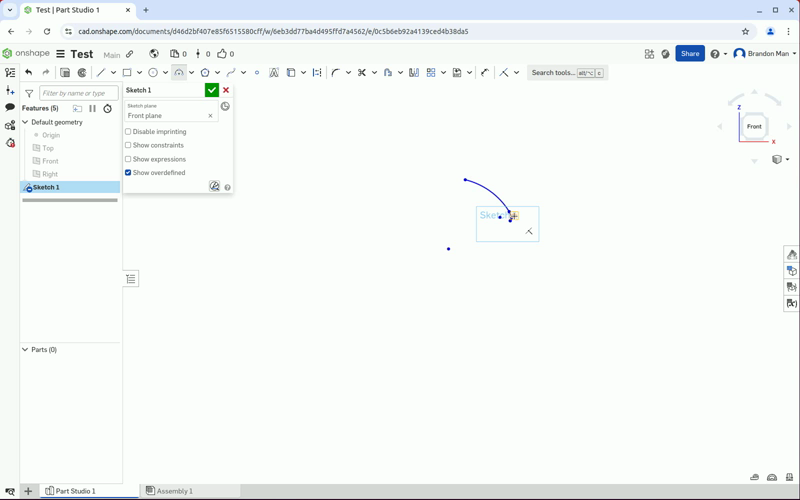
scroll(6)
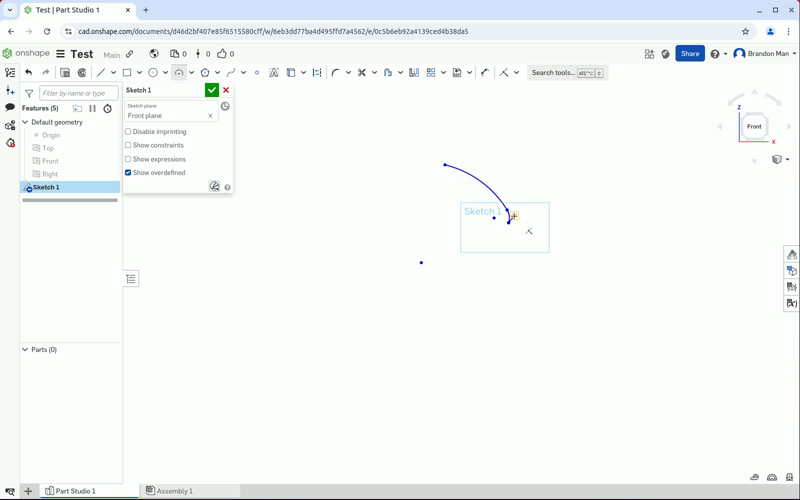
scroll(6)
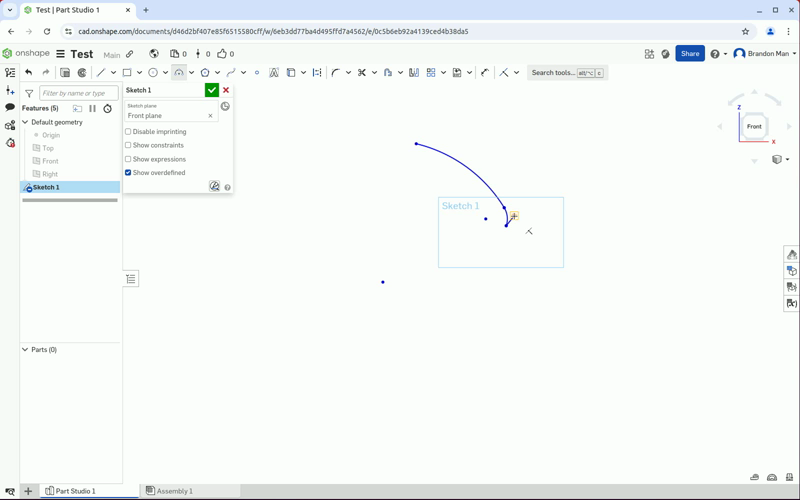
scroll(6)
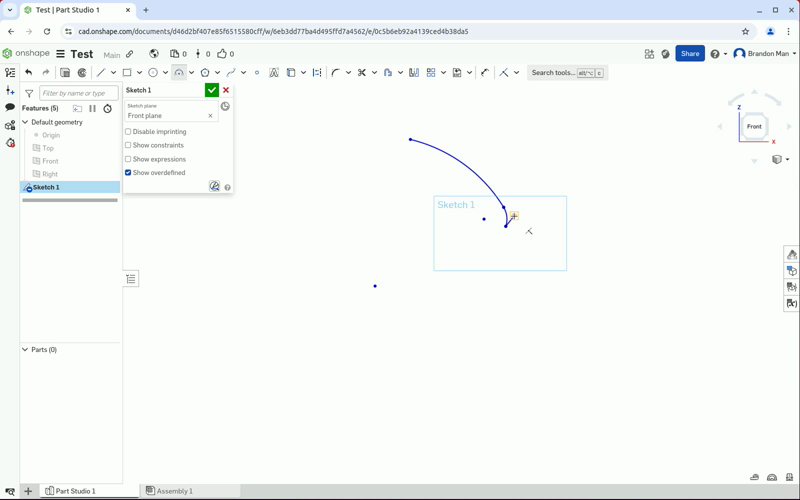
scroll(6)
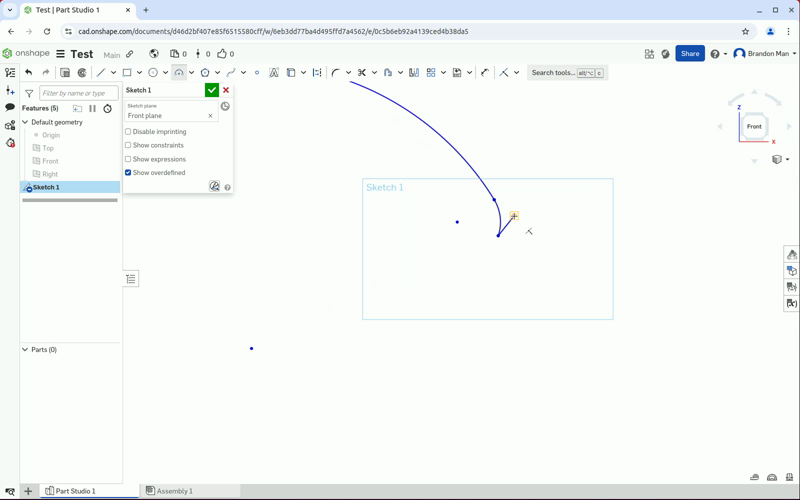
scroll(6)
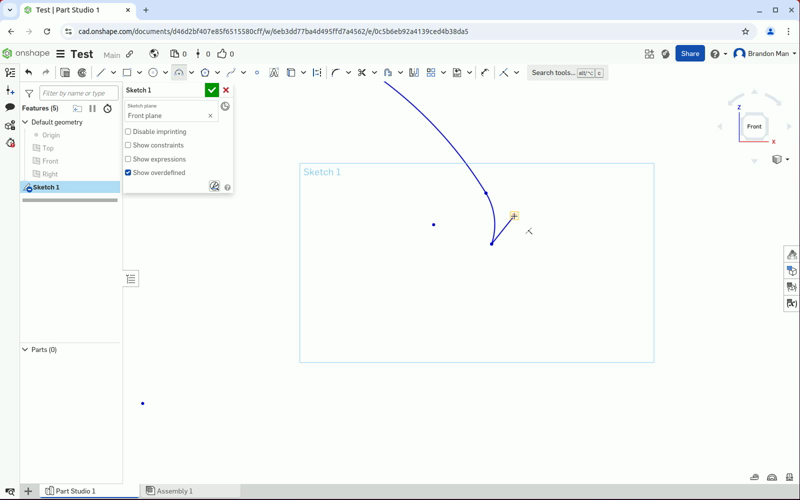
scroll(6)
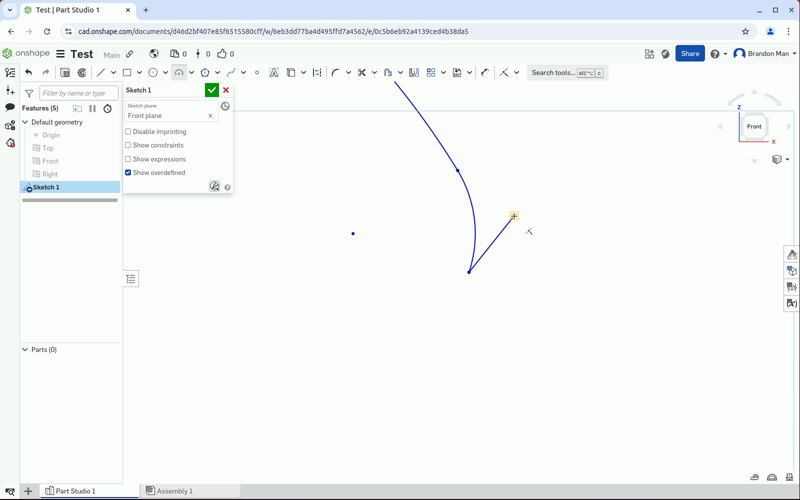
click(514, 215)
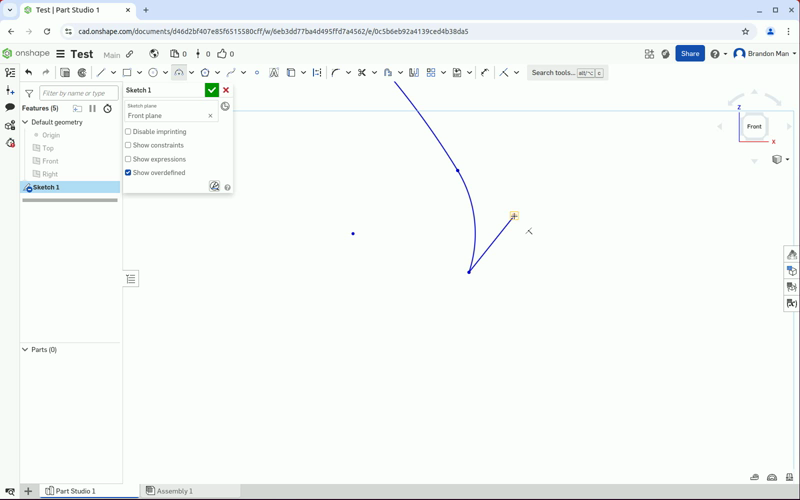
scroll(-6)
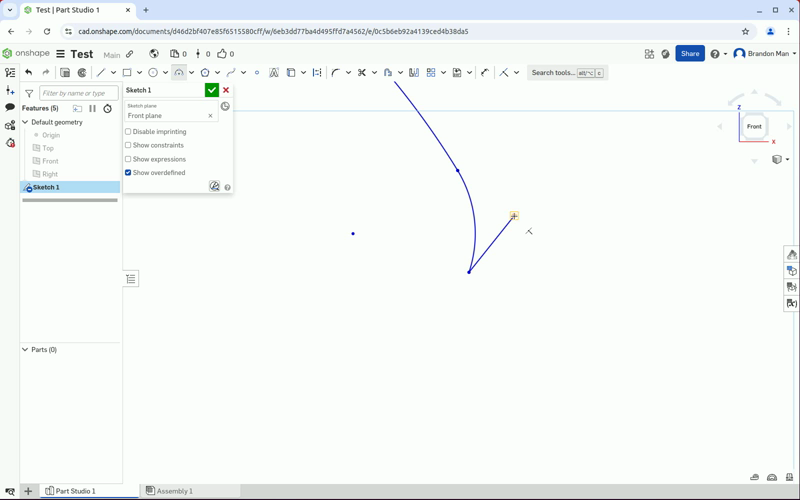
scroll(-6)
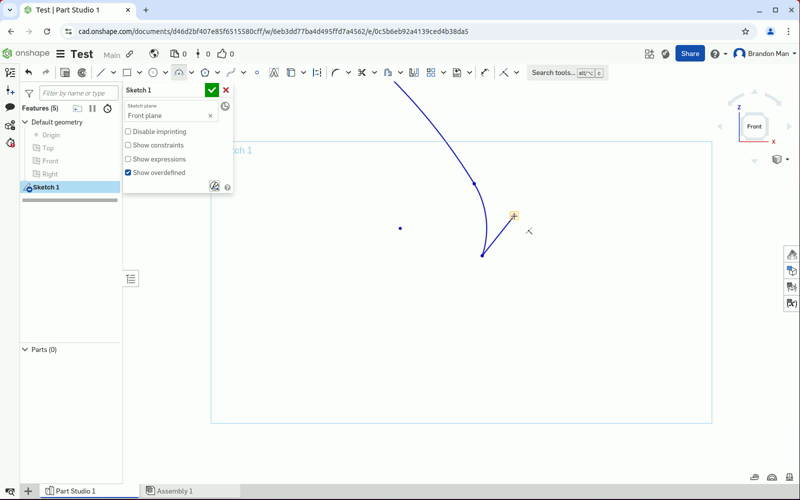
scroll(-6)
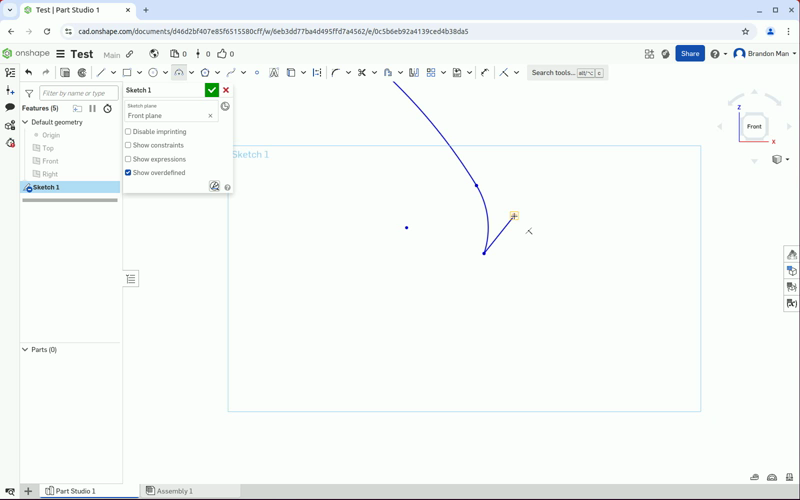
scroll(-6)
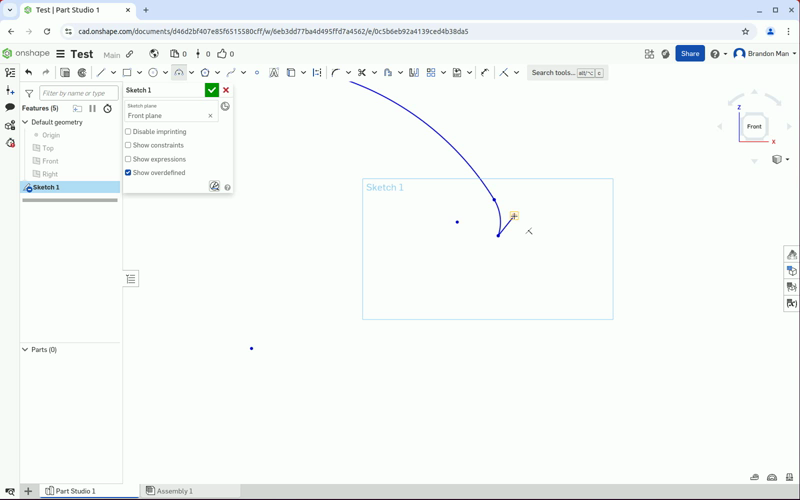
scroll(-6)
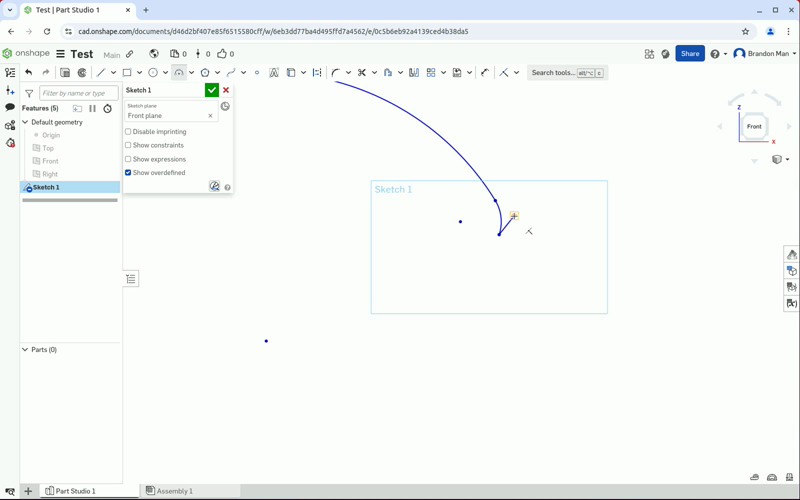
scroll(-6)
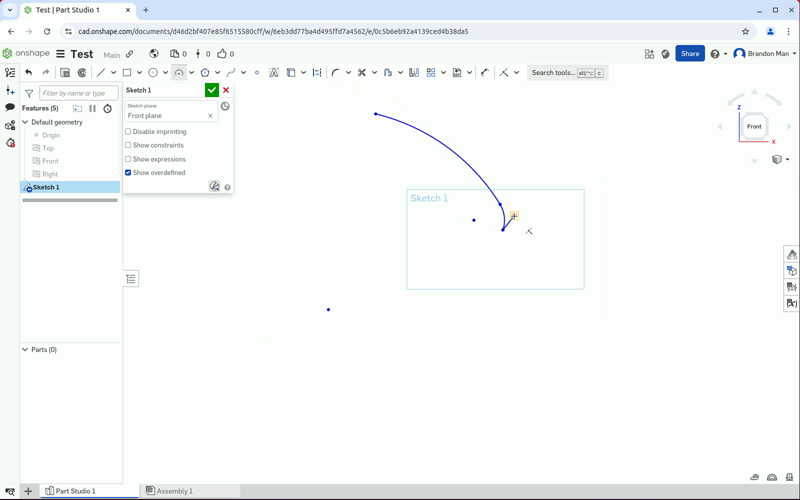
scroll(-6)
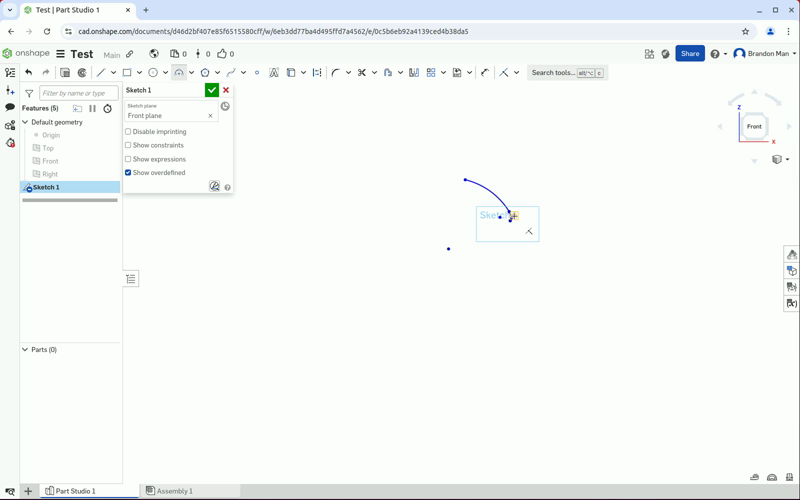
key_down(shift)
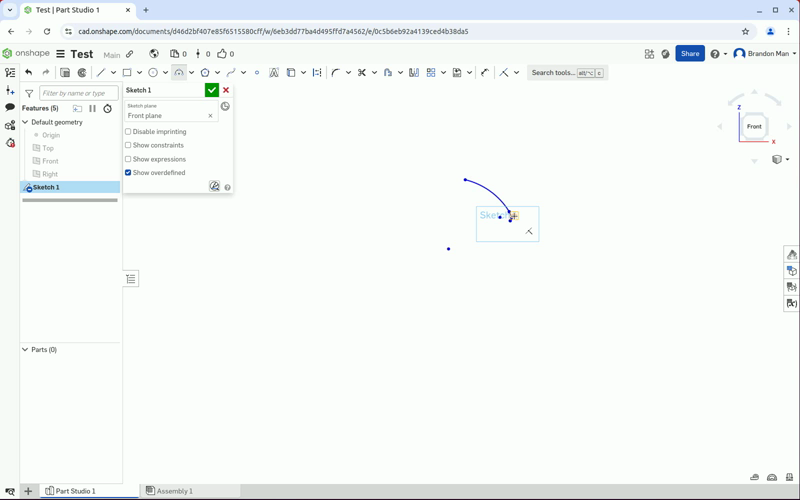
mouse_move(514, 212)
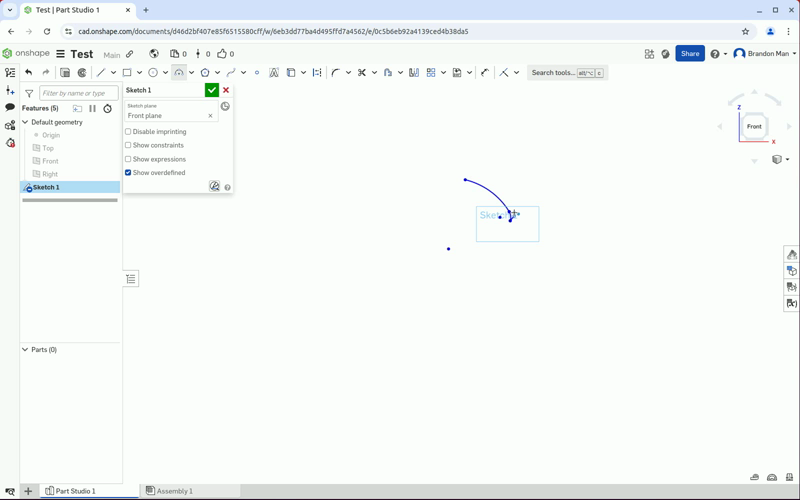
scroll(6)
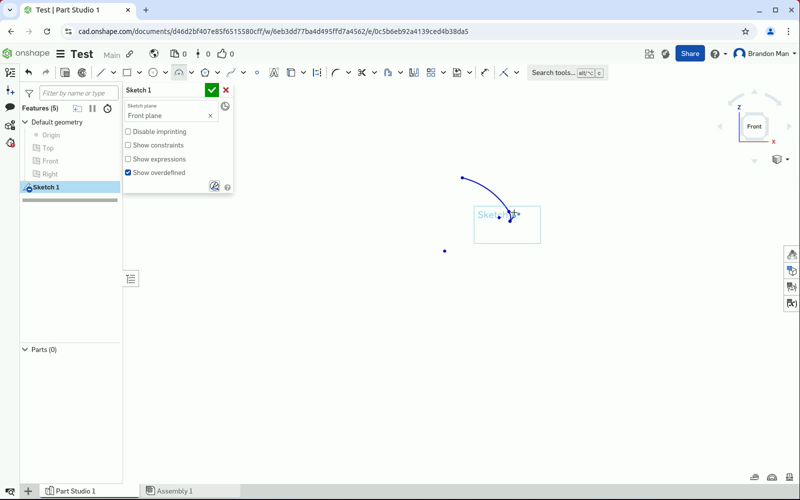
scroll(6)
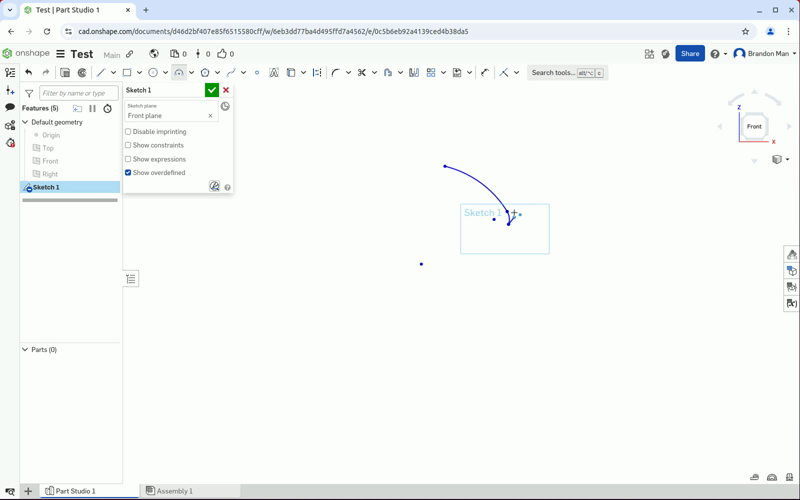
scroll(6)
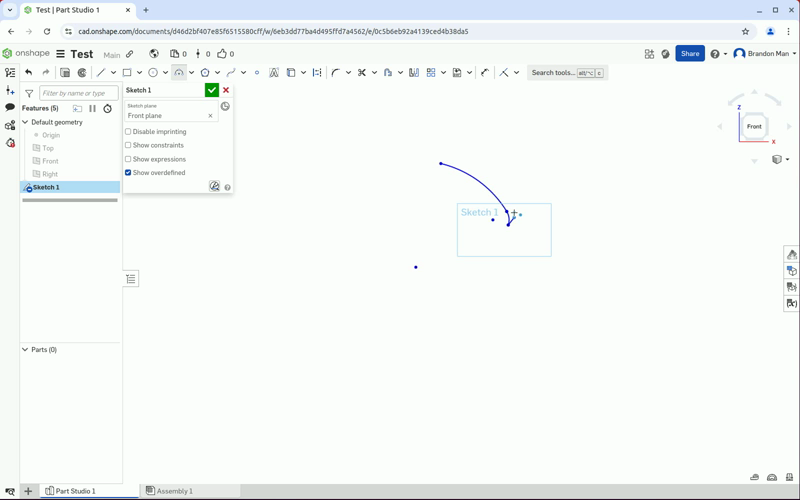
scroll(6)
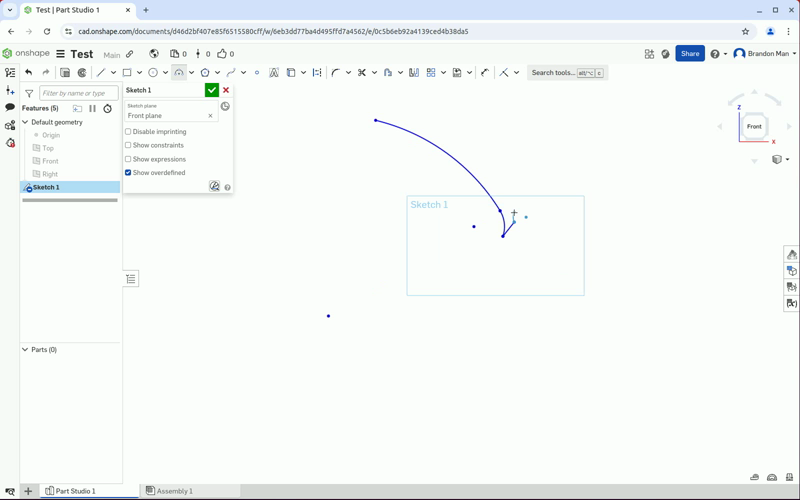
scroll(6)
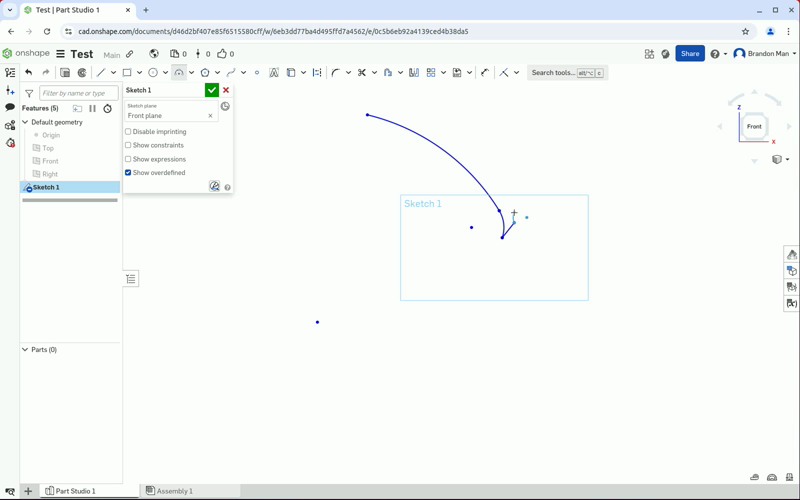
scroll(6)
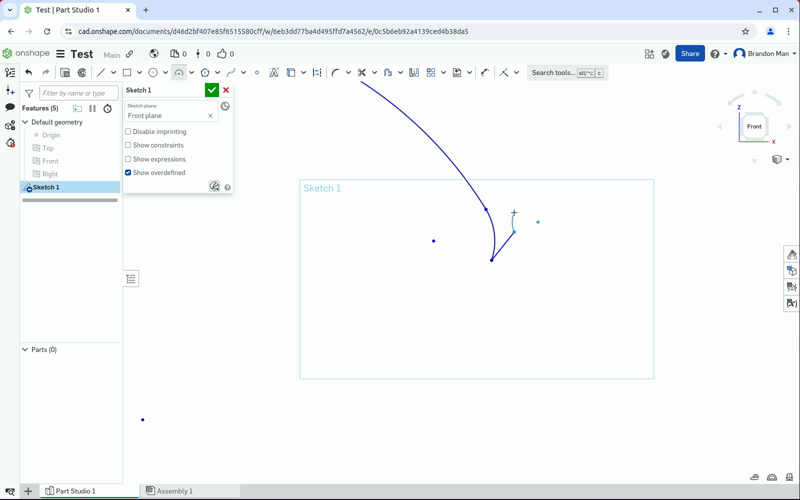
scroll(6)
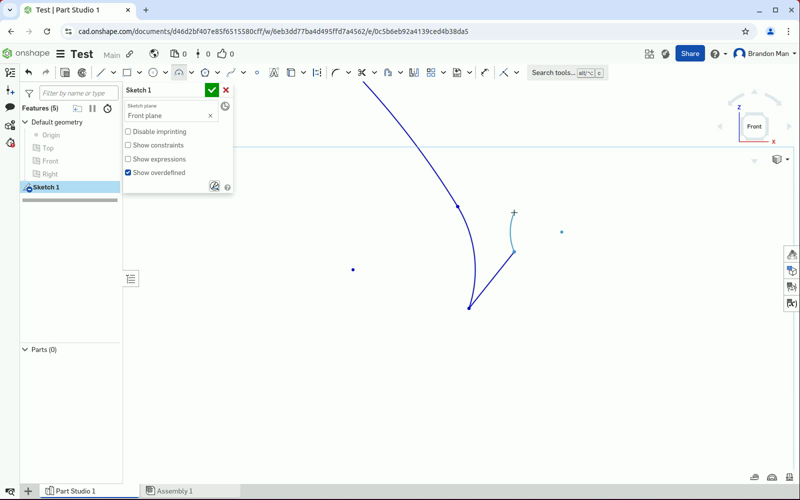
click(514, 212)
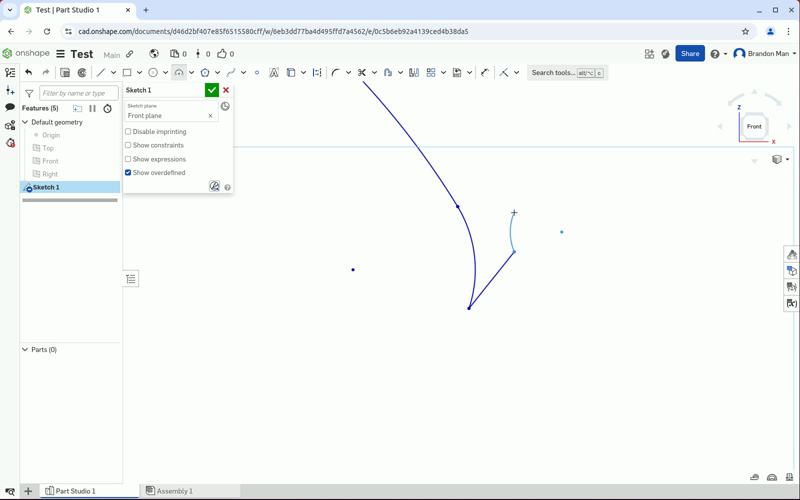
scroll(-6)
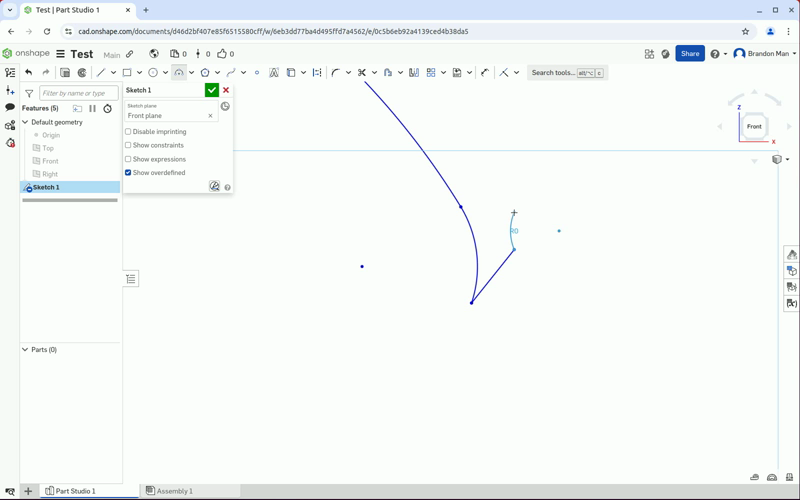
scroll(-6)
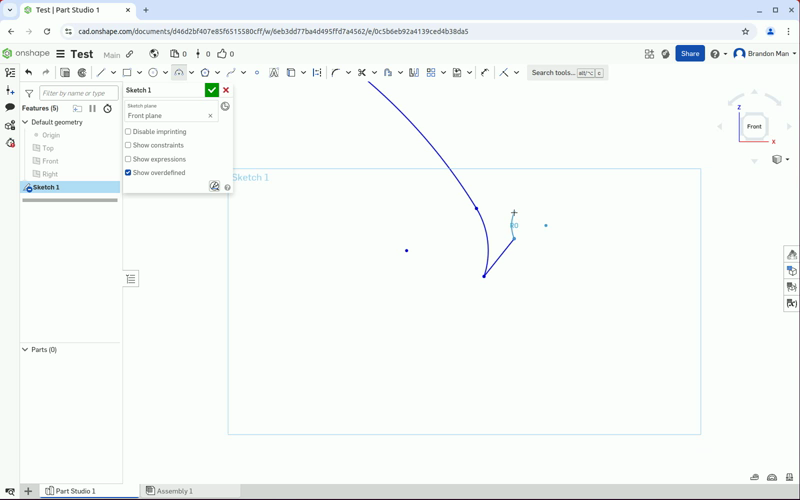
scroll(-6)
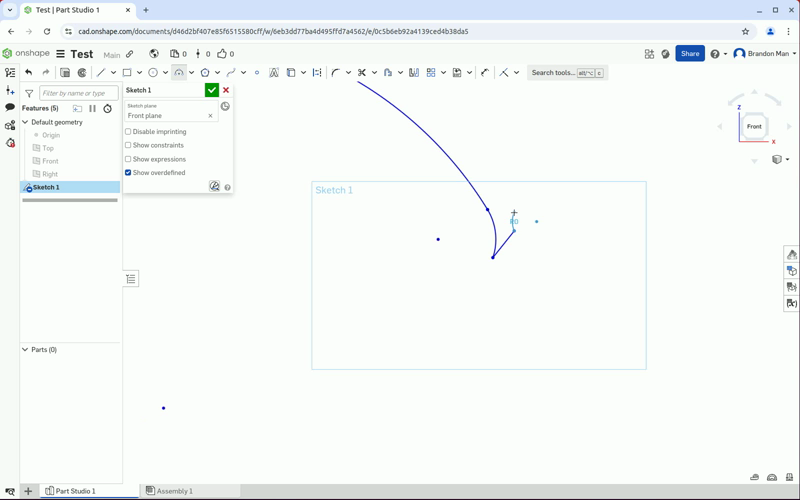
scroll(-6)
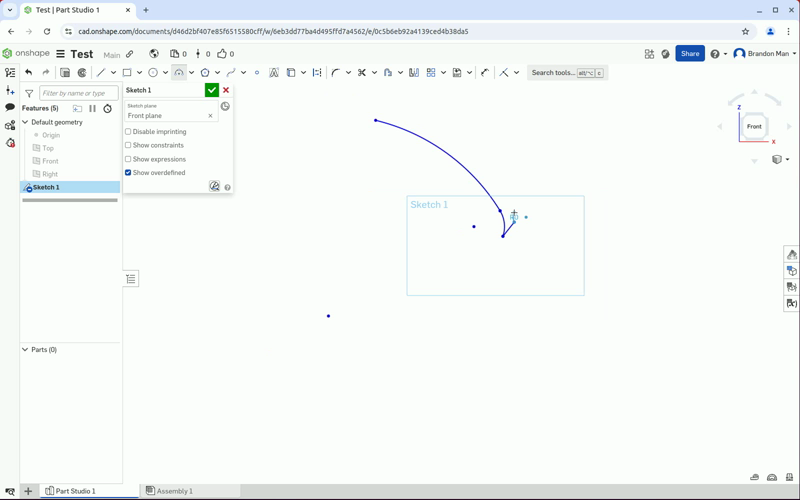
scroll(-6)
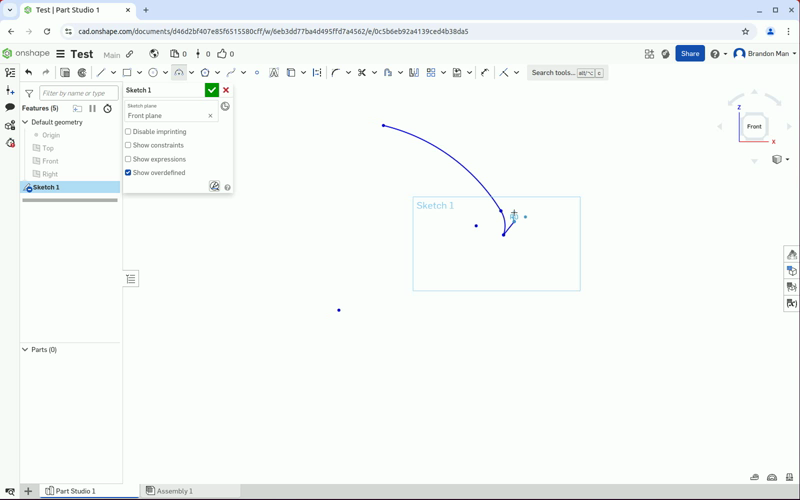
scroll(-6)
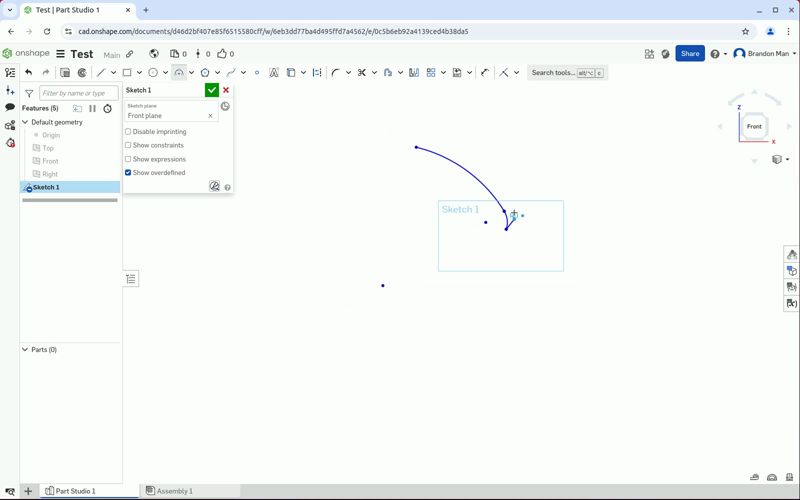
scroll(-6)
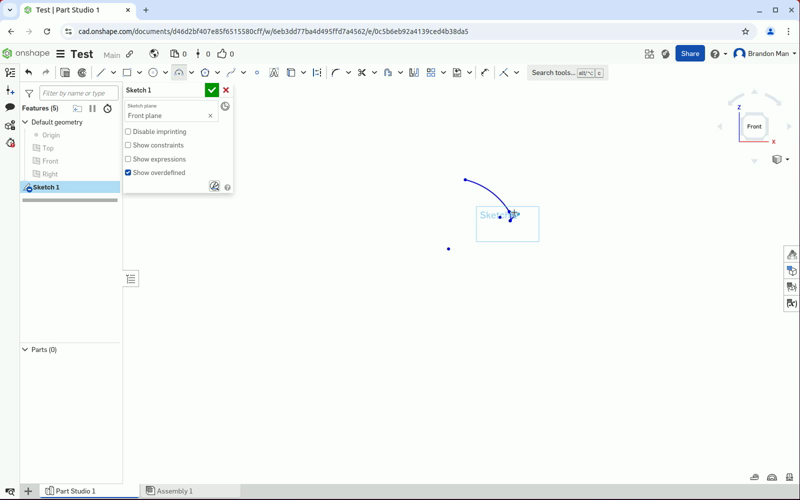
mouse_move(514, 214)
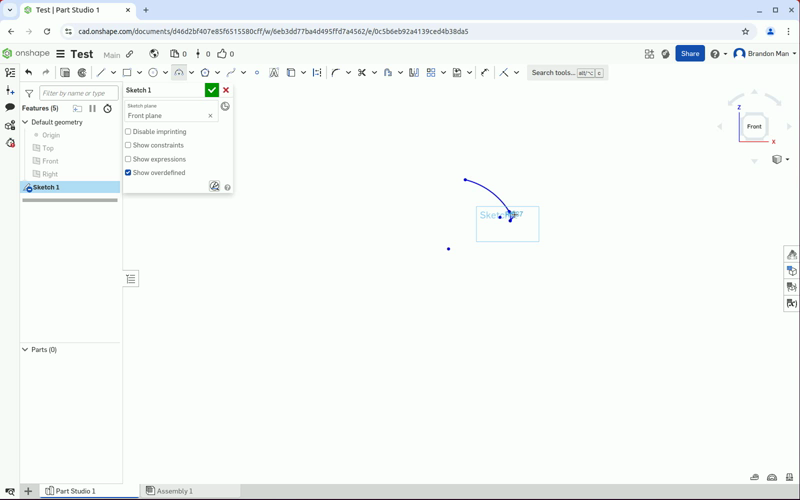
scroll(6)
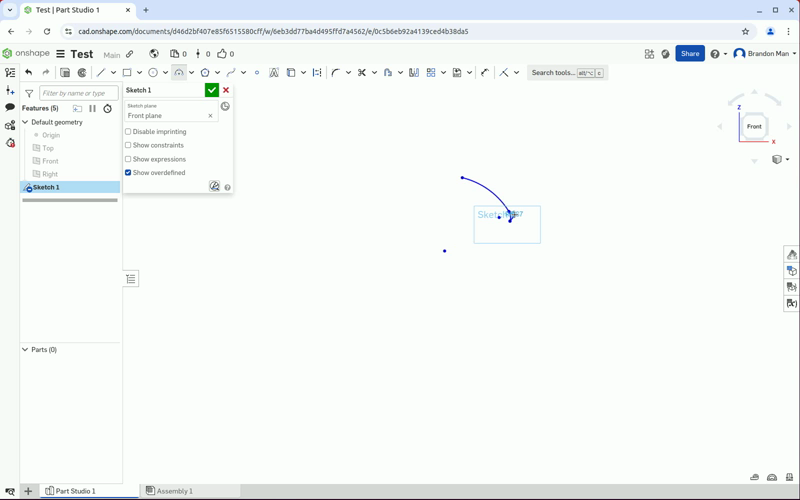
scroll(6)
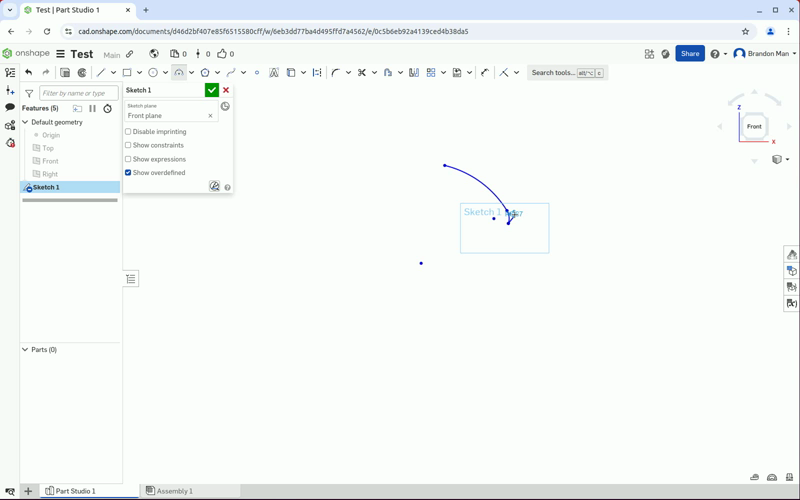
scroll(6)
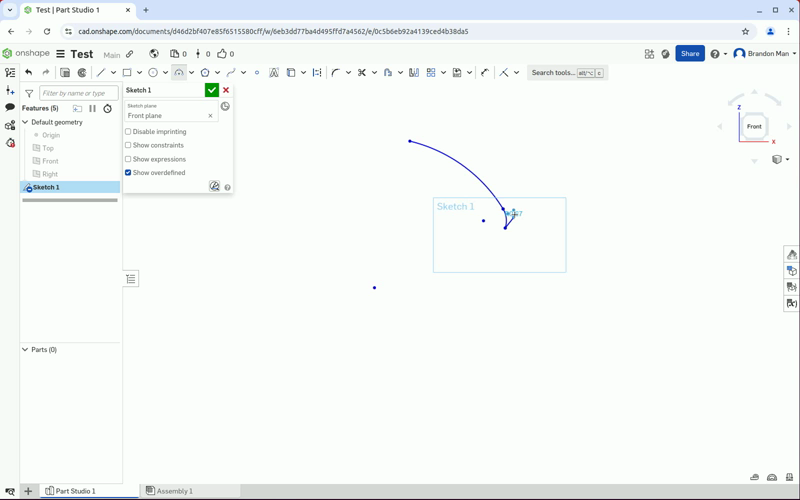
scroll(6)
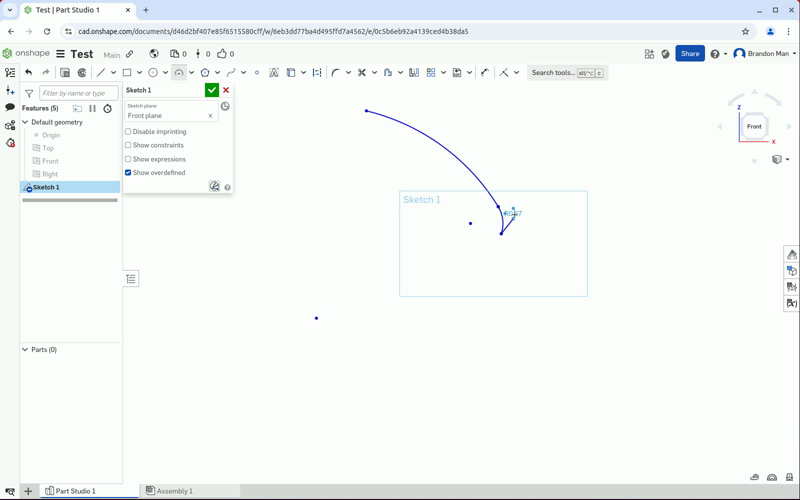
scroll(6)
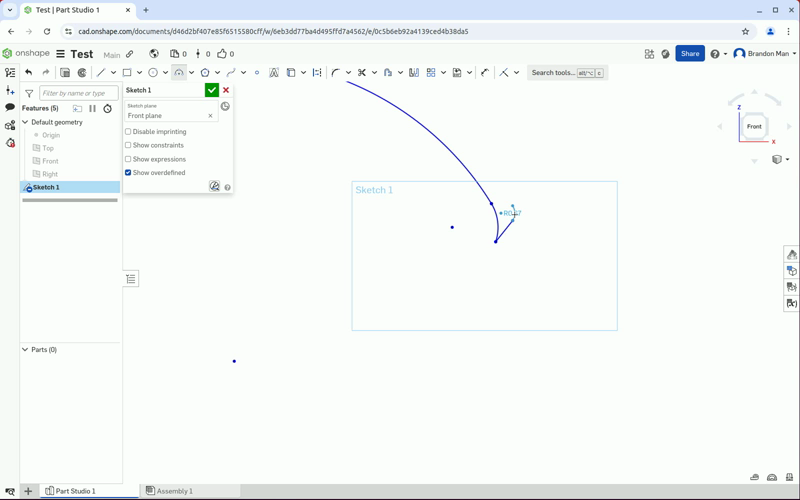
scroll(6)
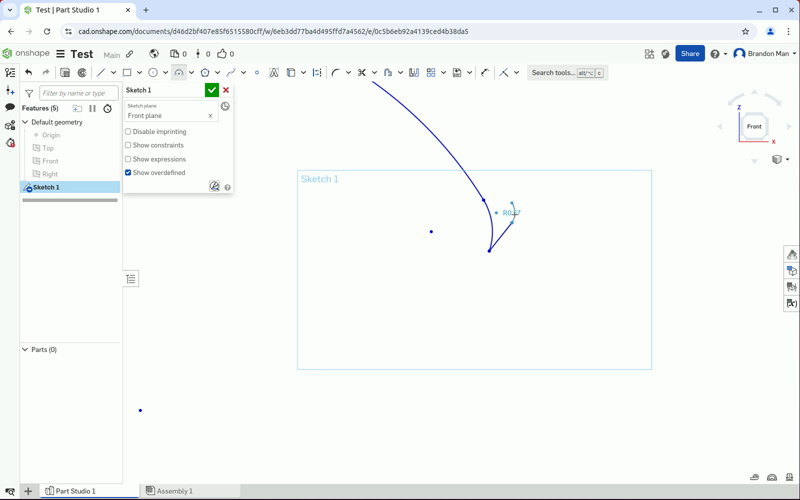
scroll(6)
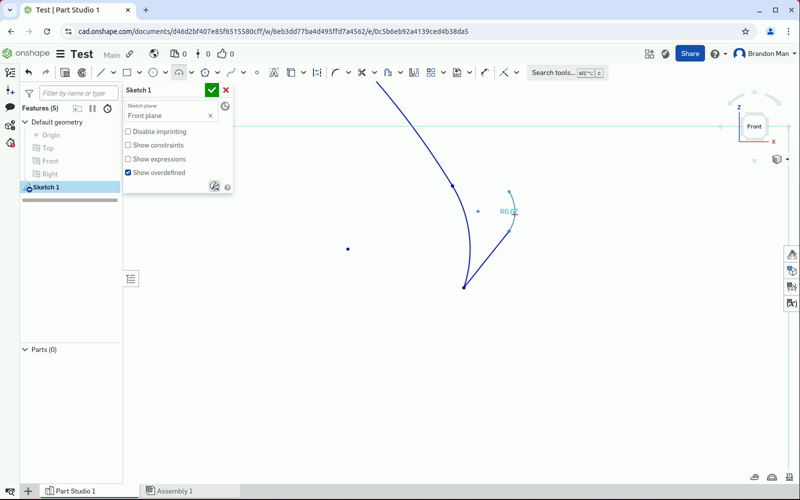
click(514, 214)
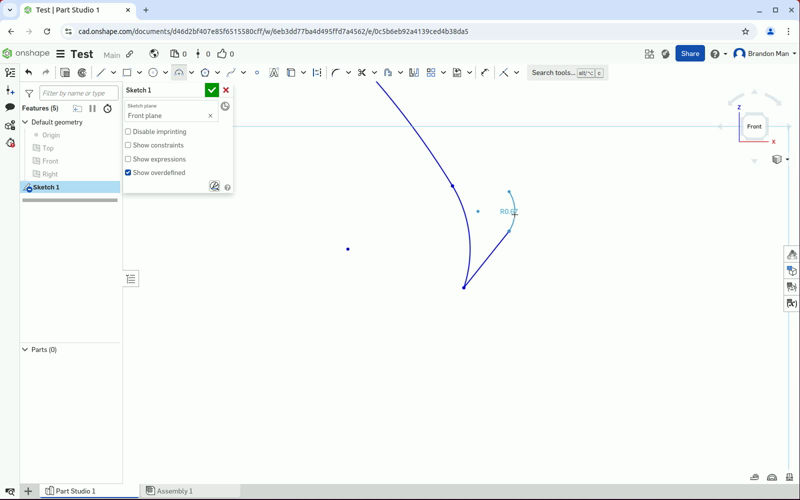
scroll(-6)
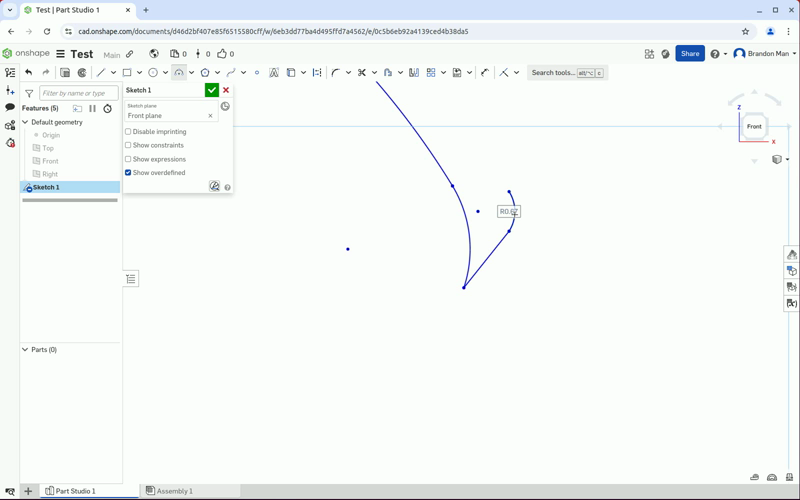
scroll(-6)
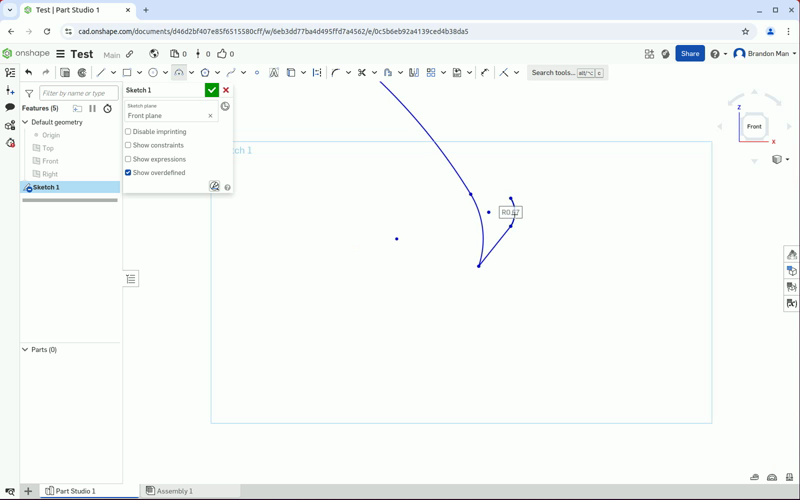
scroll(-6)
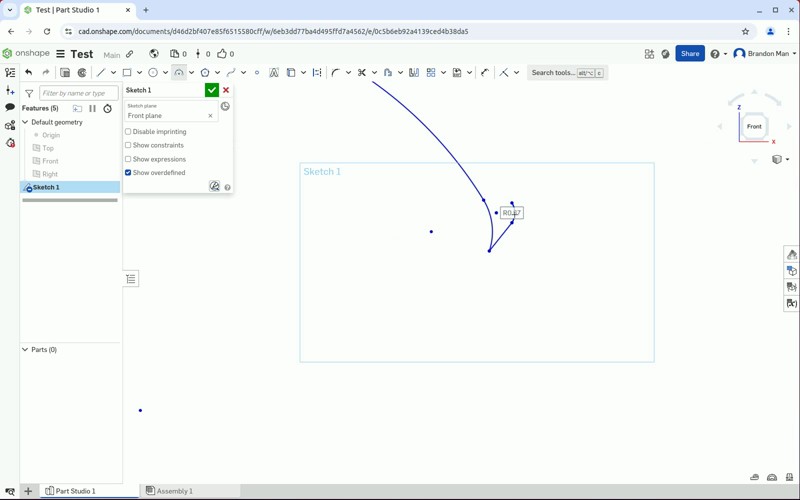
scroll(-6)
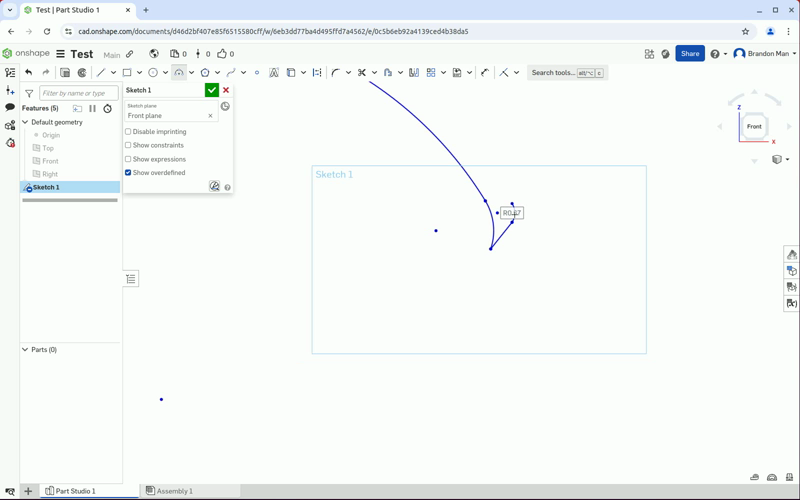
scroll(-6)
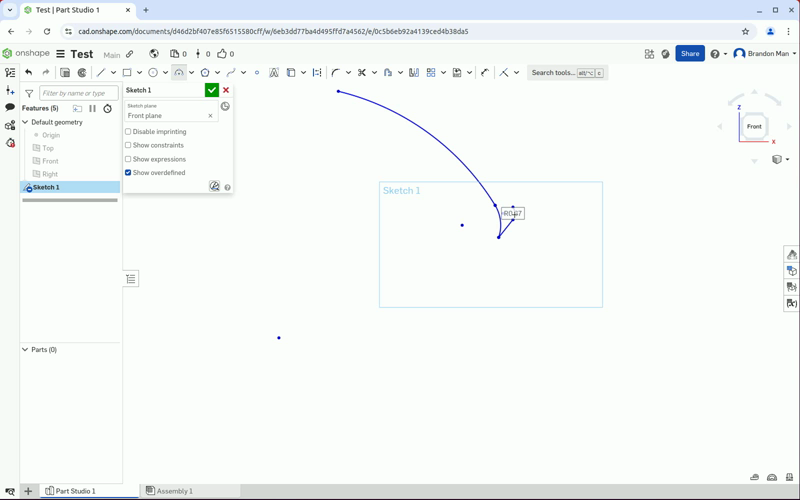
scroll(-6)
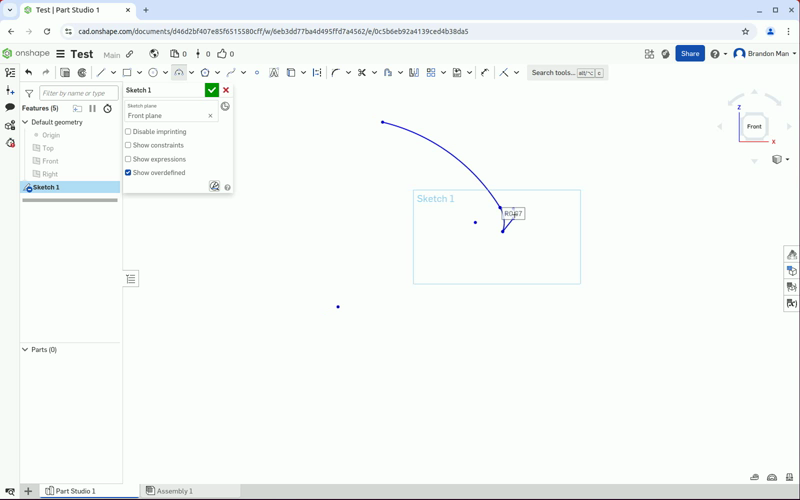
scroll(-6)
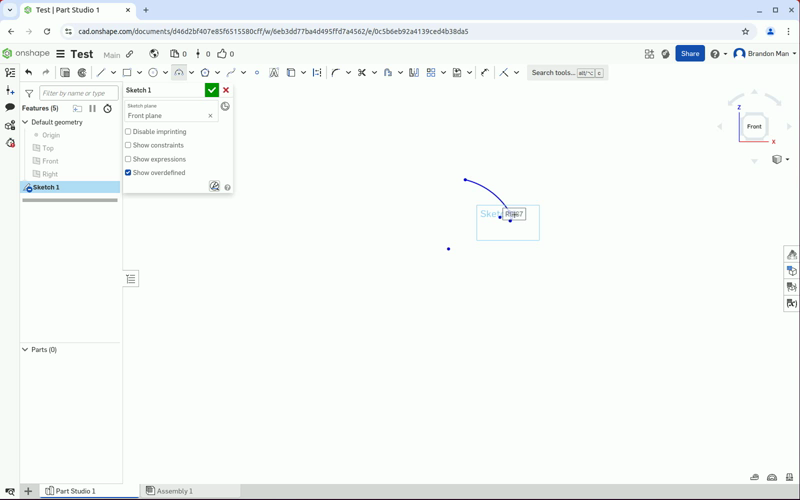
key_up(shift)
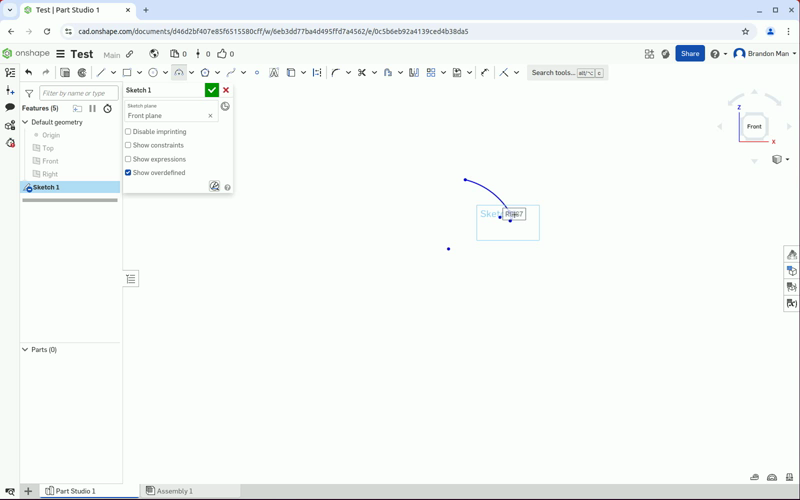
mouse_move(514, 212)
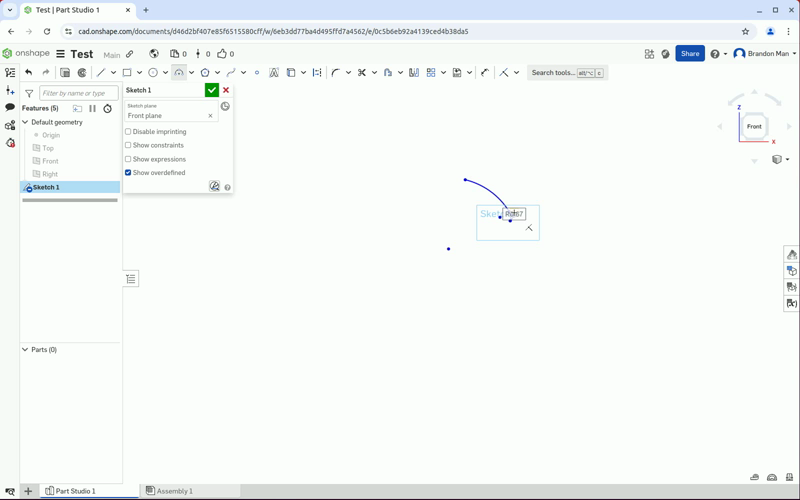
scroll(6)
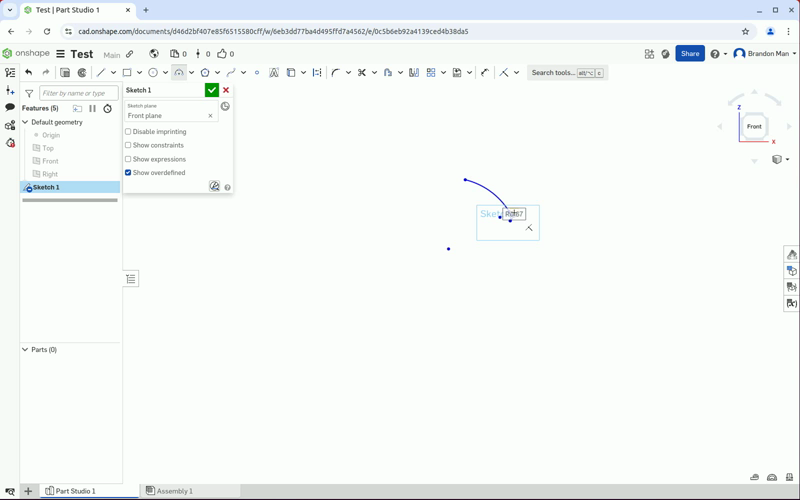
scroll(6)
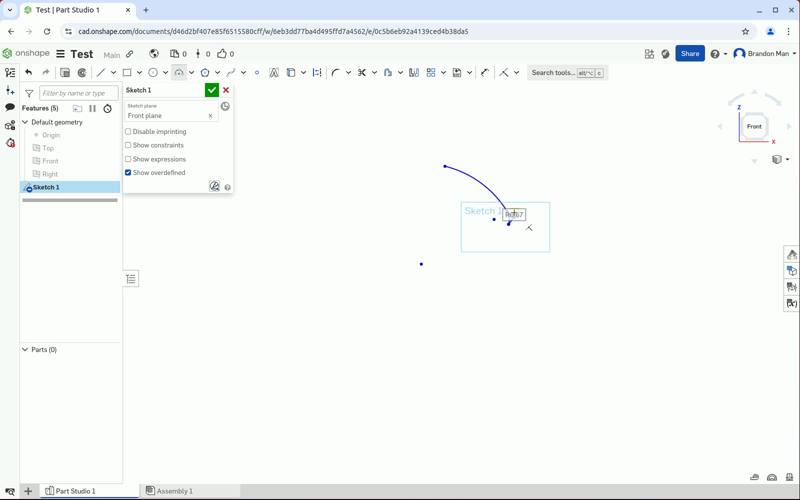
scroll(6)
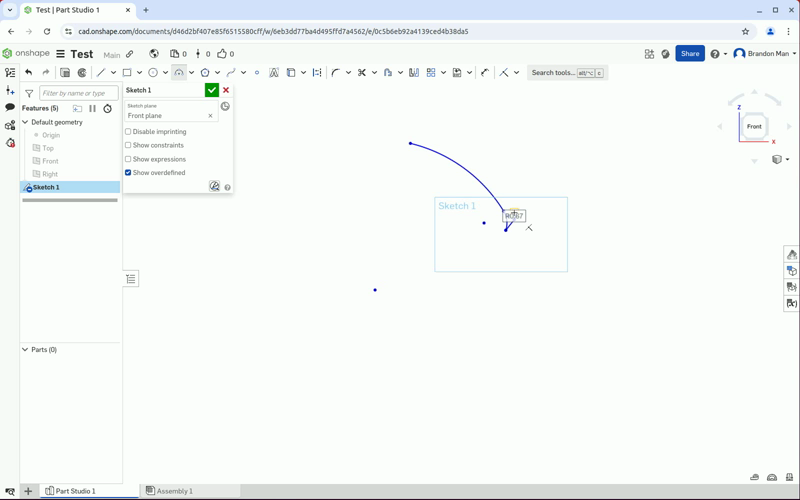
scroll(6)
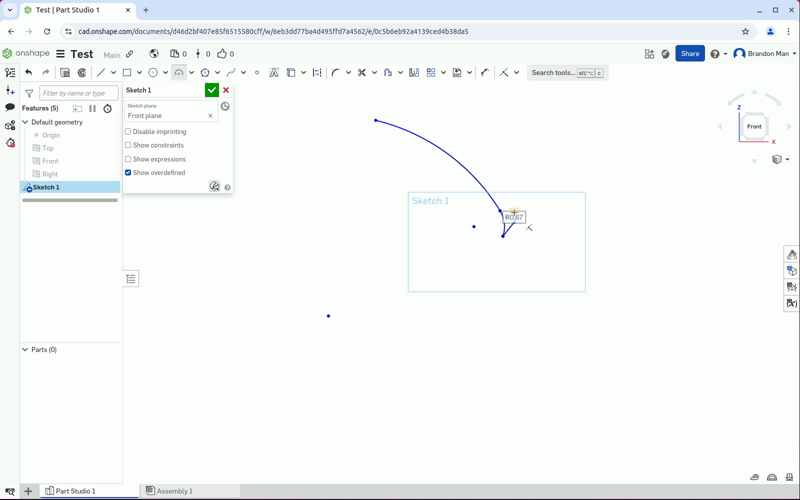
scroll(6)
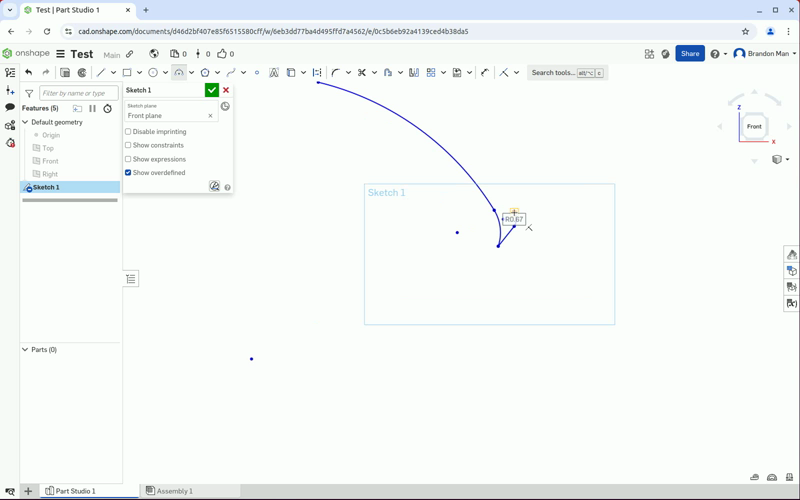
scroll(6)
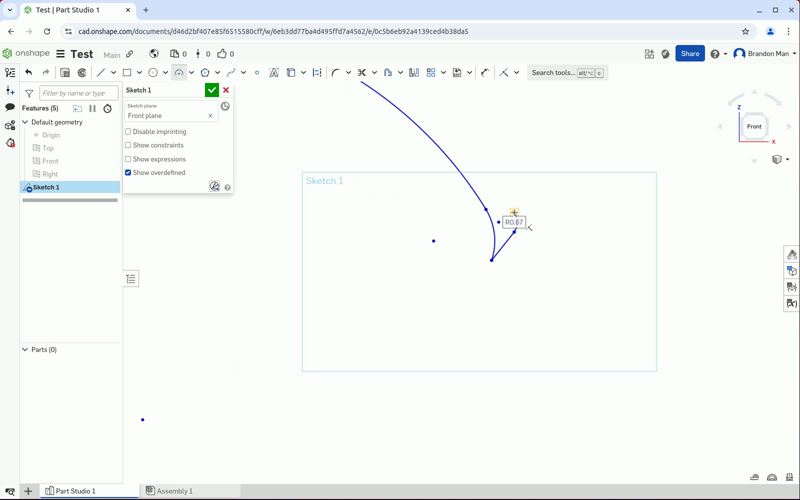
scroll(6)
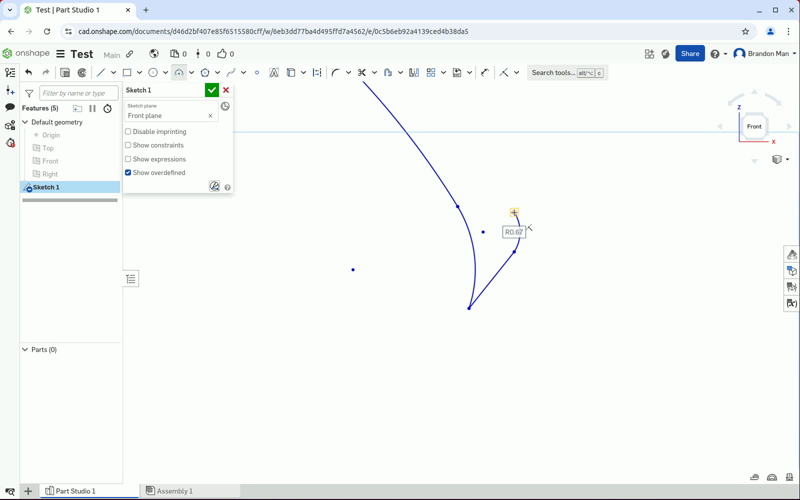
click(514, 212)
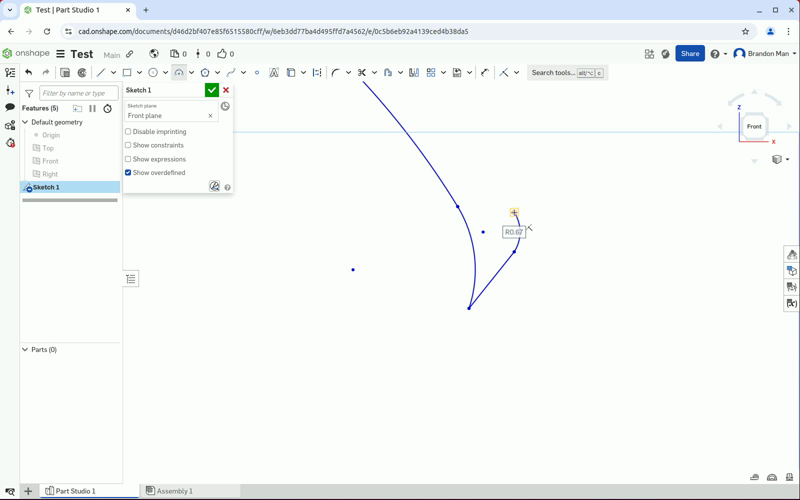
scroll(-6)
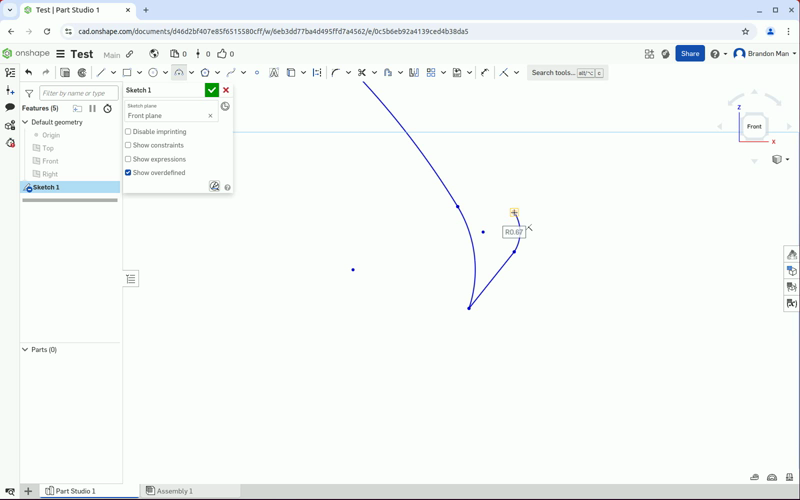
scroll(-6)
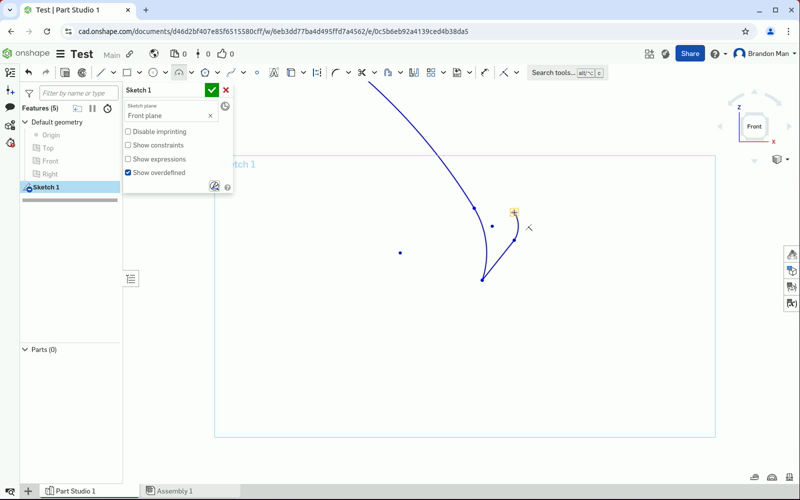
scroll(-6)
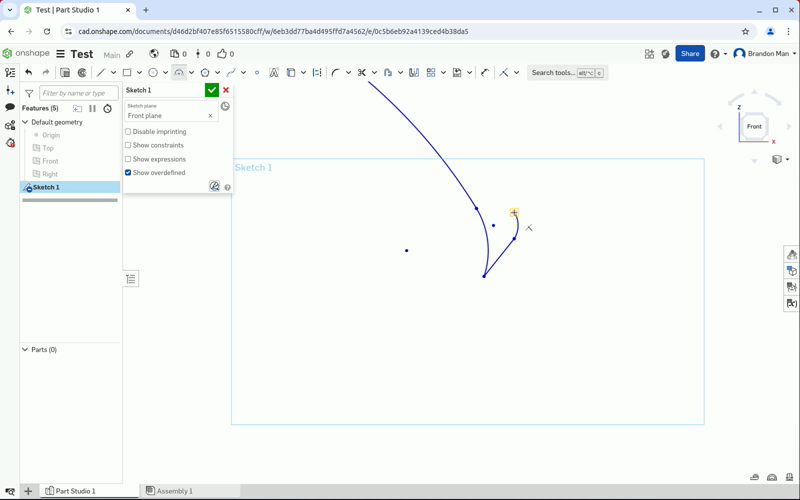
scroll(-6)
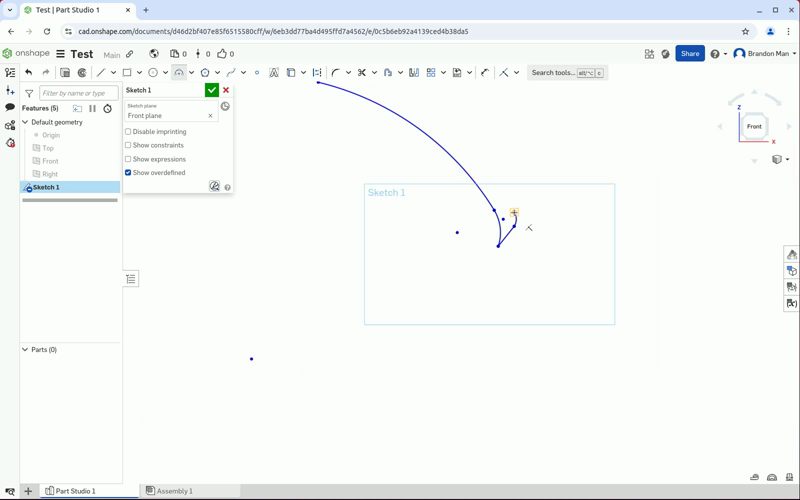
scroll(-6)
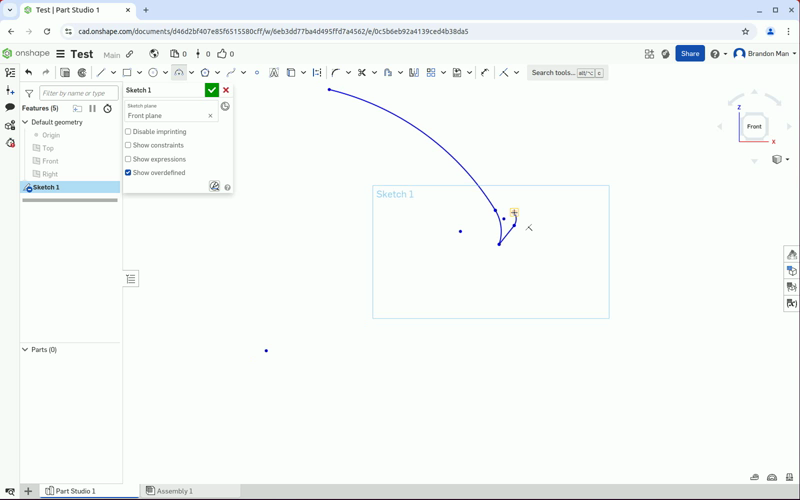
scroll(-6)
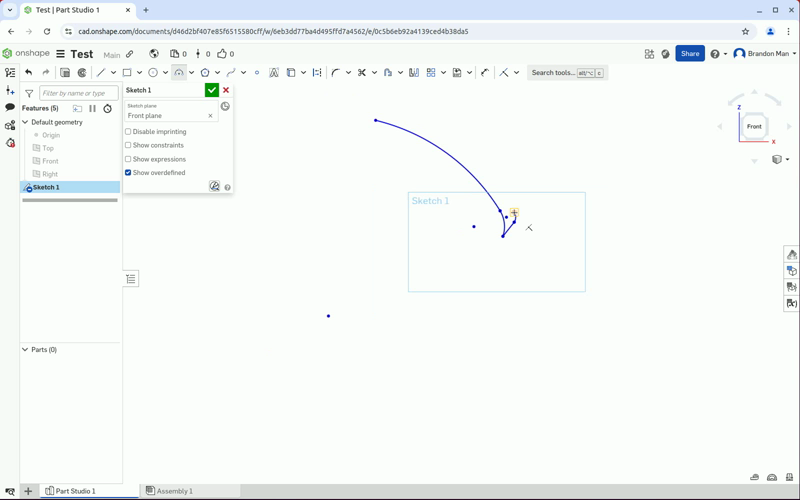
scroll(-6)
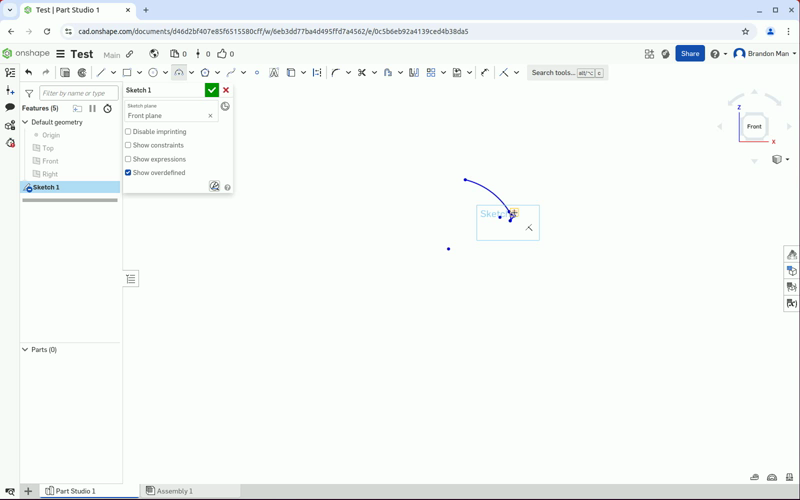
key_down(shift)
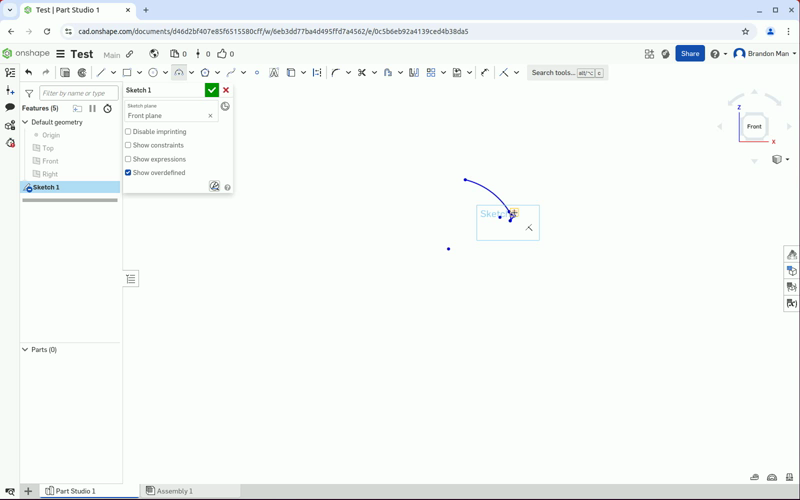
mouse_move(466, 174)
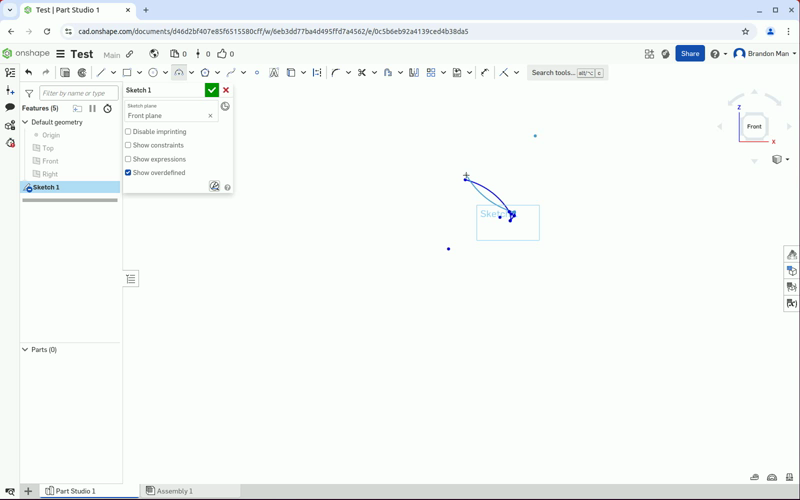
click(466, 174)
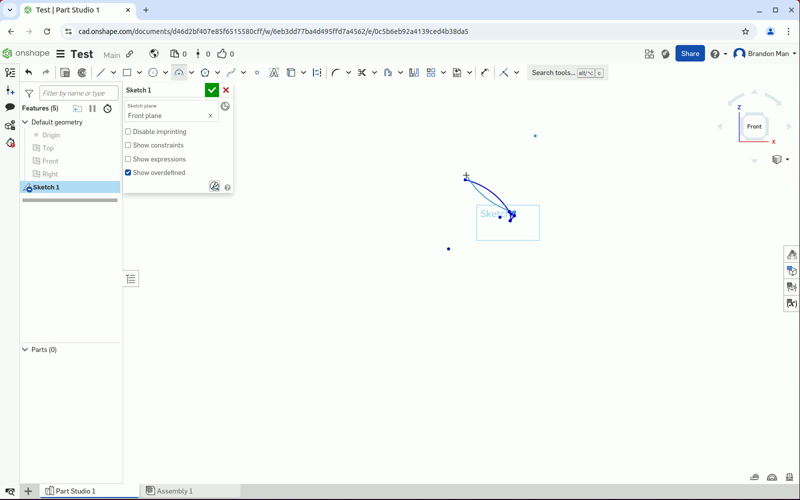
mouse_move(495, 187)
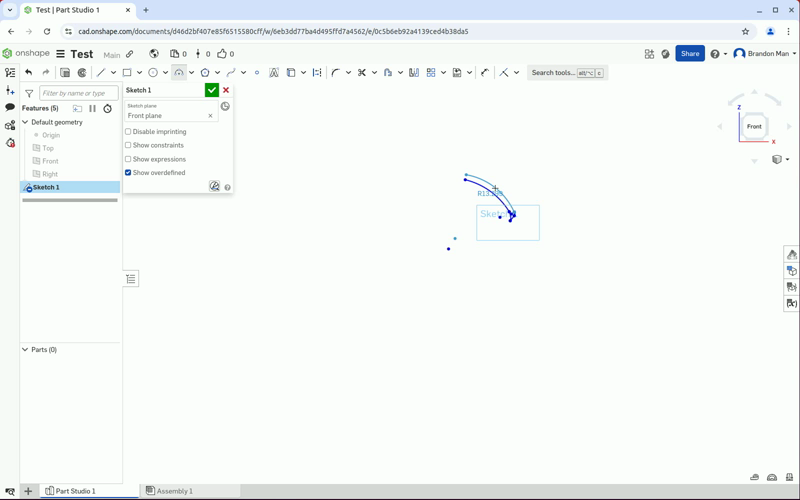
click(495, 187)
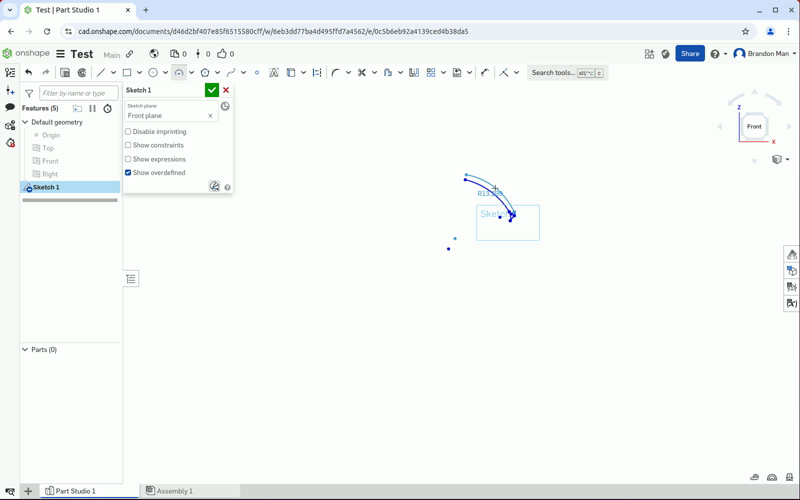
key_up(shift)
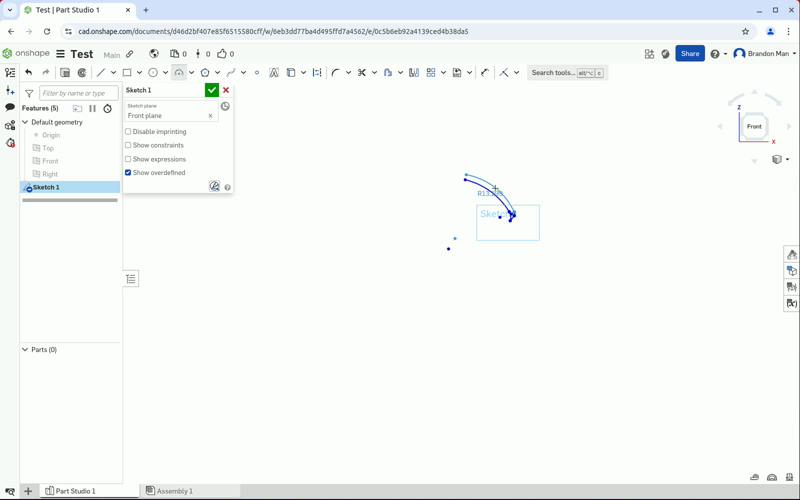
mouse_move(466, 174)
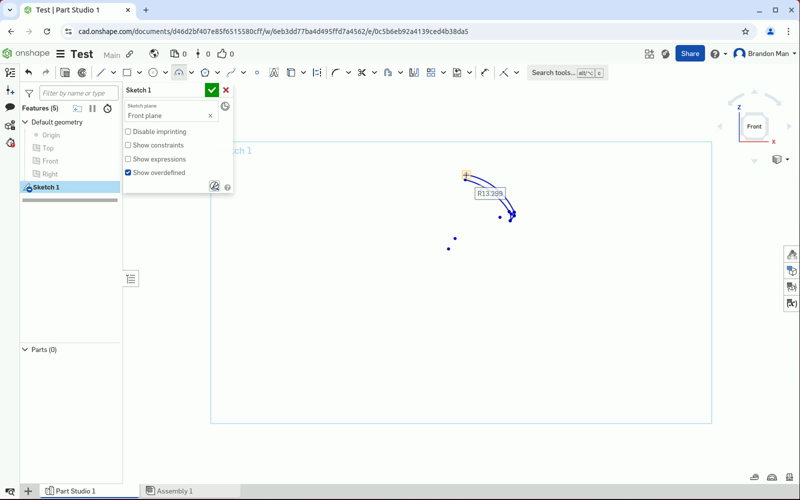
click(466, 174)
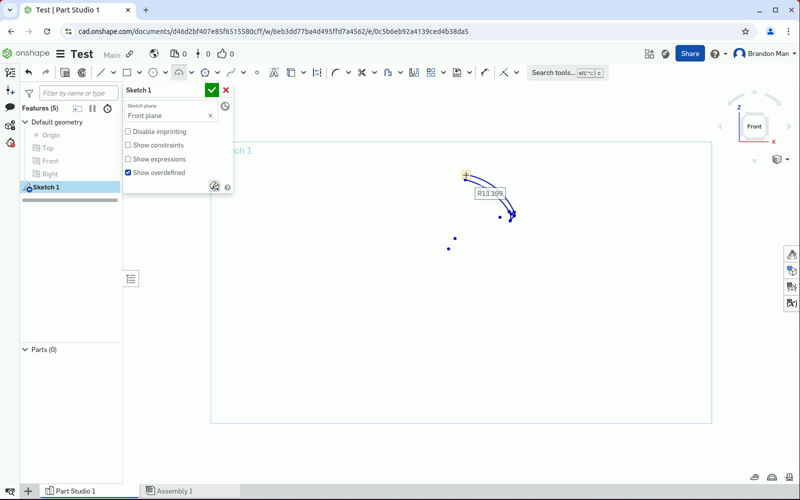
mouse_move(465, 179)
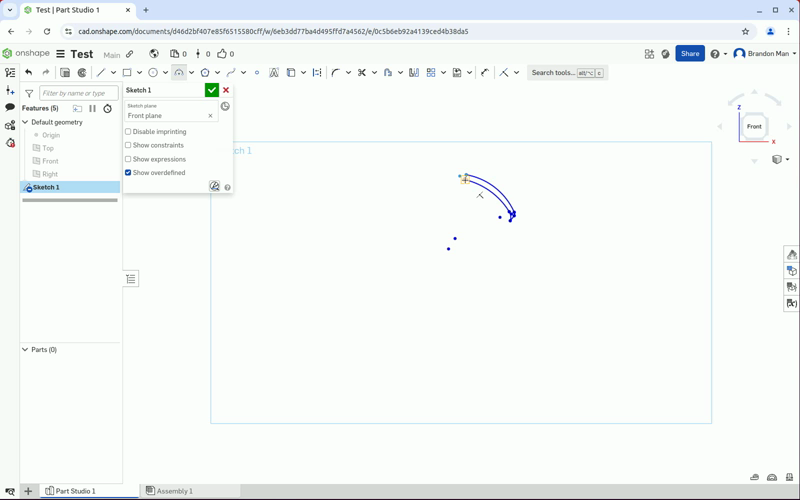
scroll(6)
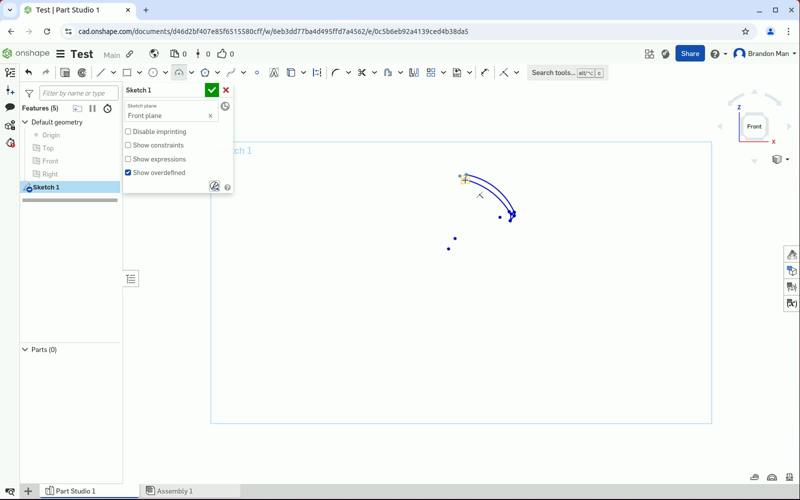
scroll(6)
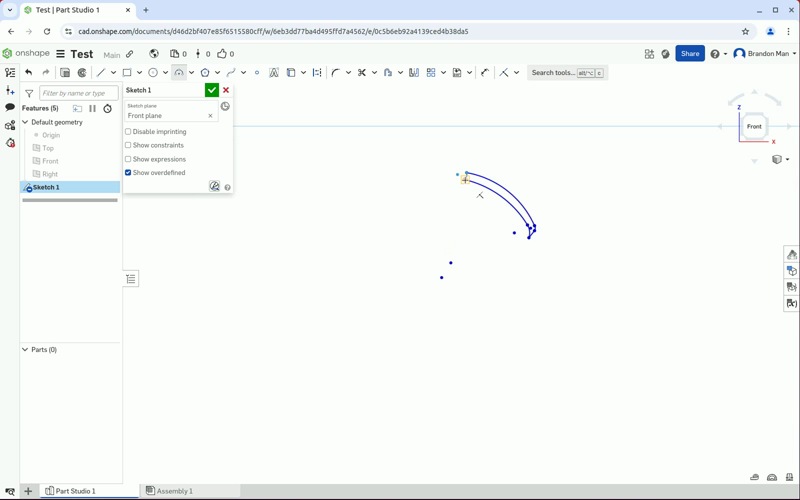
scroll(6)
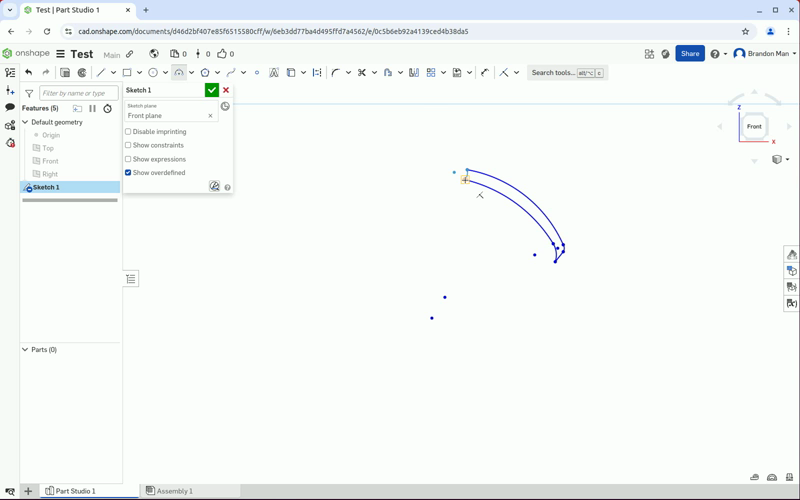
scroll(6)
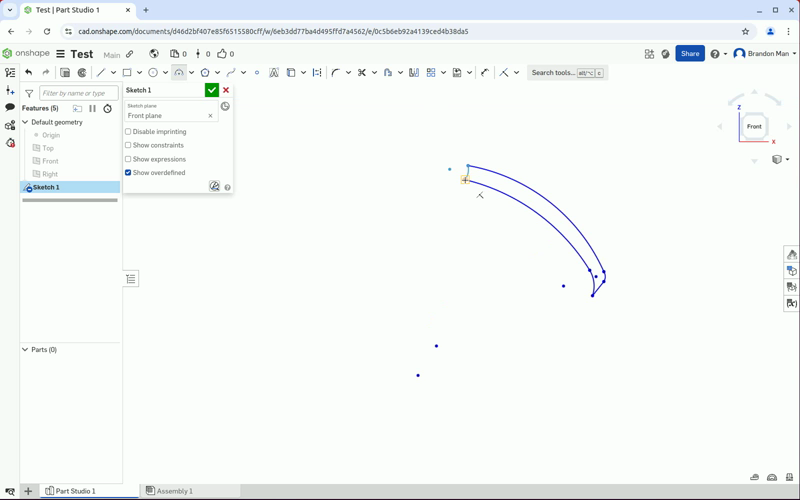
scroll(6)
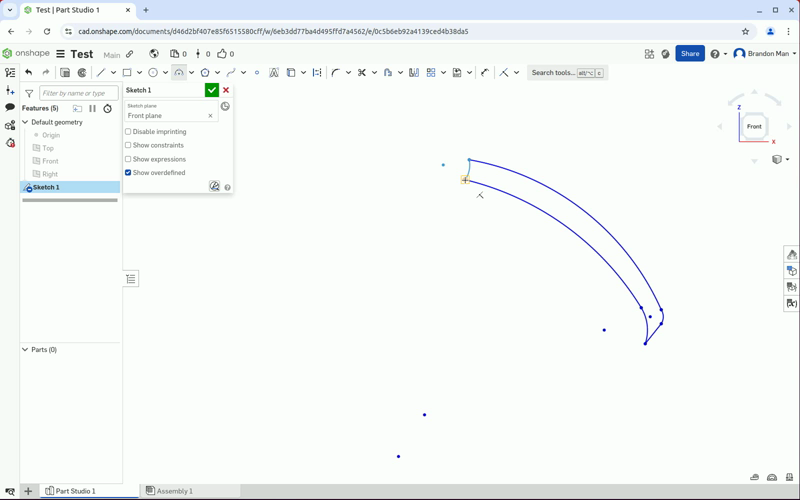
scroll(6)
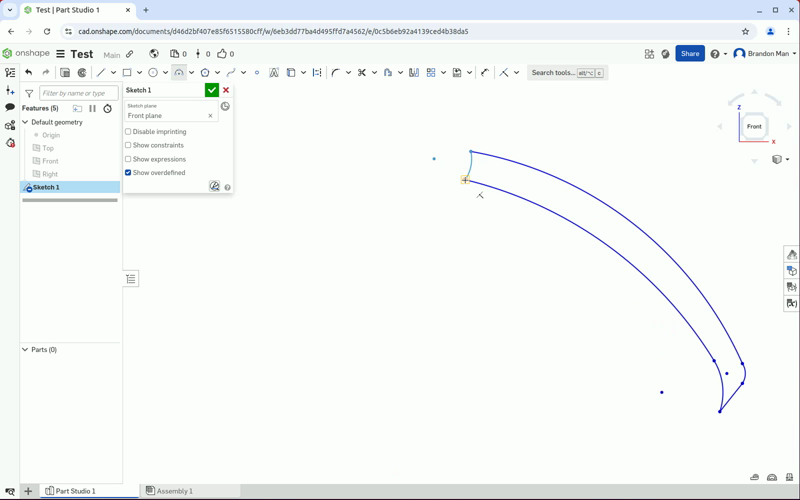
scroll(6)
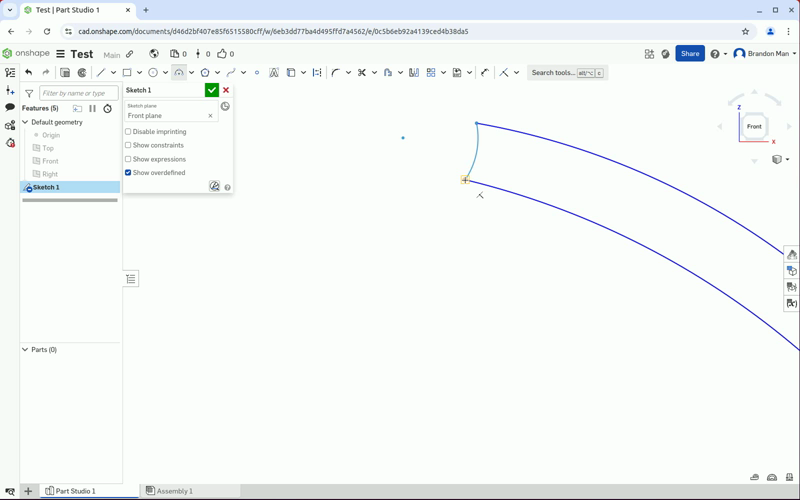
click(465, 179)
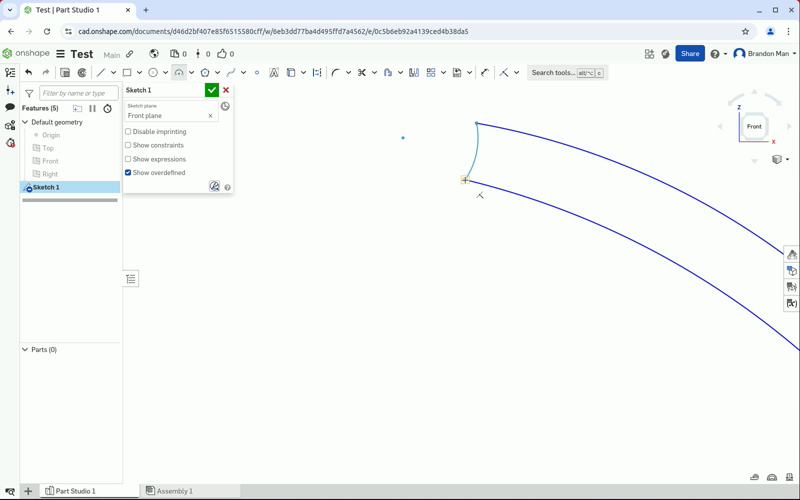
scroll(-6)
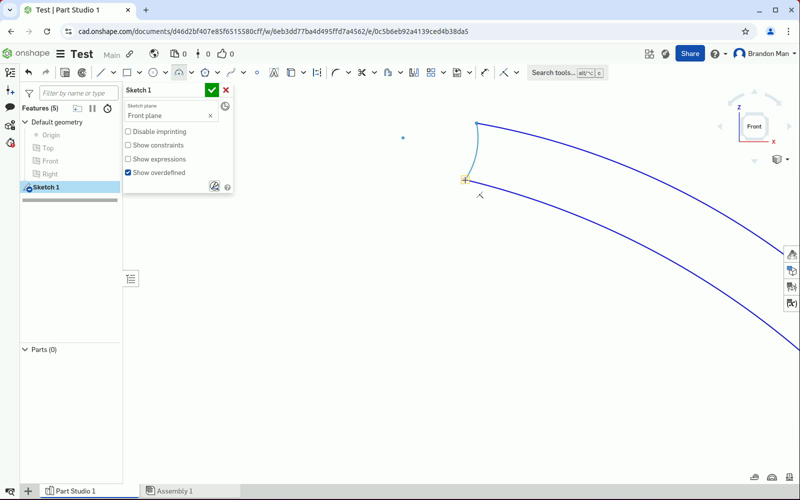
scroll(-6)
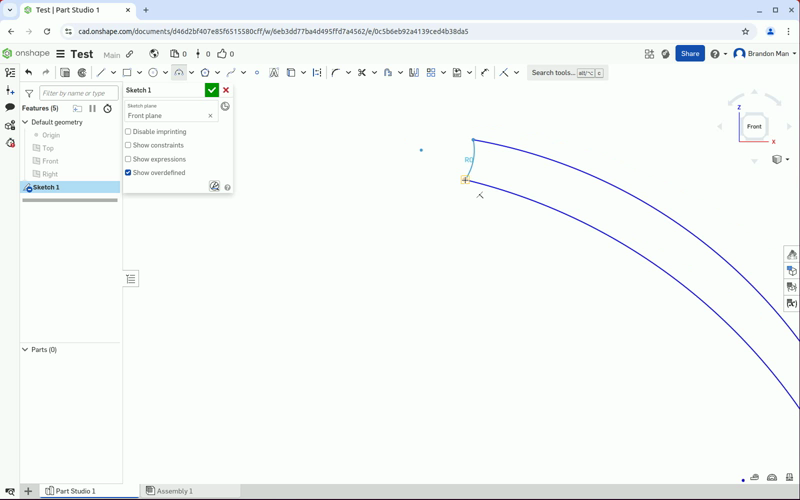
scroll(-6)
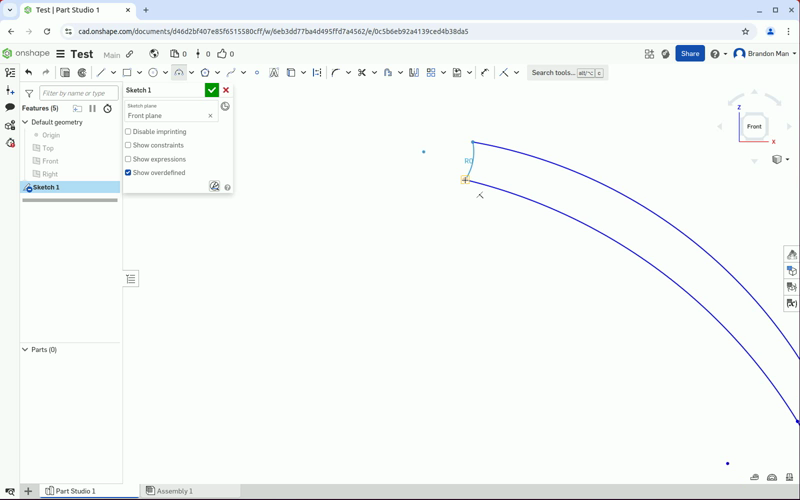
scroll(-6)
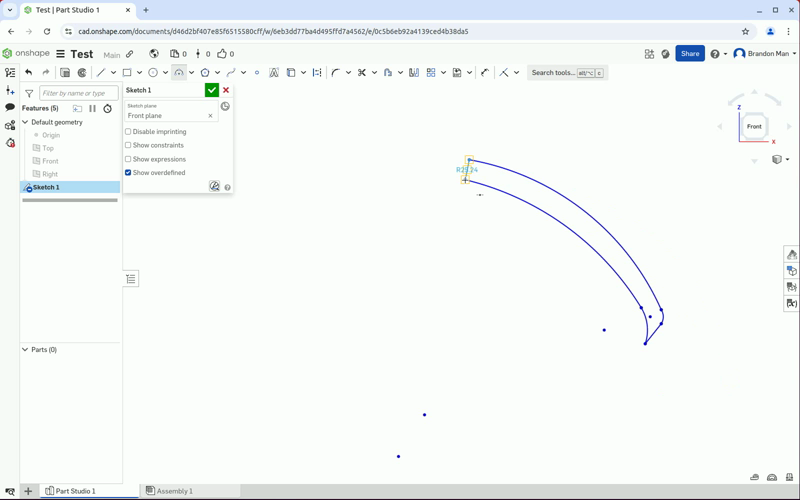
scroll(-6)
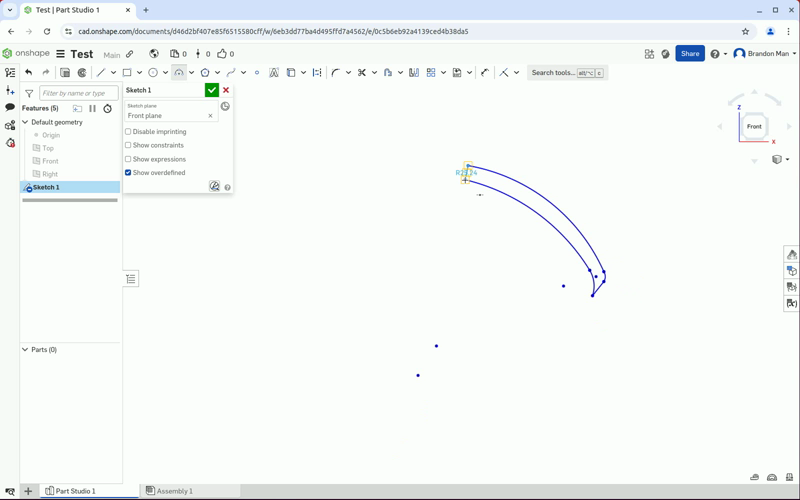
scroll(-6)
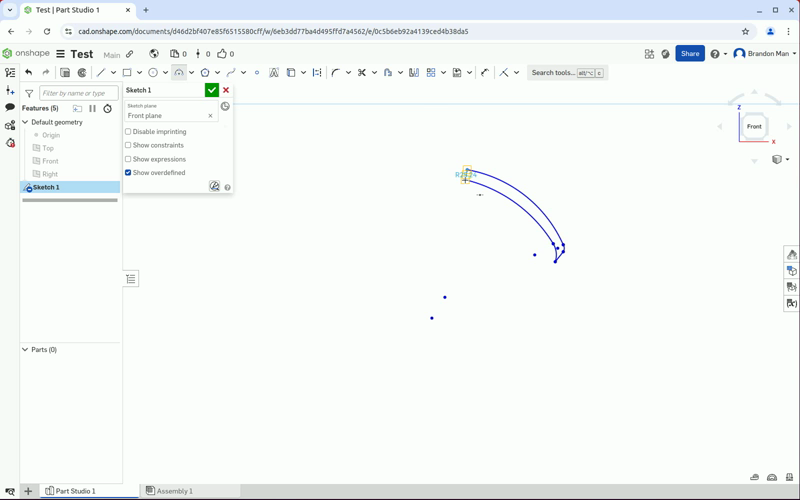
scroll(-6)
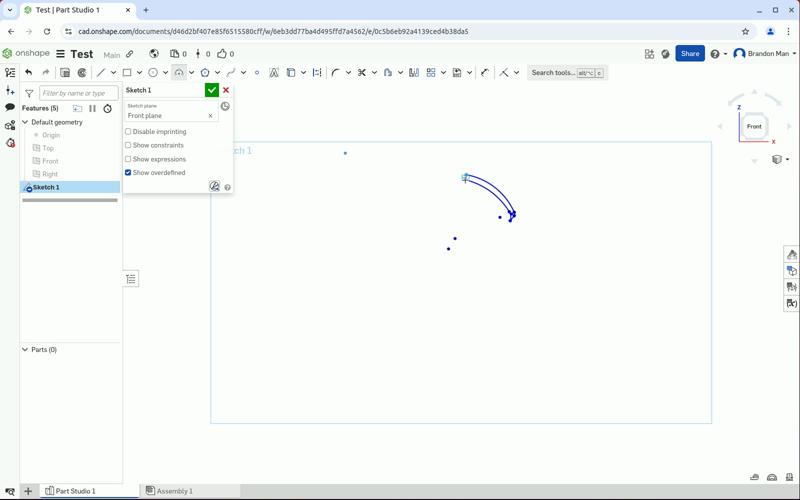
key_down(shift)
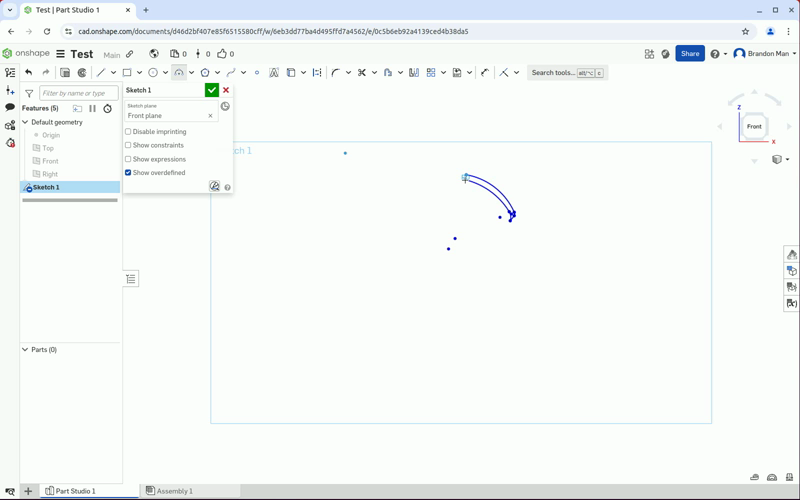
mouse_move(467, 177)
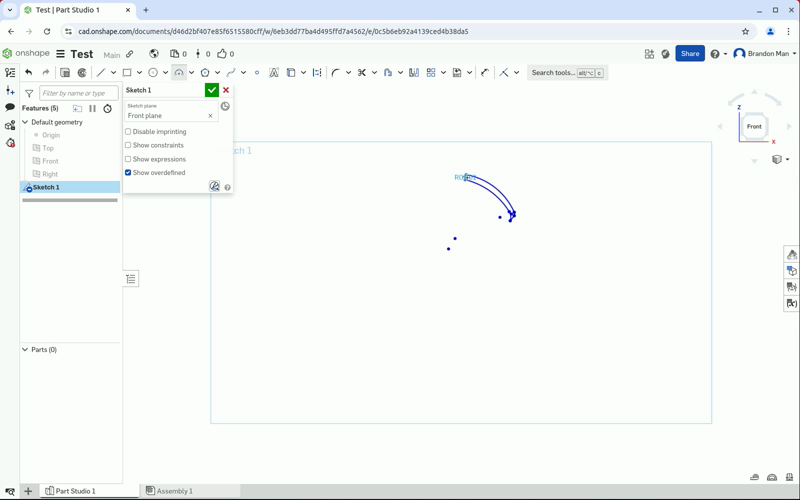
scroll(6)
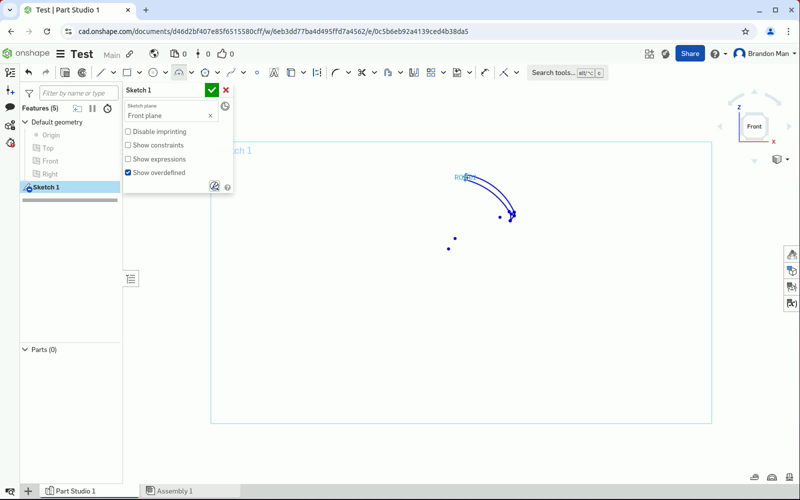
scroll(6)
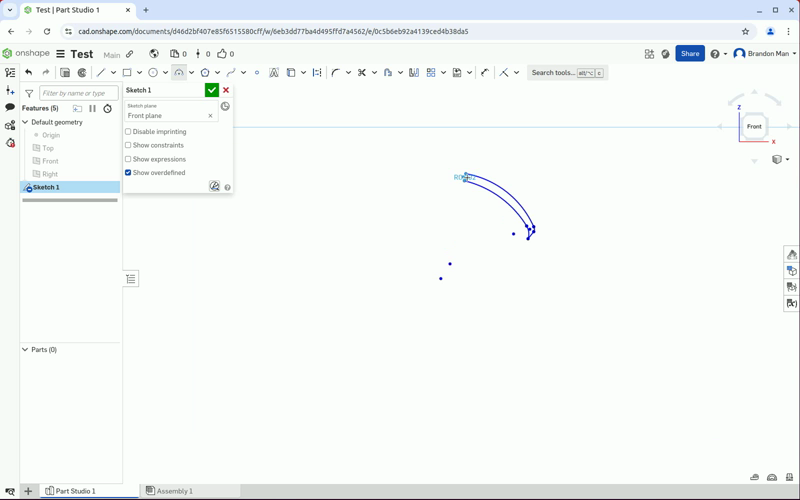
scroll(6)
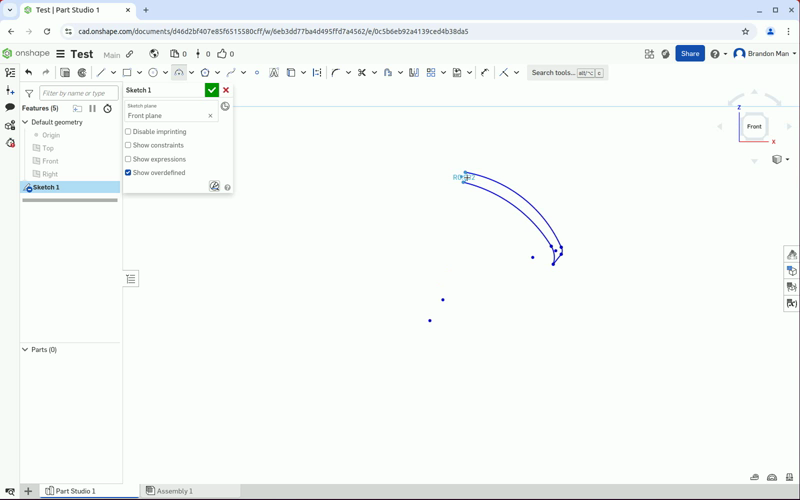
scroll(6)
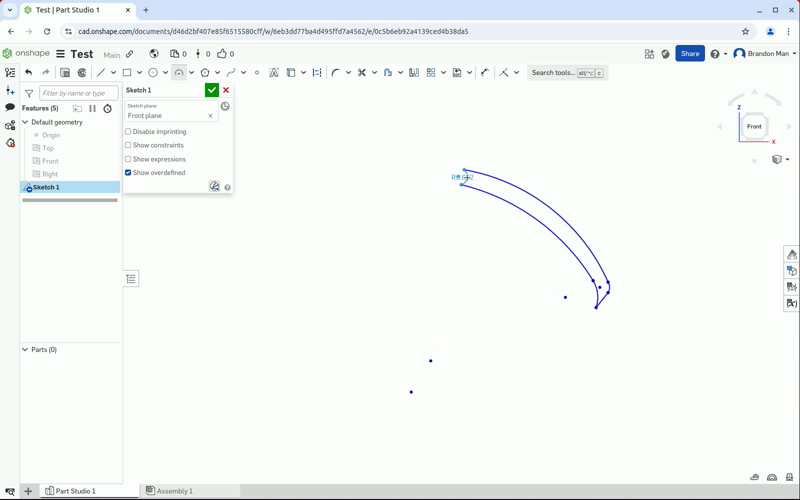
scroll(6)
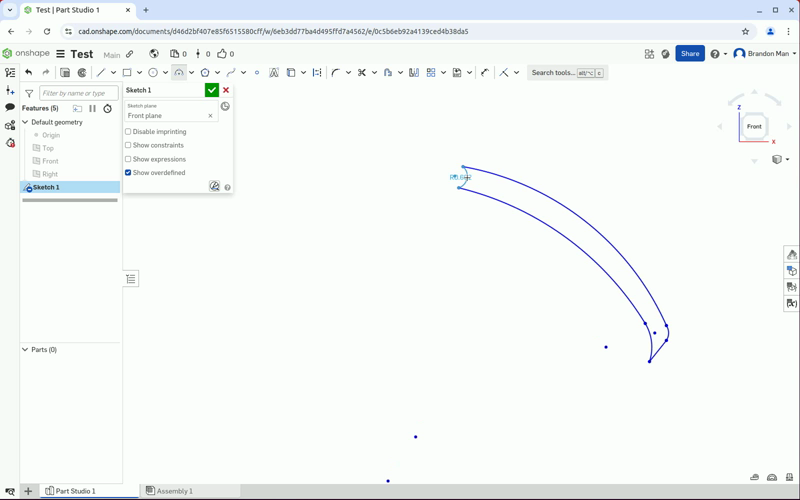
scroll(6)
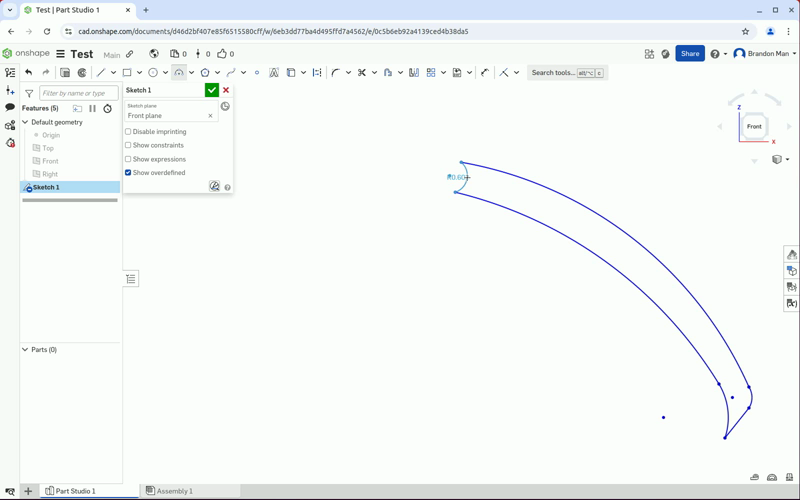
scroll(6)
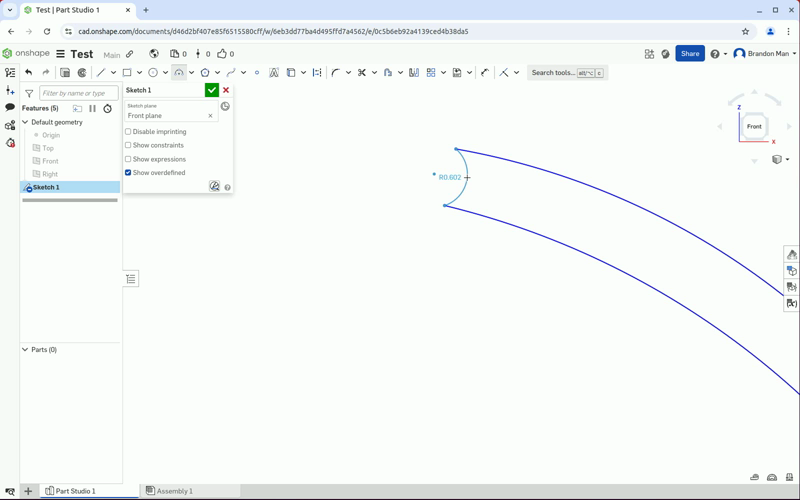
click(467, 177)
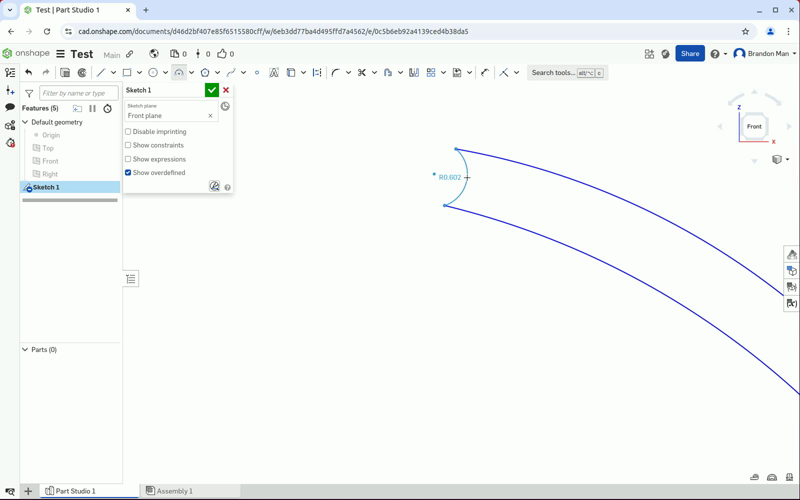
scroll(-6)
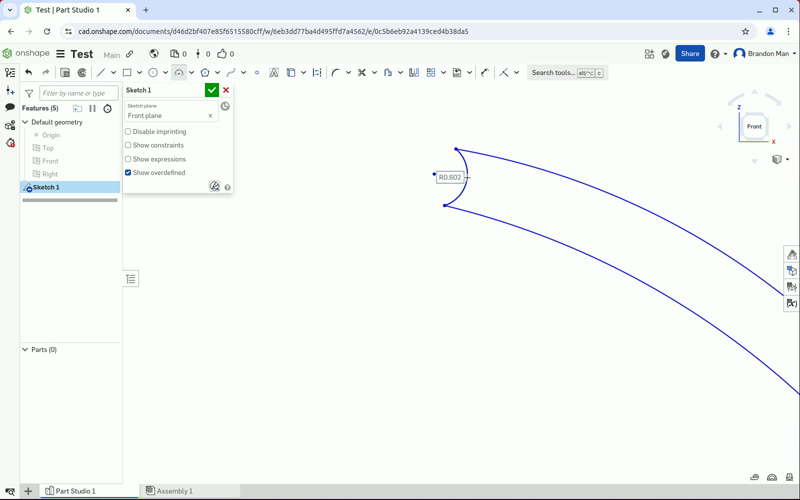
scroll(-6)
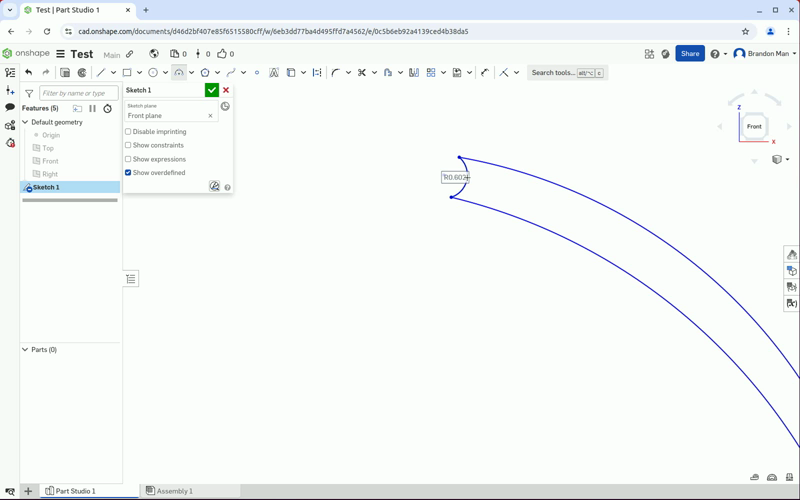
scroll(-6)
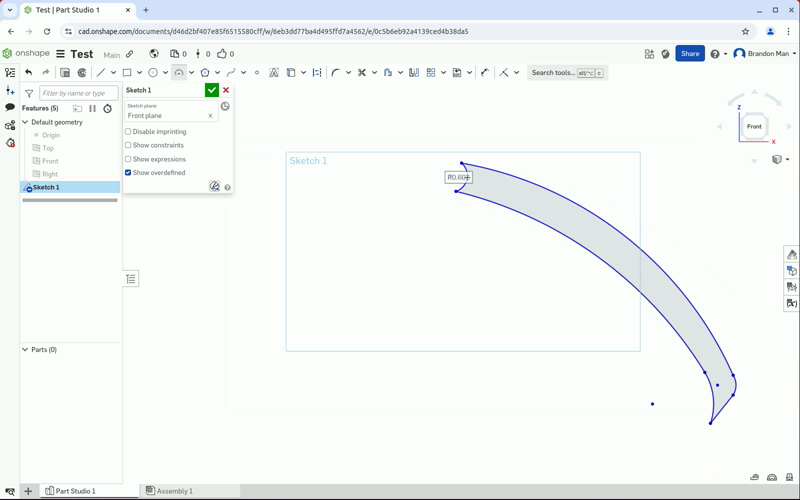
scroll(-6)
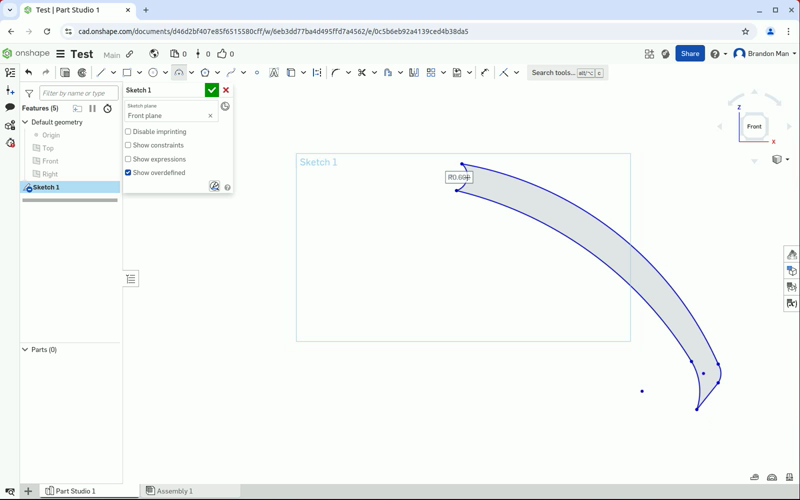
scroll(-6)
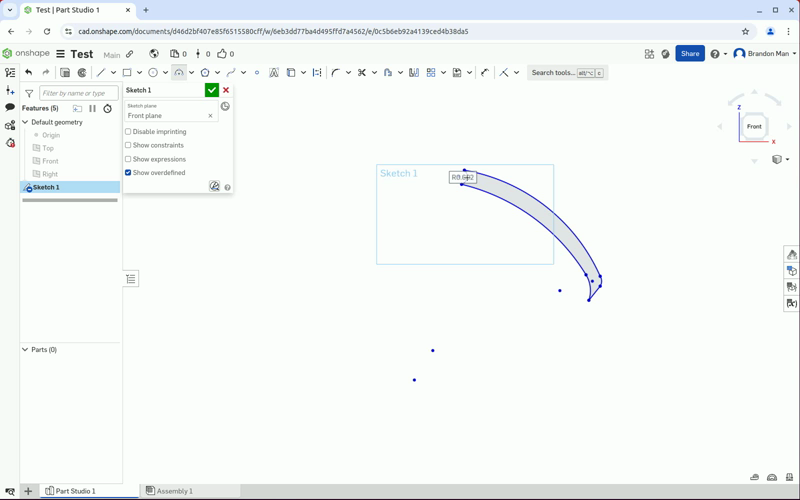
scroll(-6)
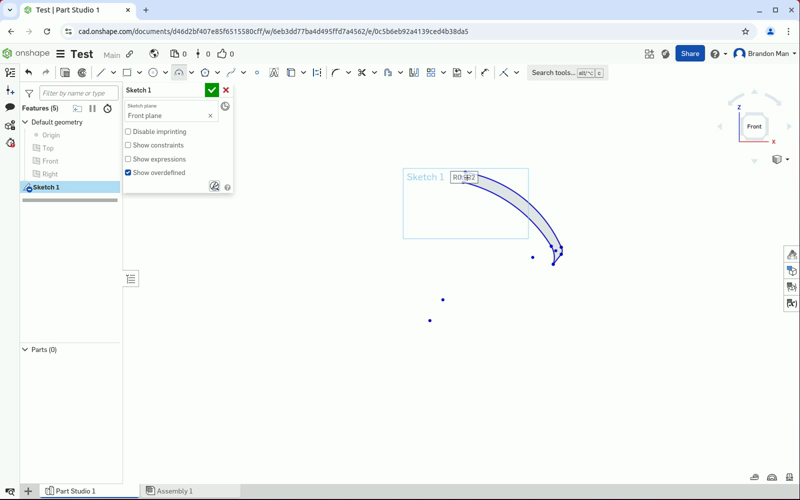
scroll(-6)
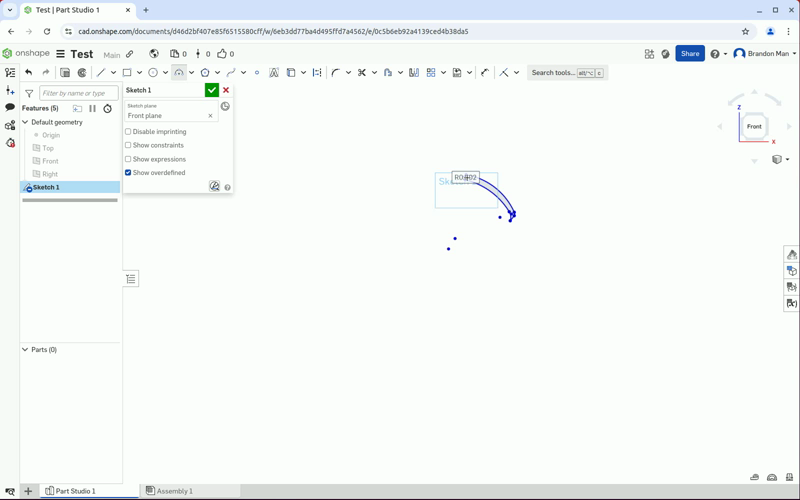
key_up(shift)
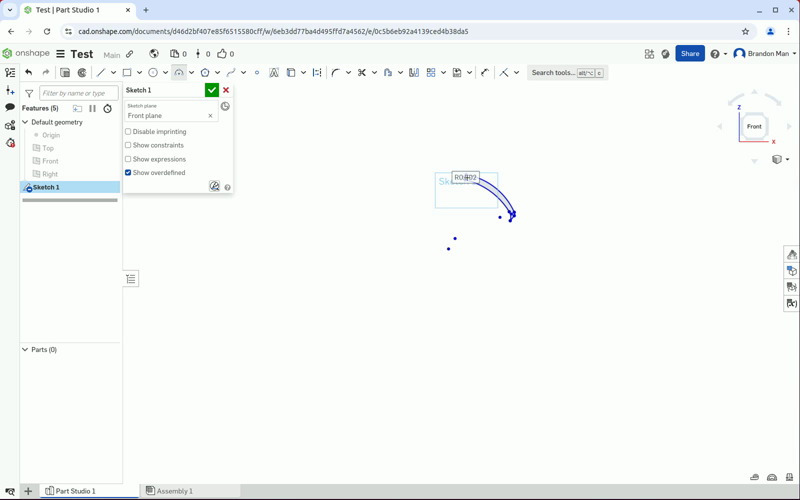
key(esc)
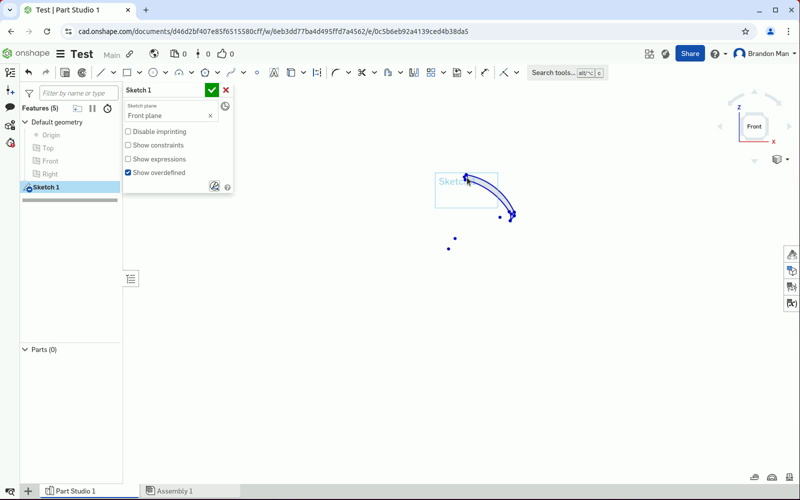
mouse_move(507, 204)
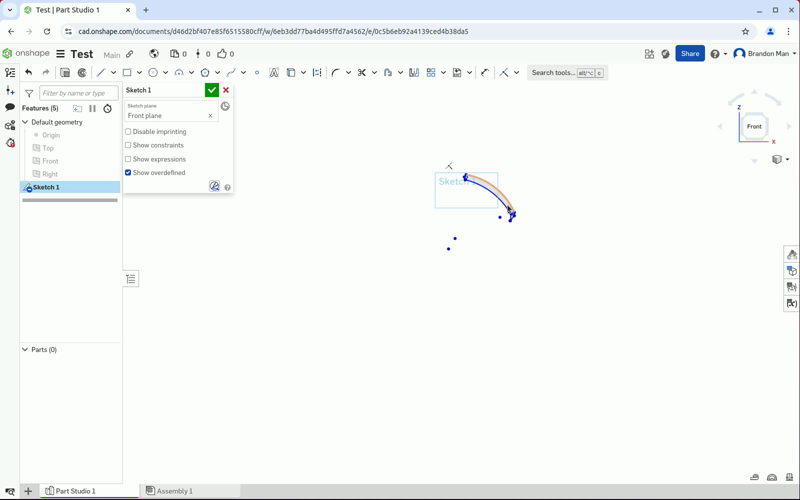
scroll(6)
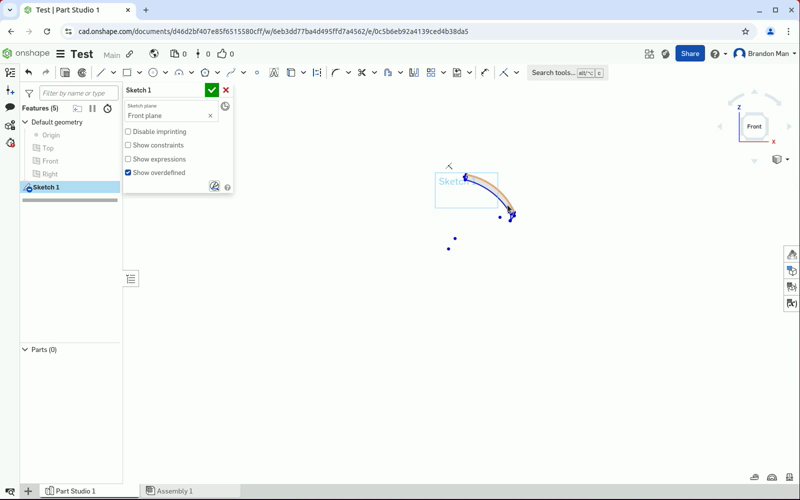
scroll(6)
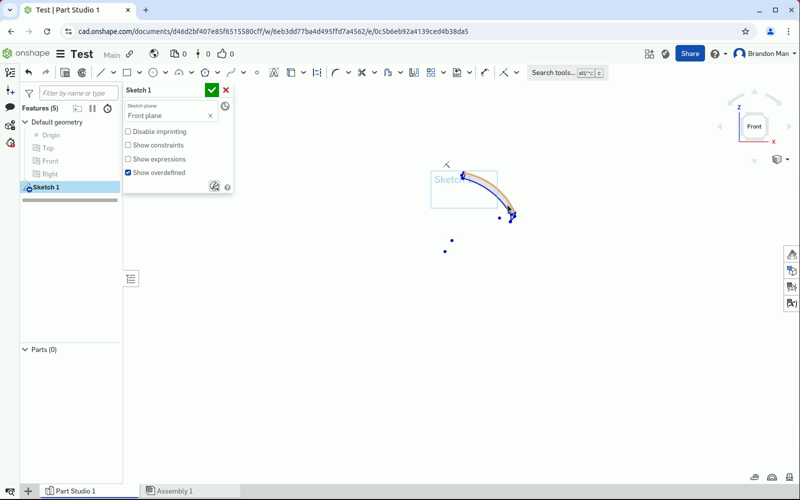
scroll(6)
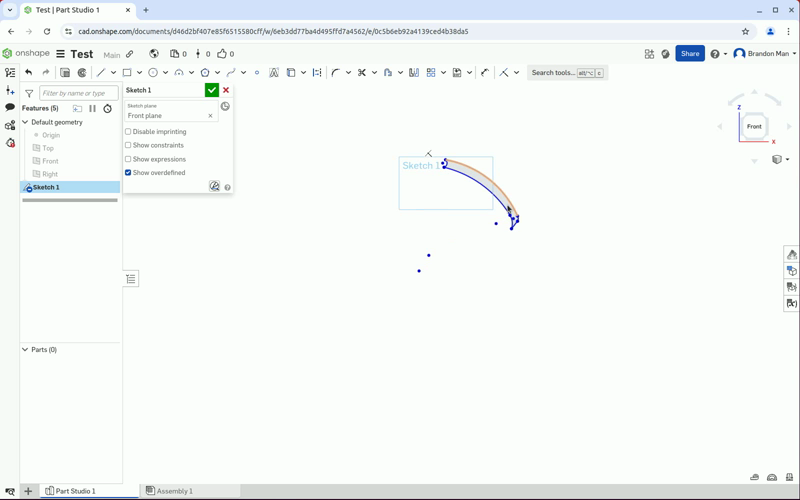
scroll(6)
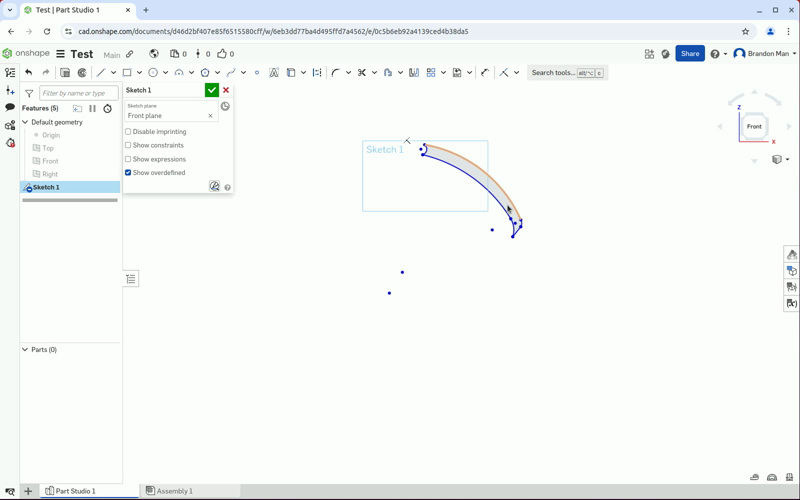
scroll(6)
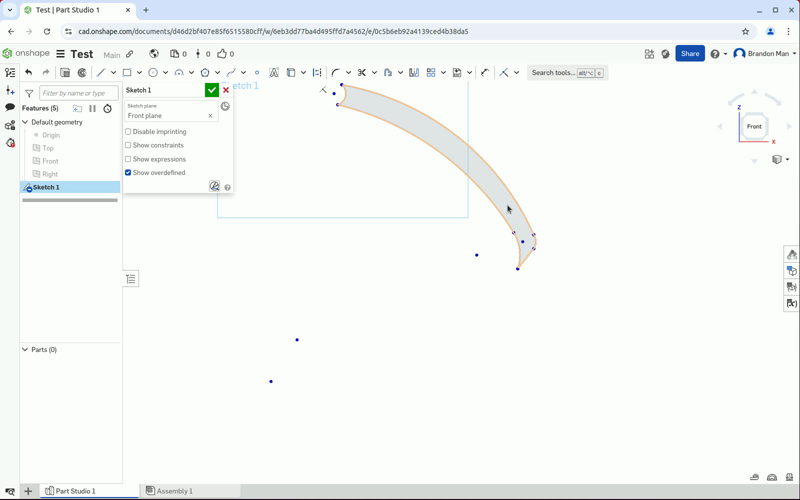
scroll(6)
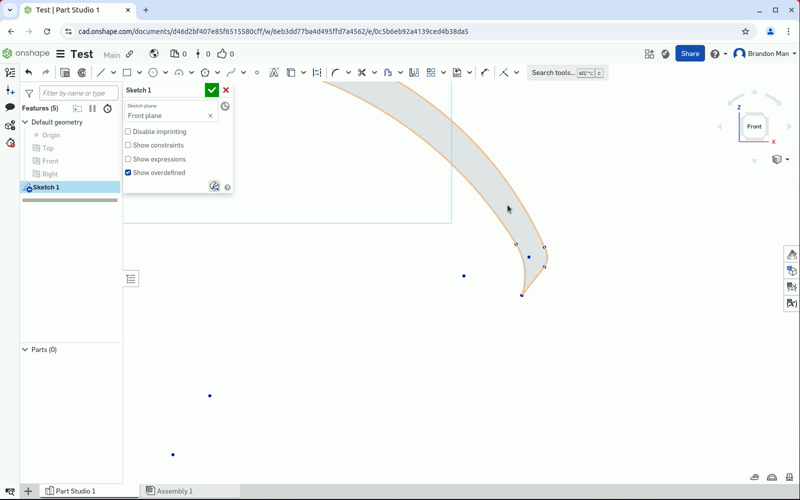
scroll(6)
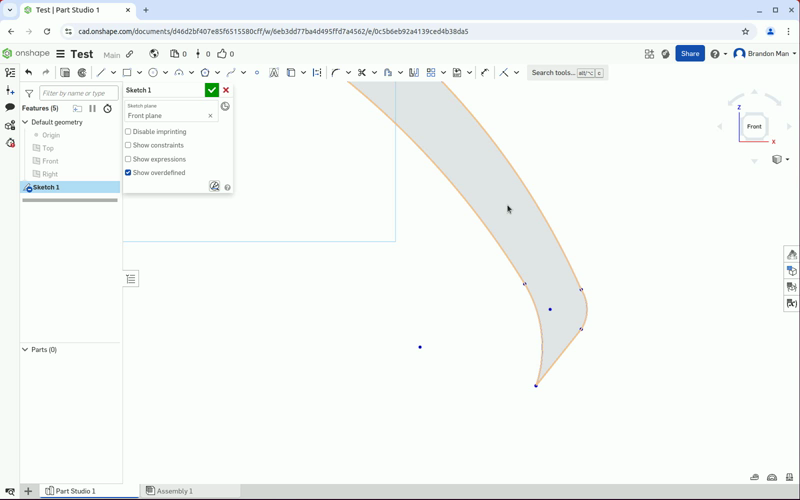
click(507, 204)
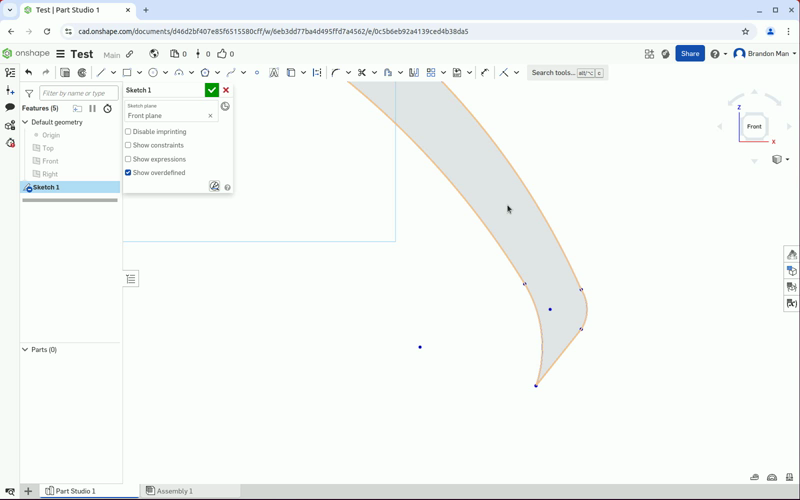
scroll(-6)
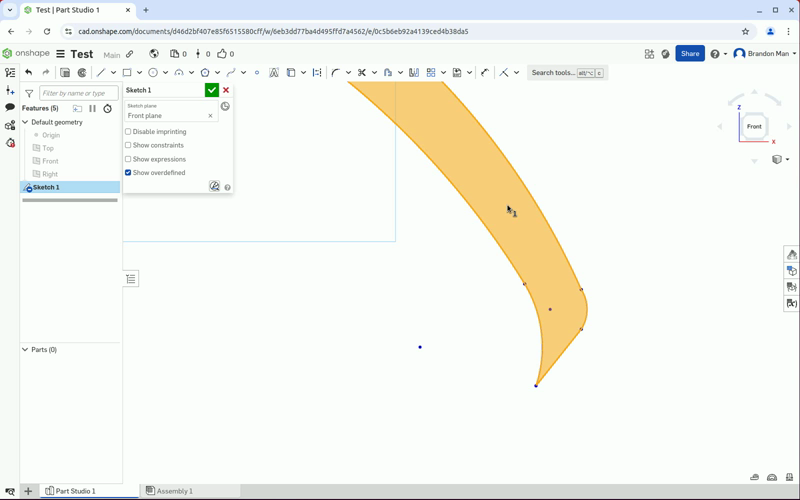
scroll(-6)
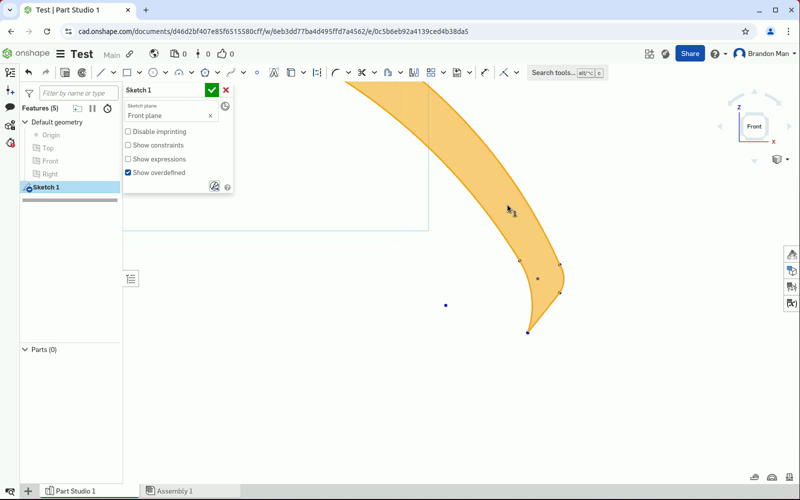
scroll(-6)
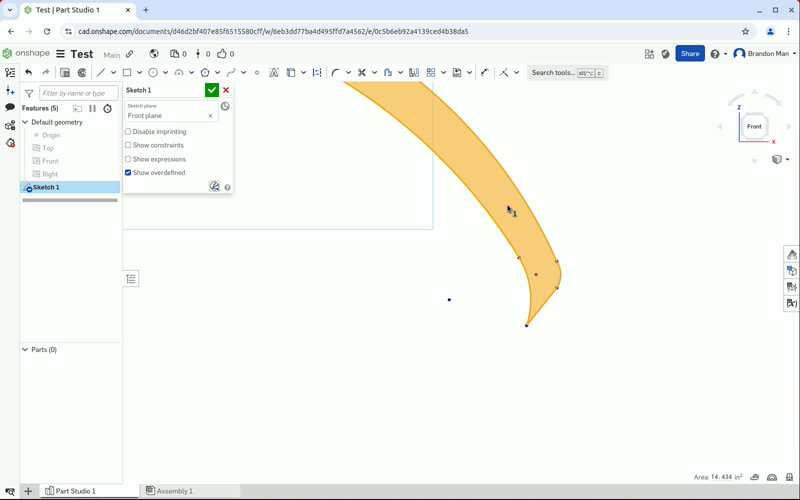
scroll(-6)
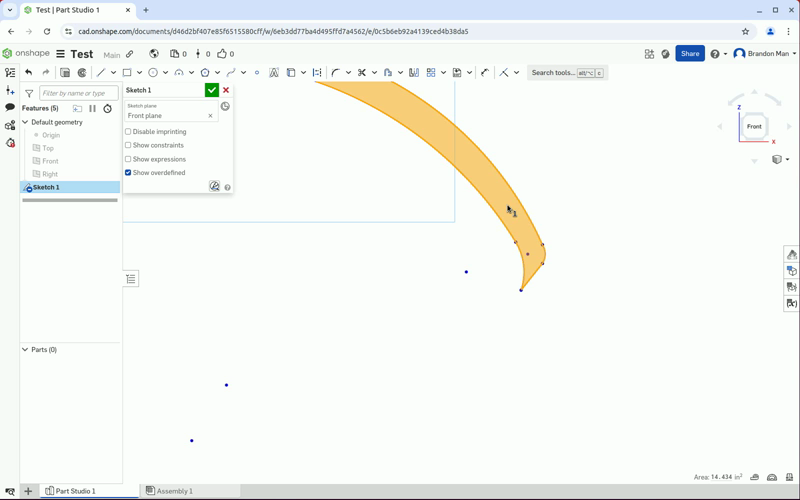
scroll(-6)
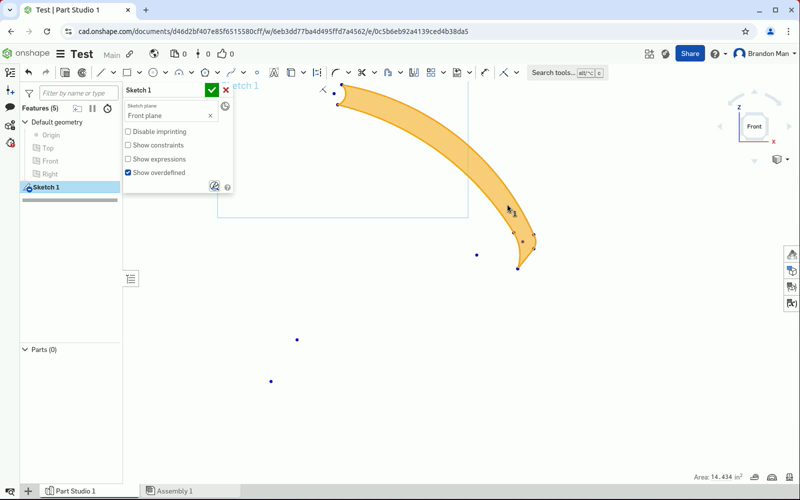
scroll(-6)
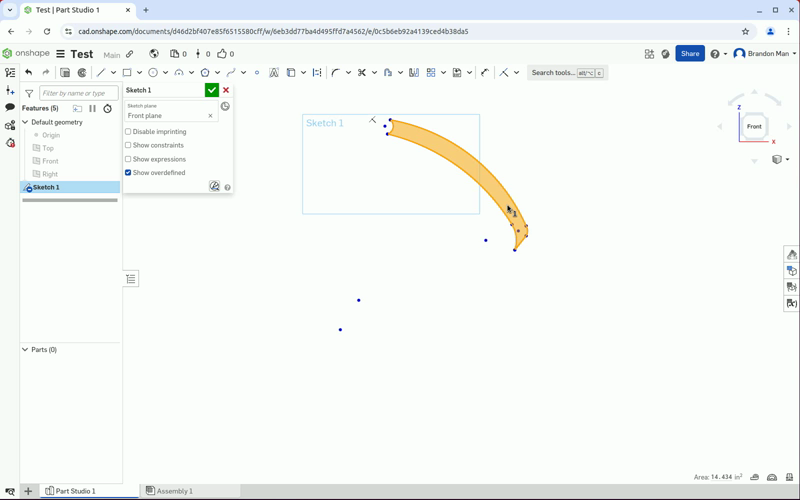
scroll(-6)
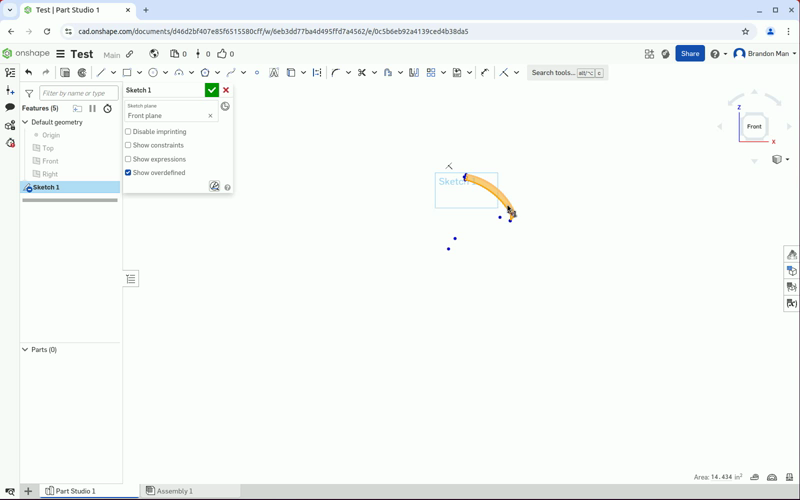
mouse_move(73, 352)
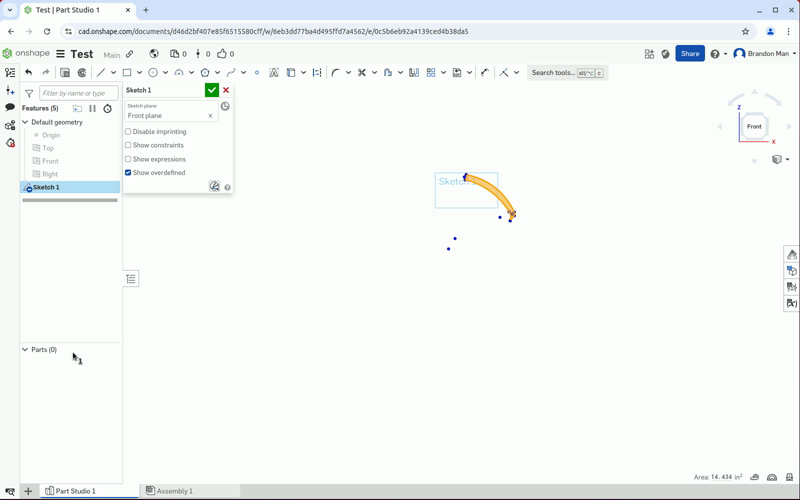
key(shift+y)
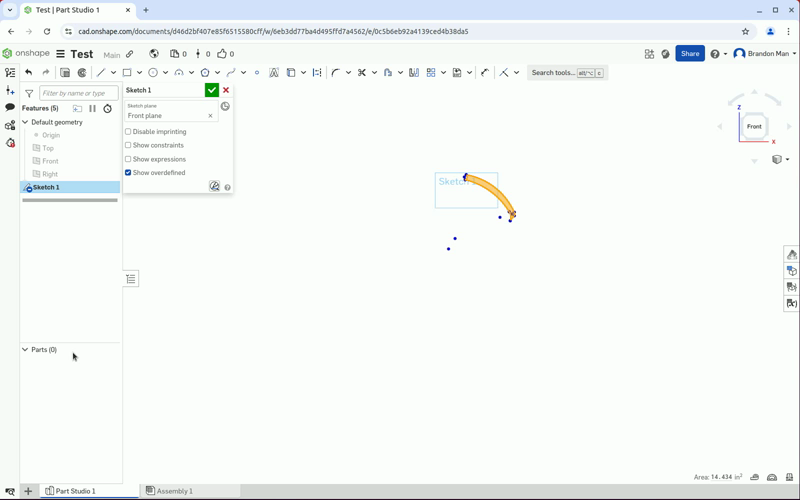
key(shift+e)
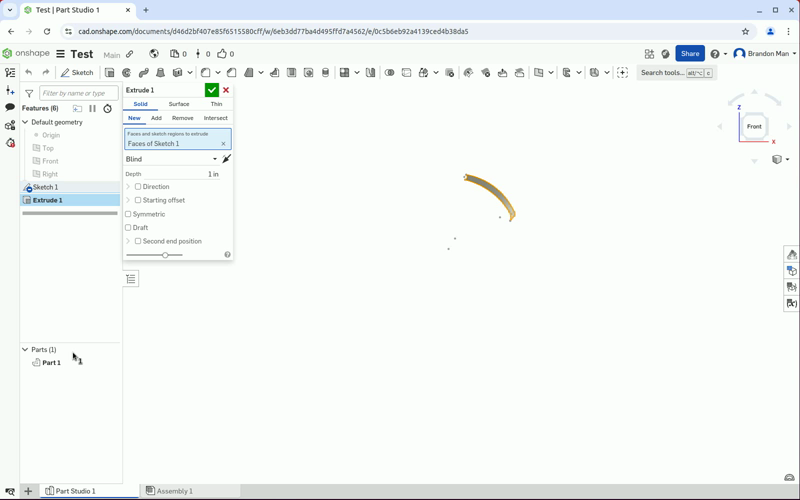
mouse_move(143, 106)
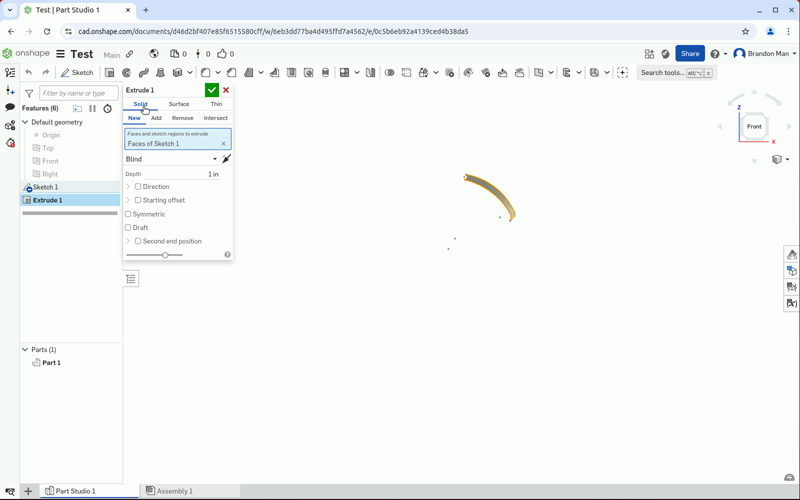
click(143, 106)
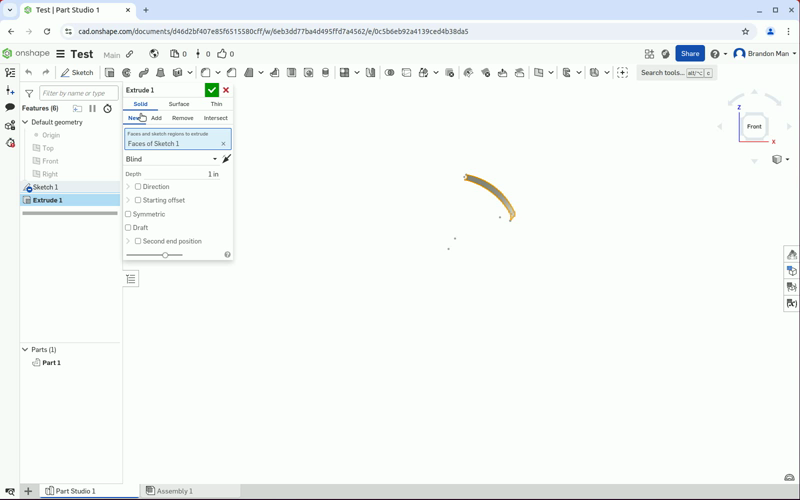
mouse_move(137, 120)
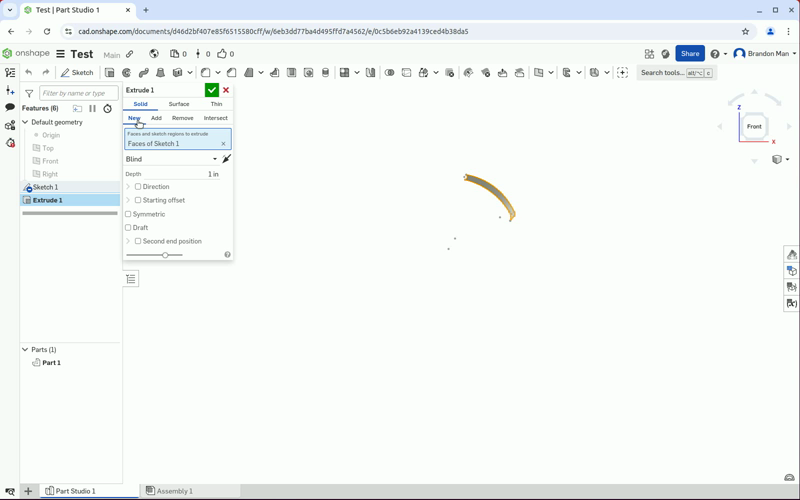
click(137, 120)
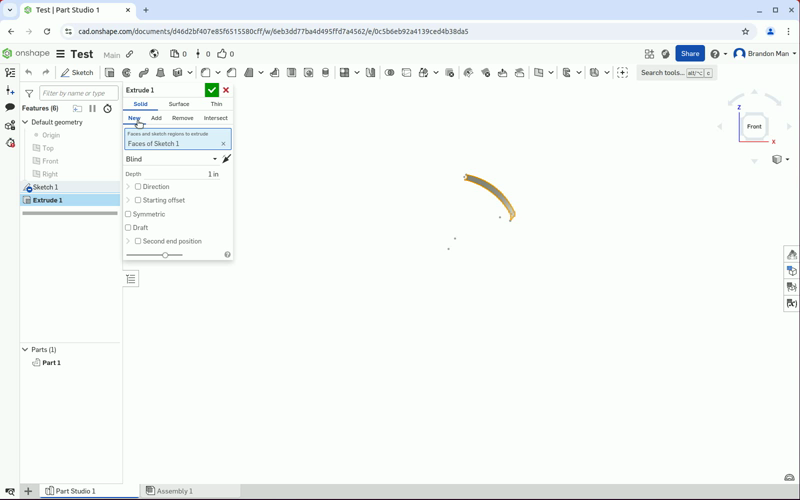
key(tab, 4)
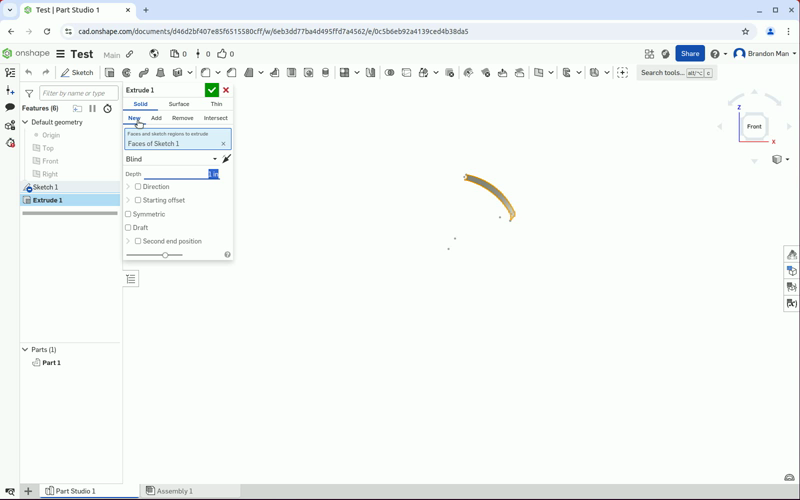
text(1.926)
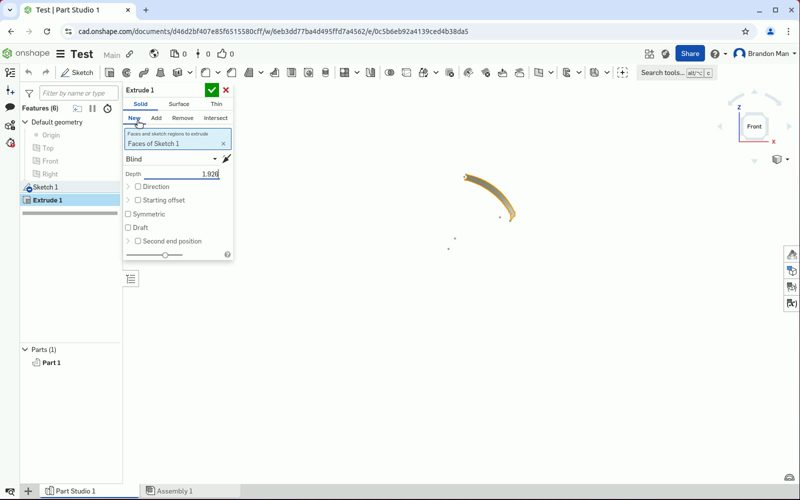
key(tab, 3)
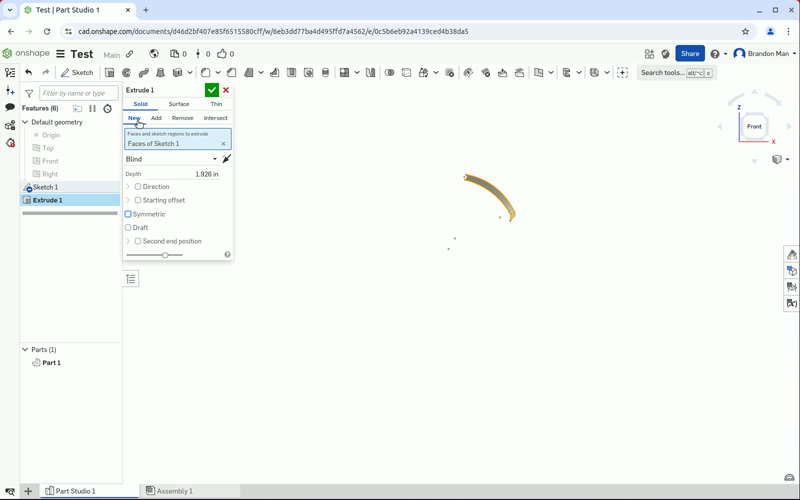
key(space)
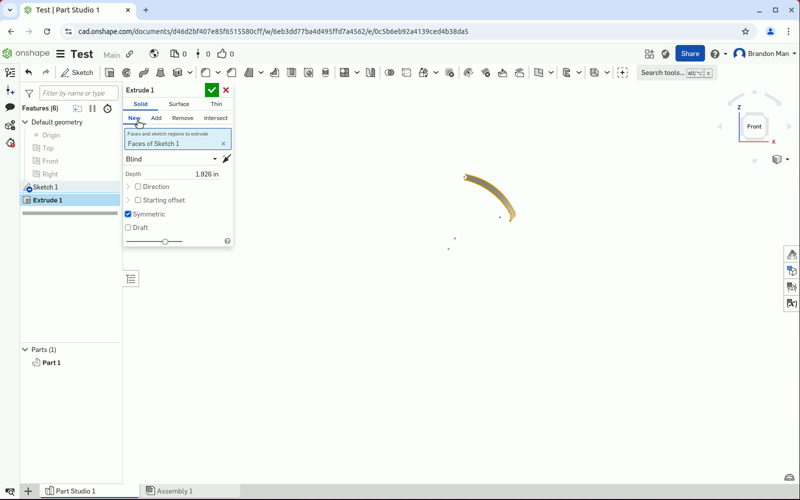
key(enter)
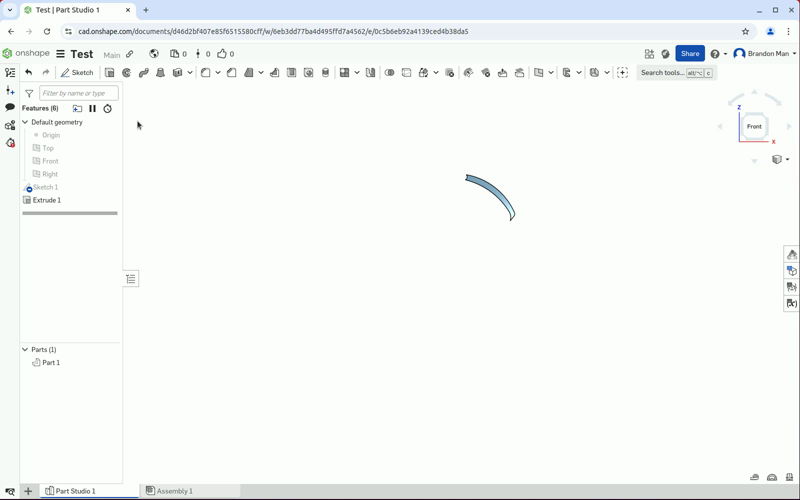
key(shift+h)
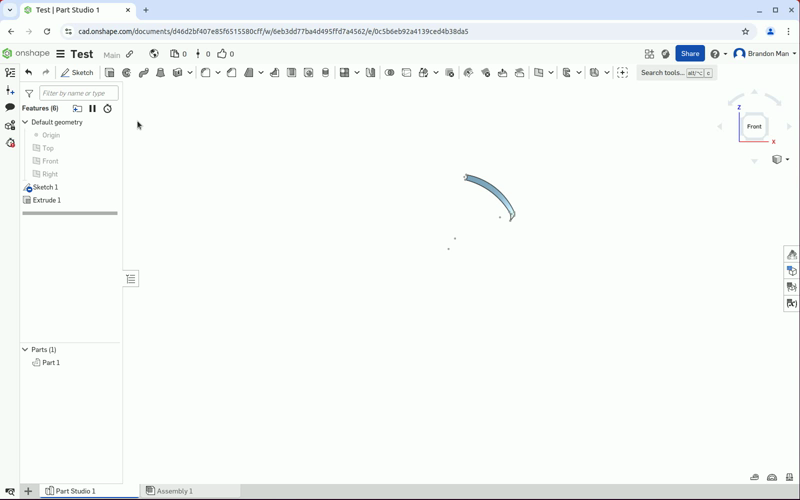
key(shift+h)
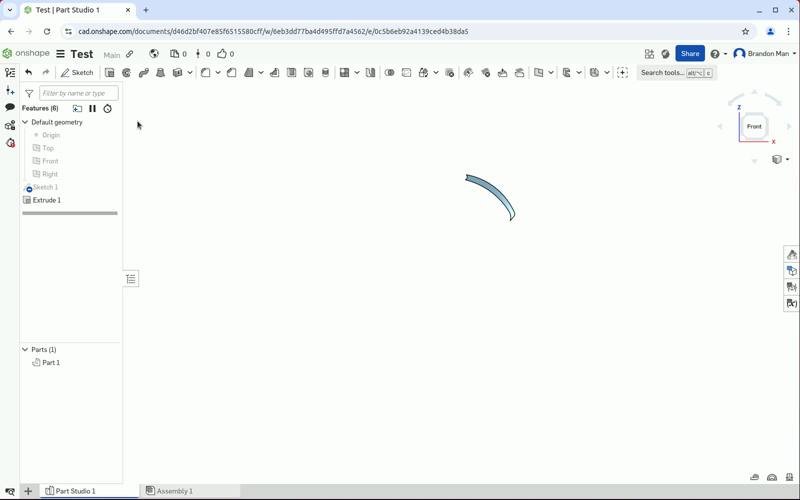
mouse_move(73, 189)
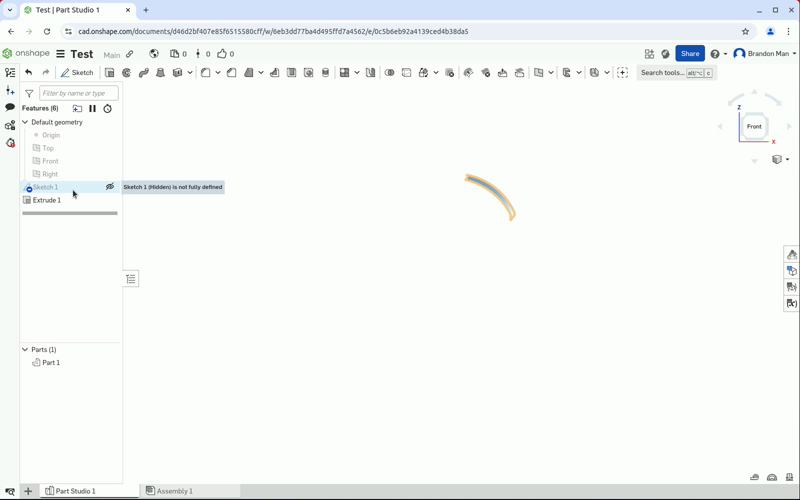
click(73, 189)
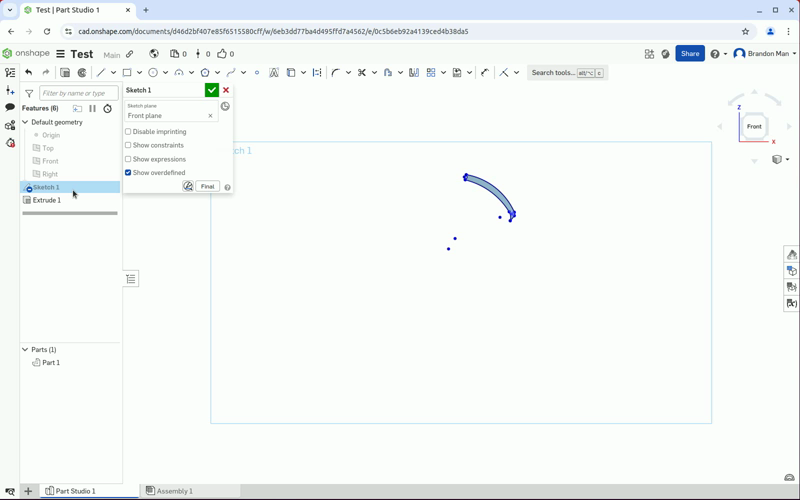
mouse_move(229, 92)
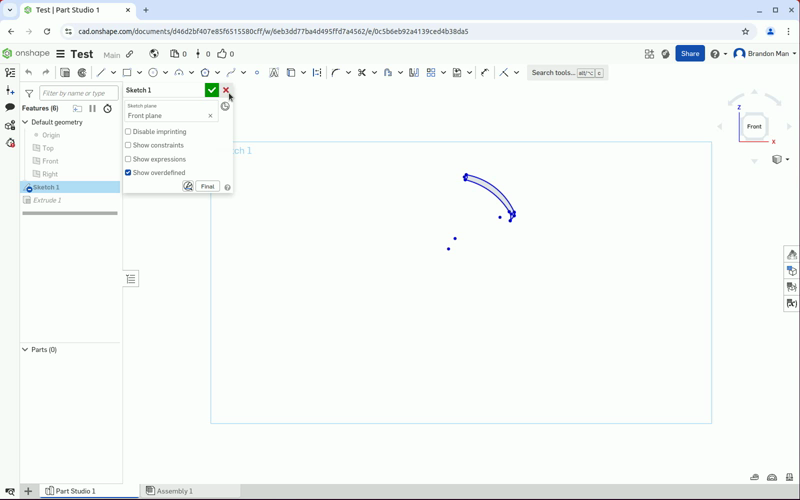
click(229, 92)
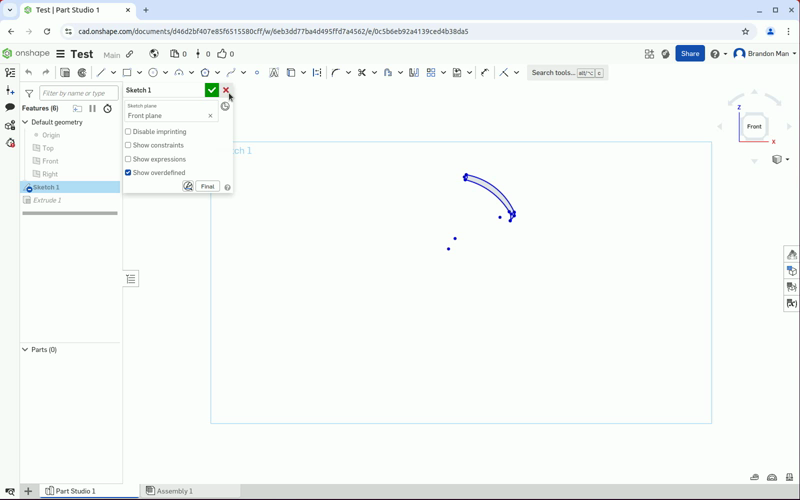
key(shift+s)
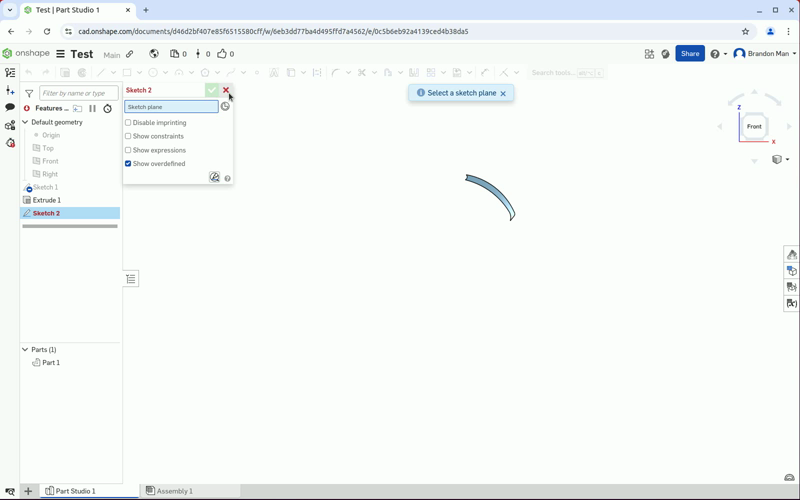
mouse_move(73, 163)
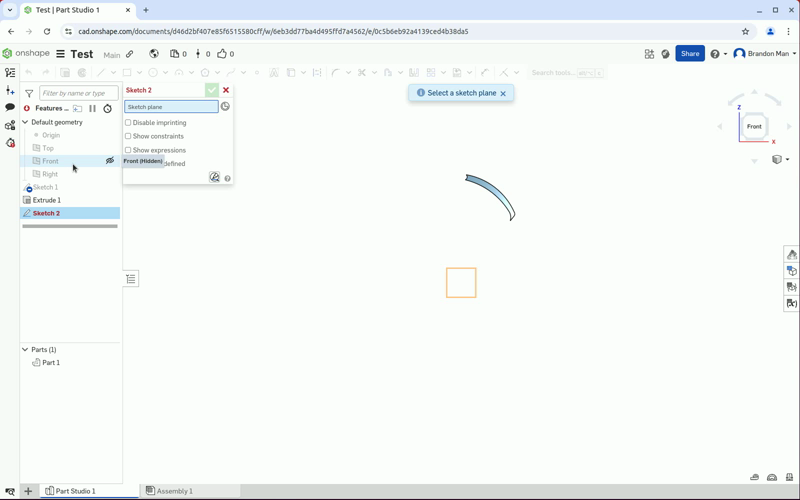
click(73, 163)
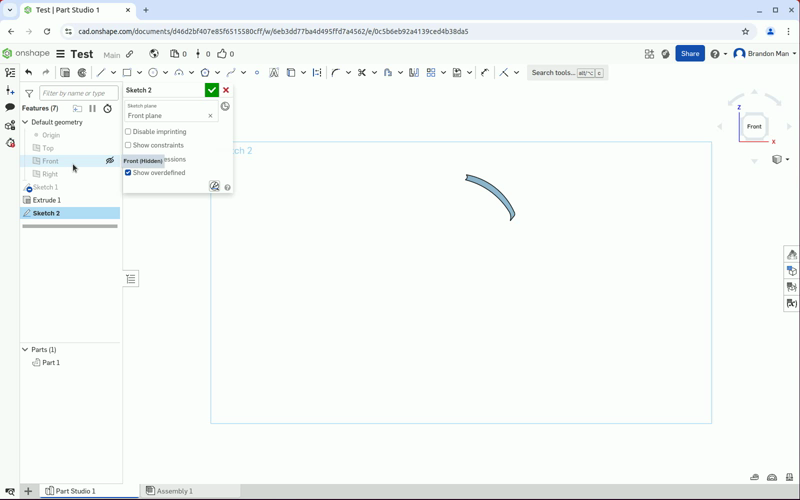
mouse_move(73, 352)
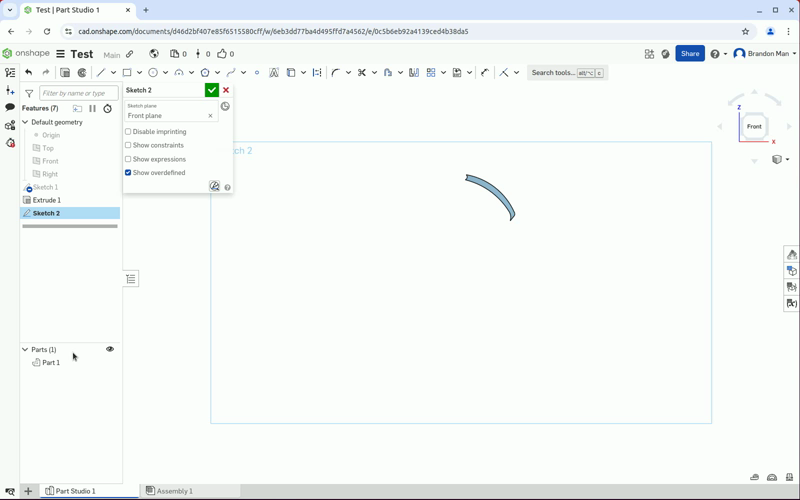
key(y)
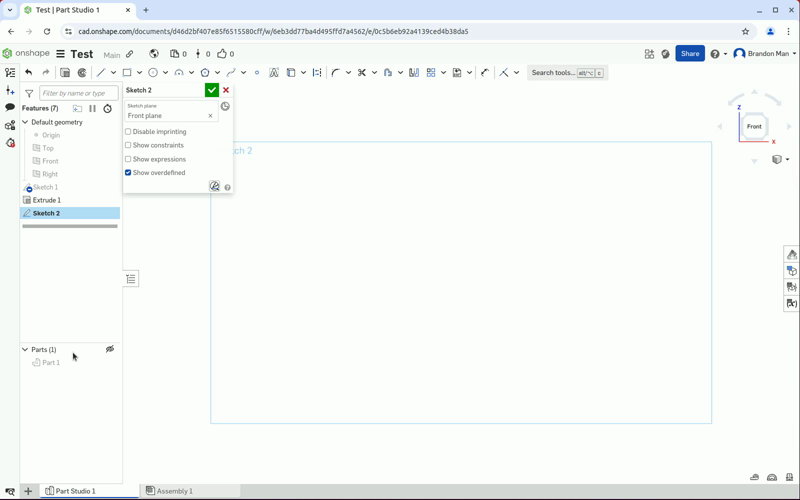
key(c)
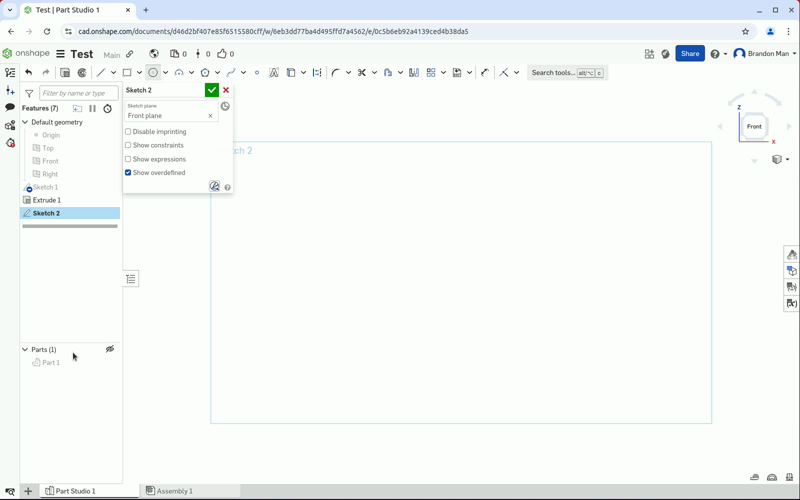
key_down(shift)
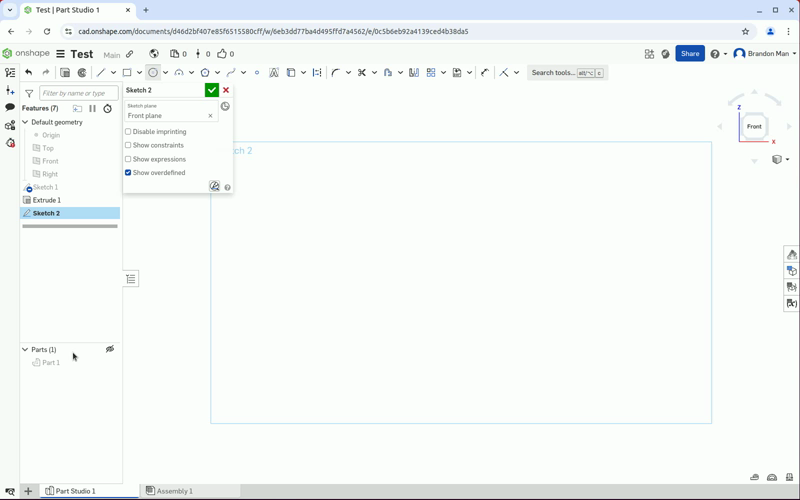
mouse_move(461, 176)
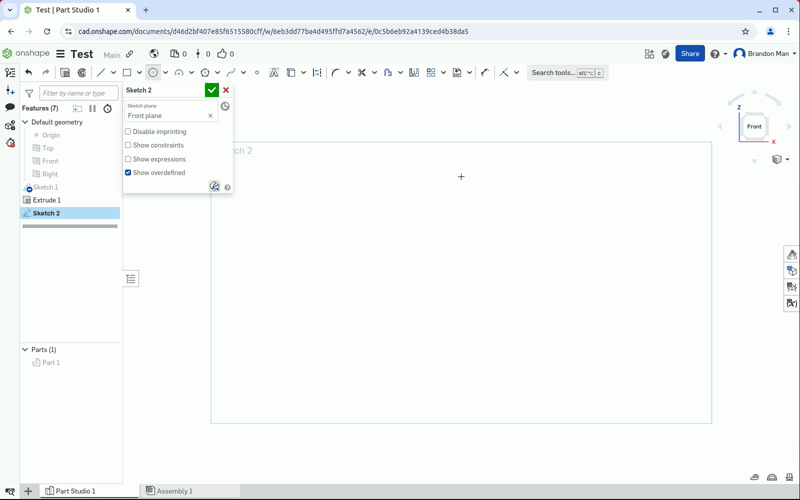
click(461, 176)
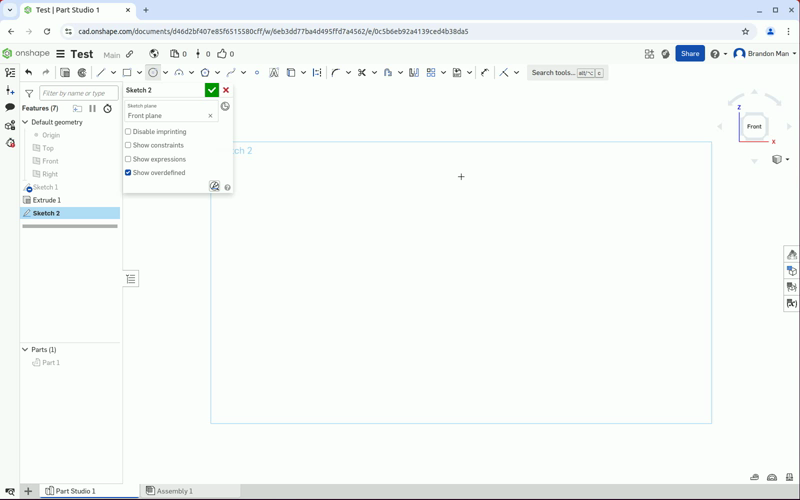
key_up(shift)
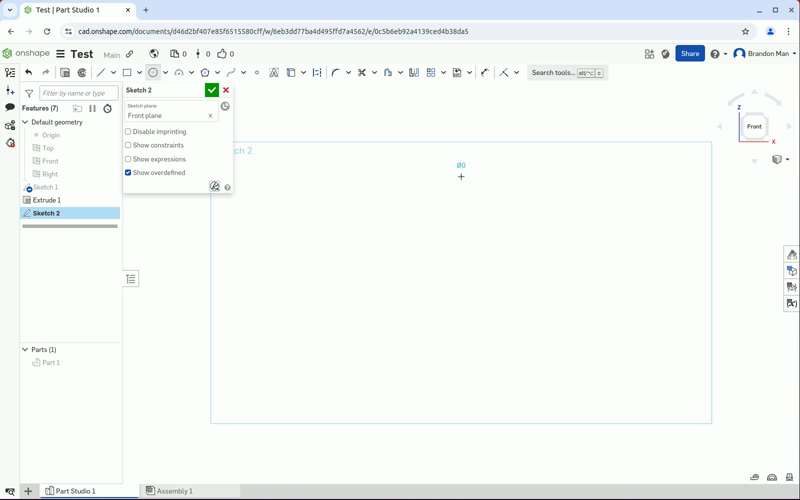
mouse_move(467, 176)
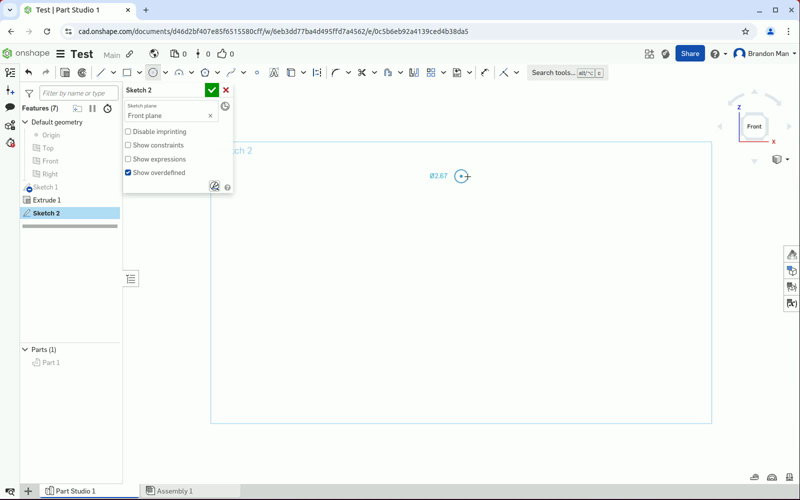
click(467, 176)
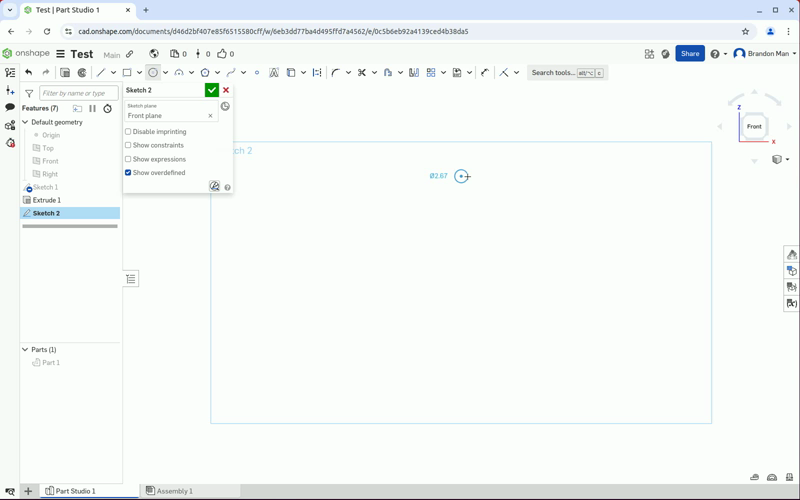
key(esc)
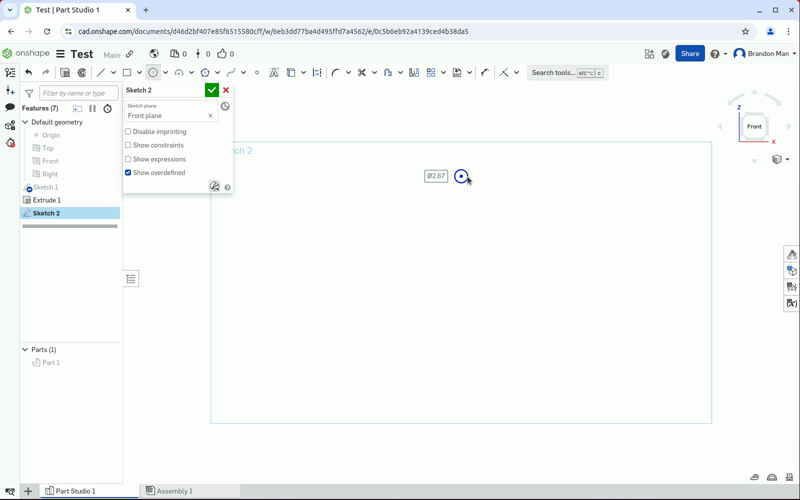
key(c)
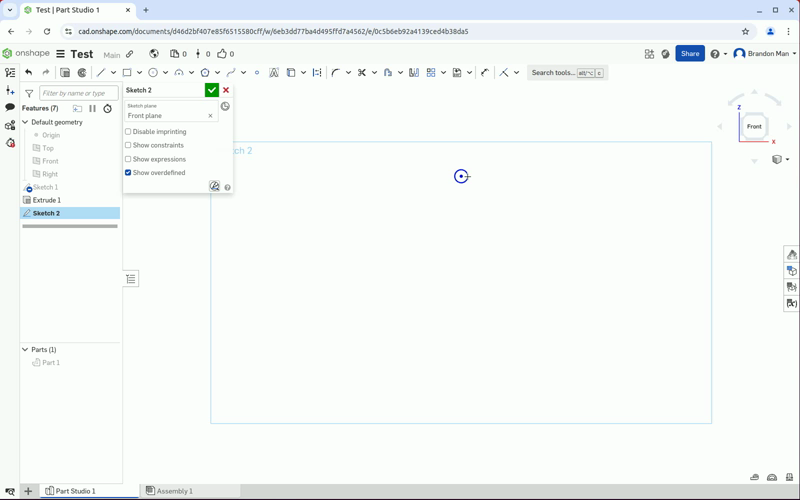
key_down(shift)
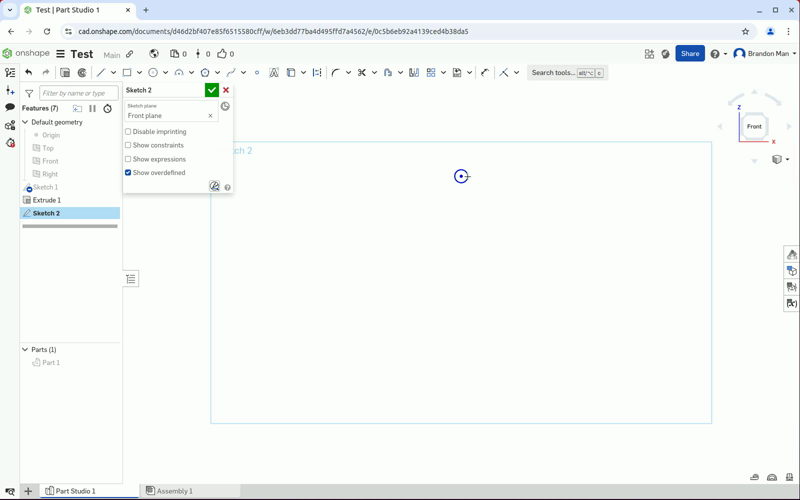
mouse_move(461, 176)
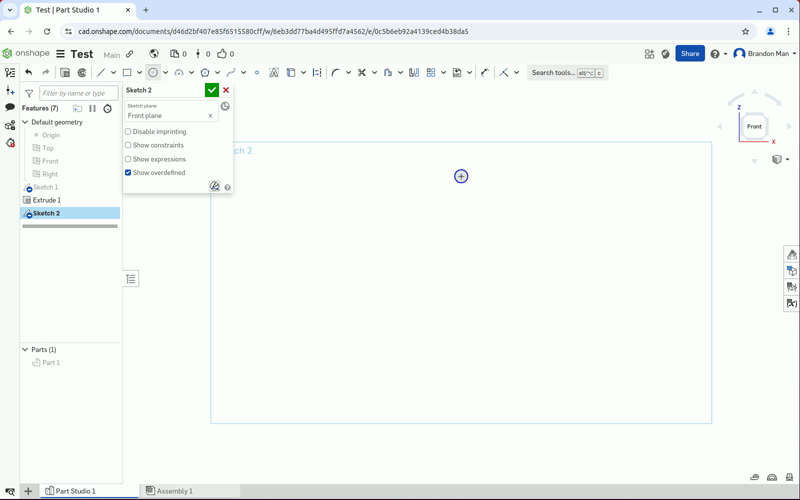
click(461, 176)
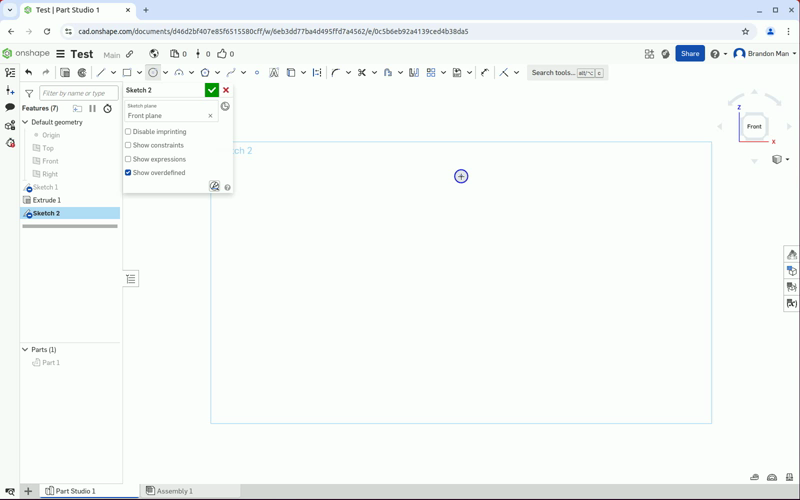
key_up(shift)
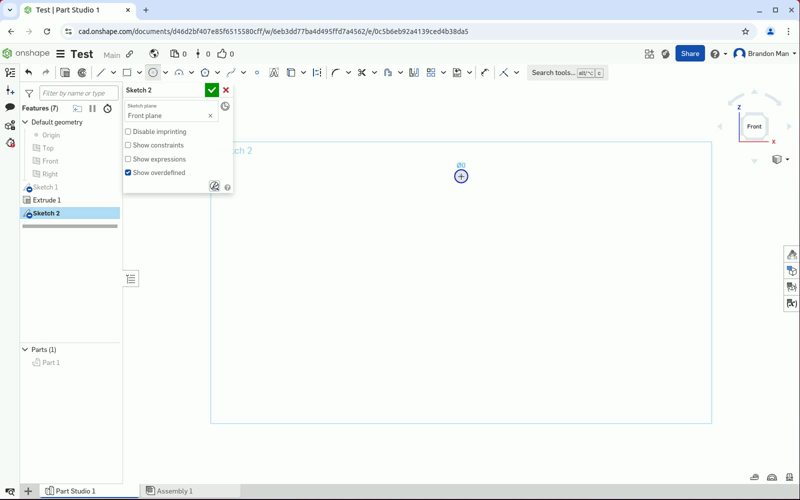
mouse_move(463, 176)
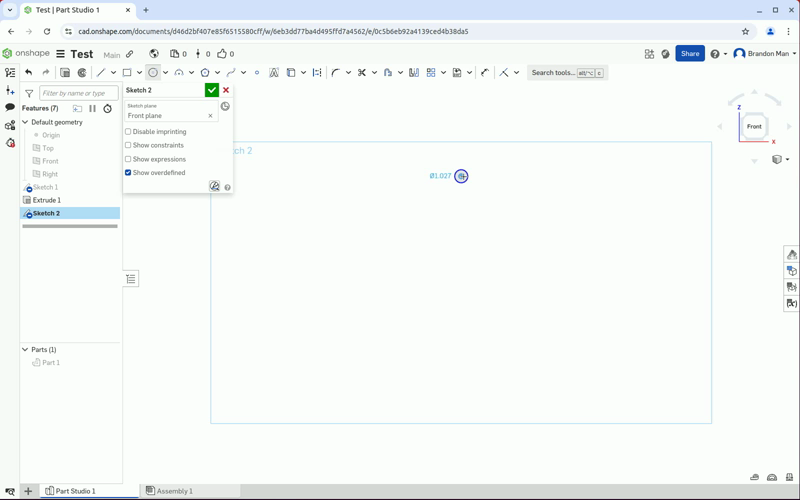
scroll(6)
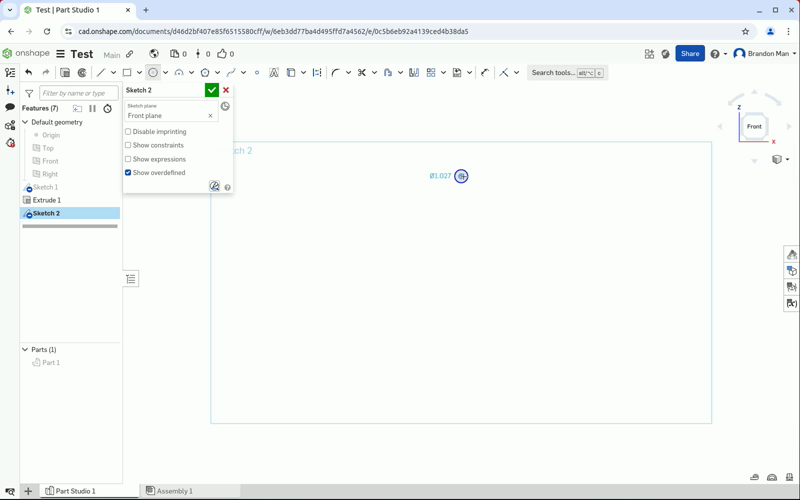
scroll(6)
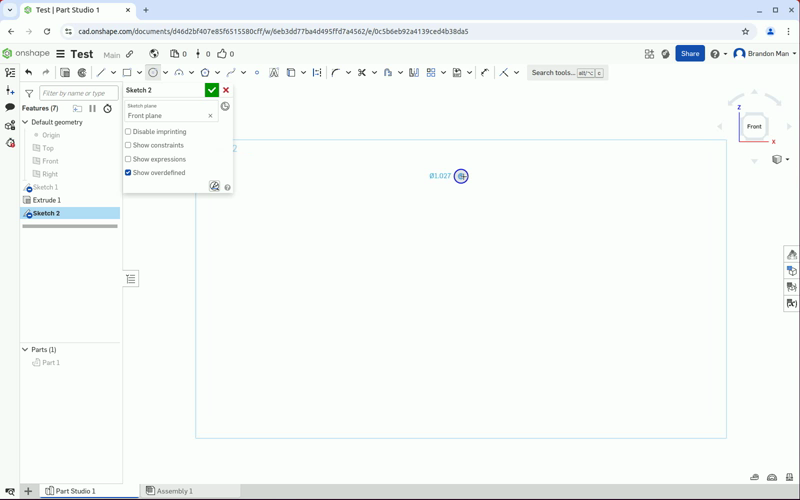
scroll(6)
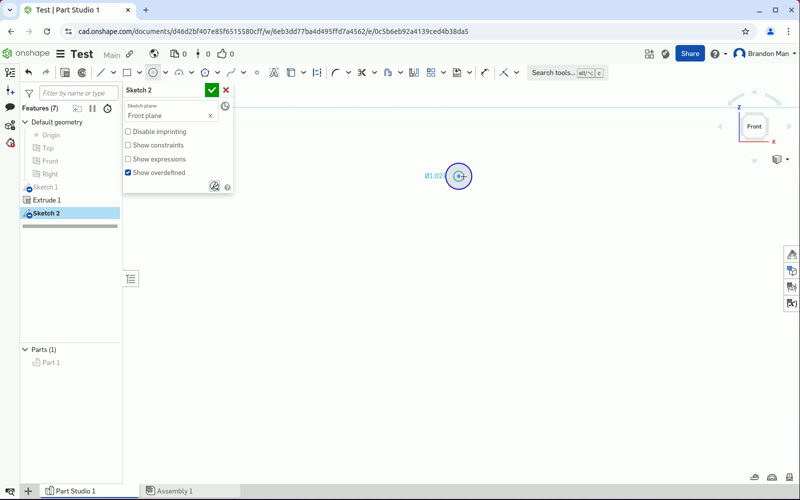
scroll(6)
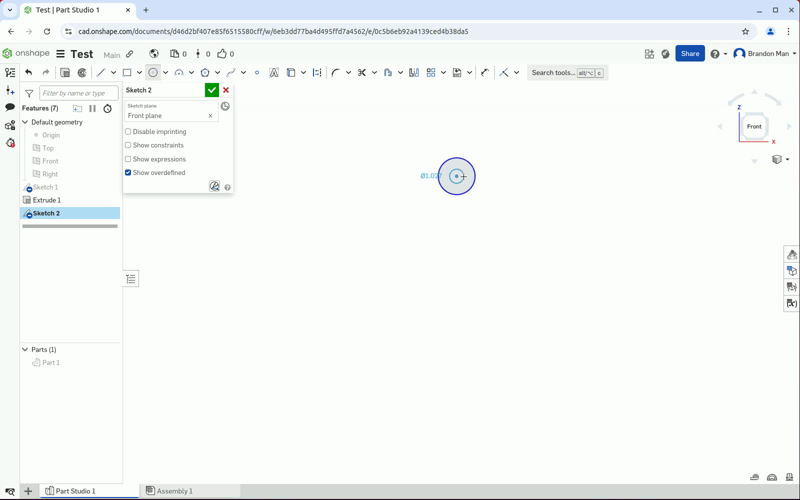
scroll(6)
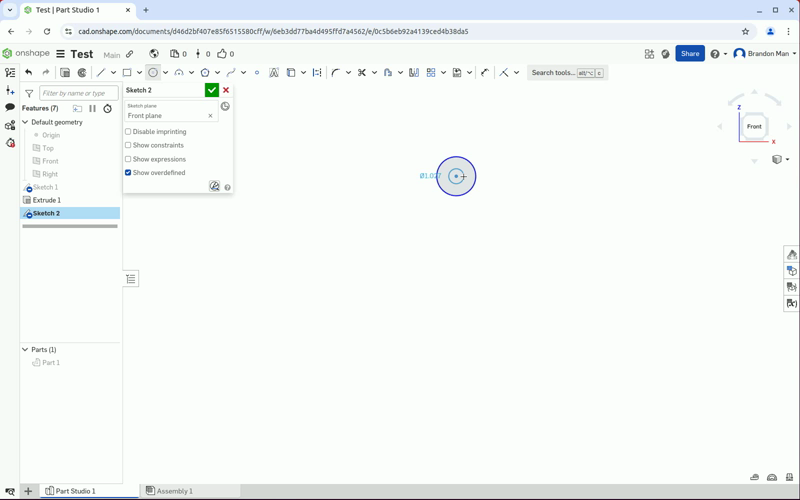
scroll(6)
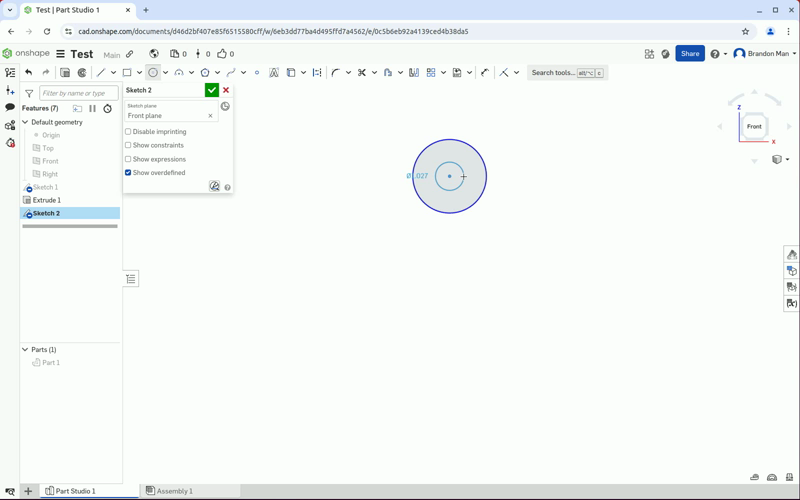
scroll(6)
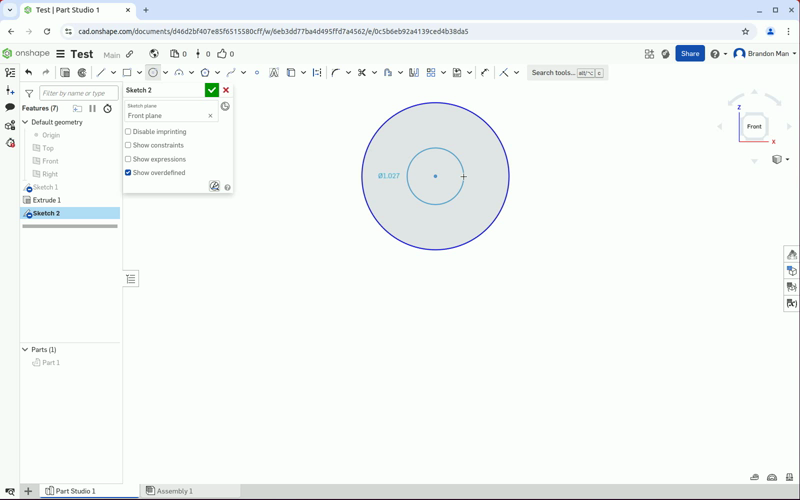
click(463, 176)
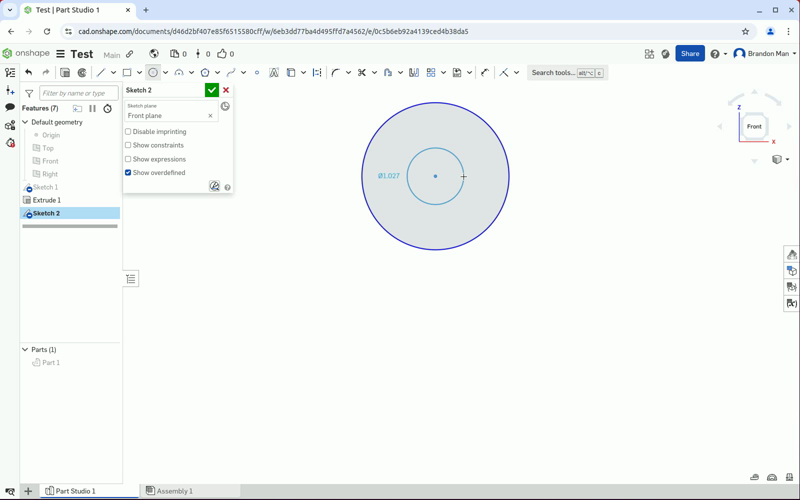
scroll(-6)
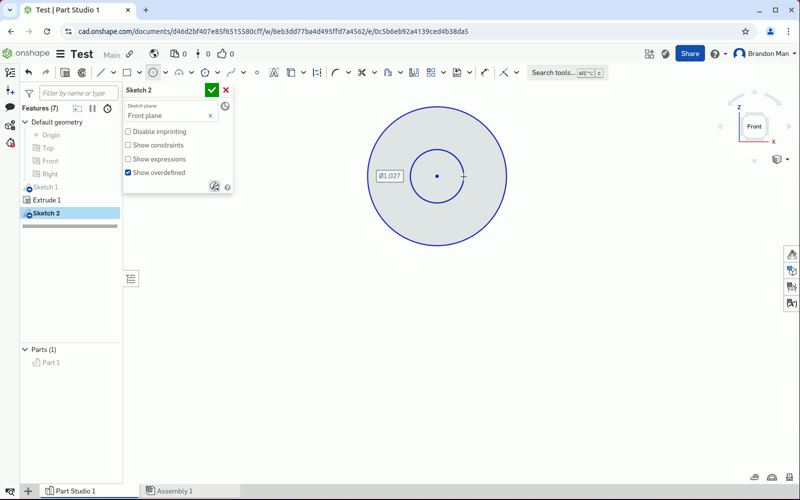
scroll(-6)
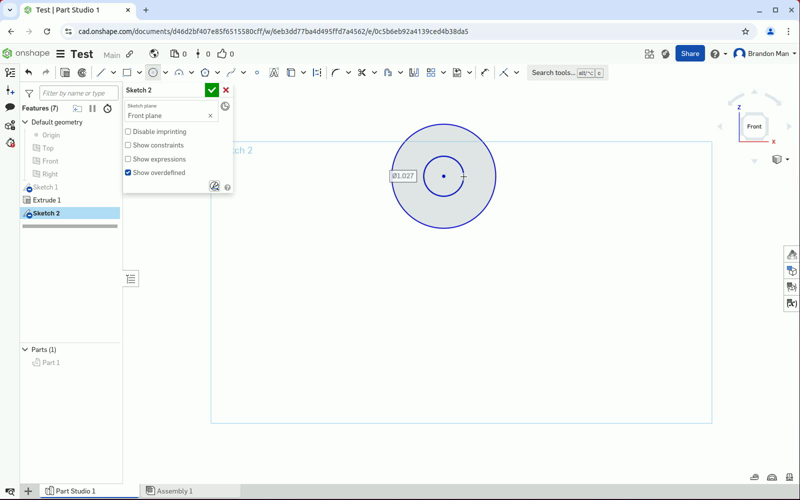
scroll(-6)
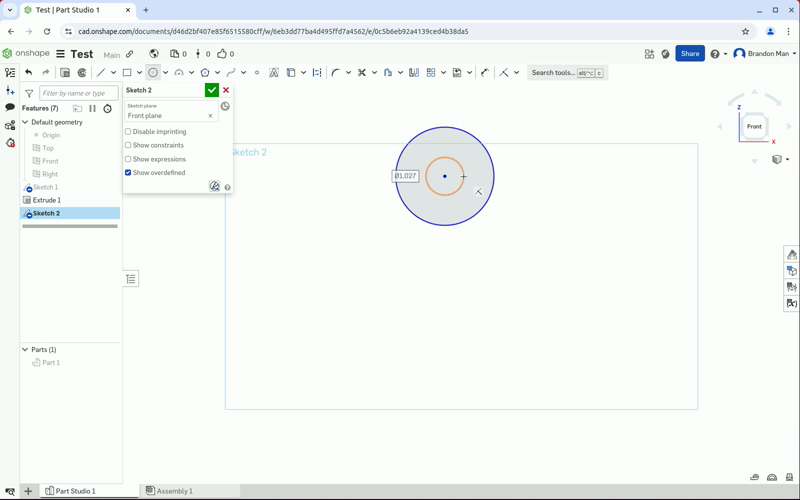
scroll(-6)
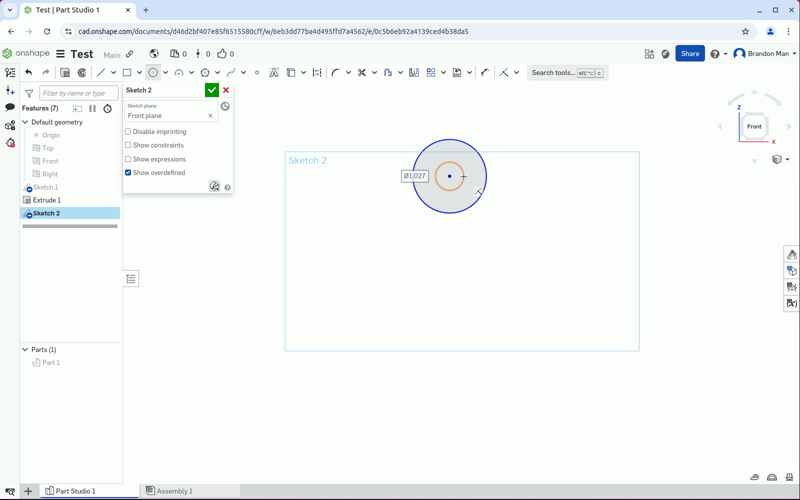
scroll(-6)
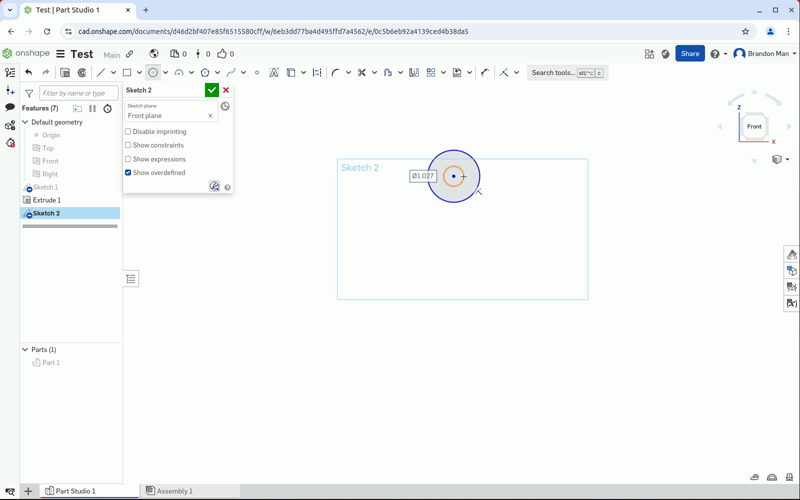
scroll(-6)
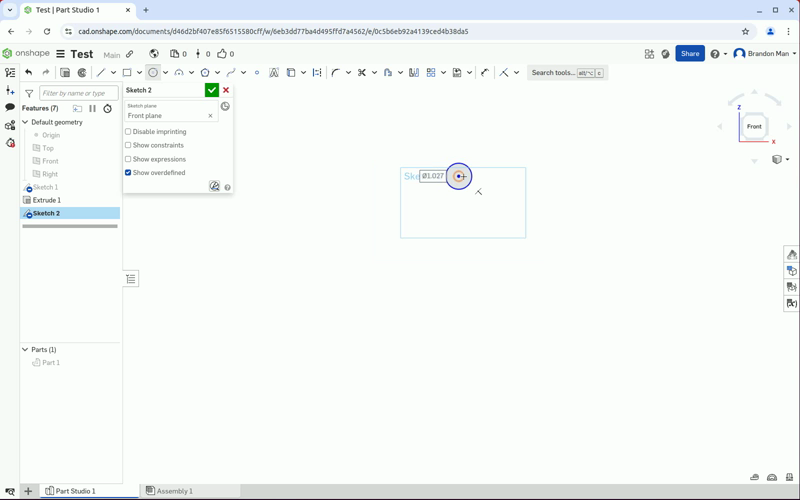
scroll(-6)
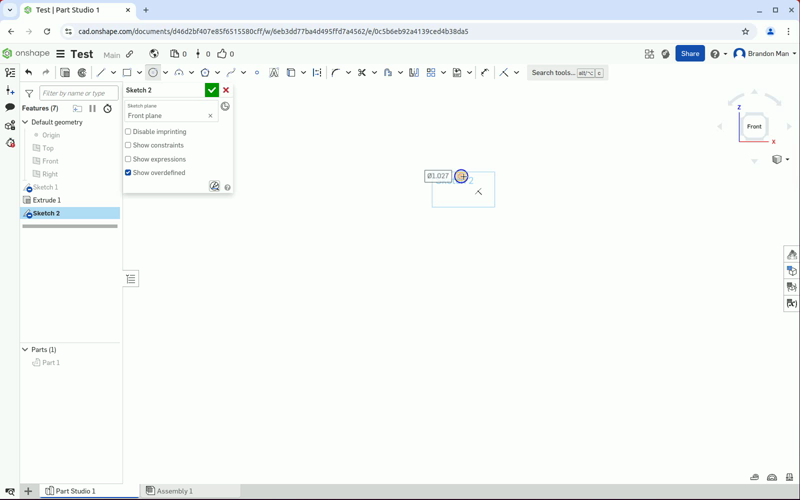
key(esc)
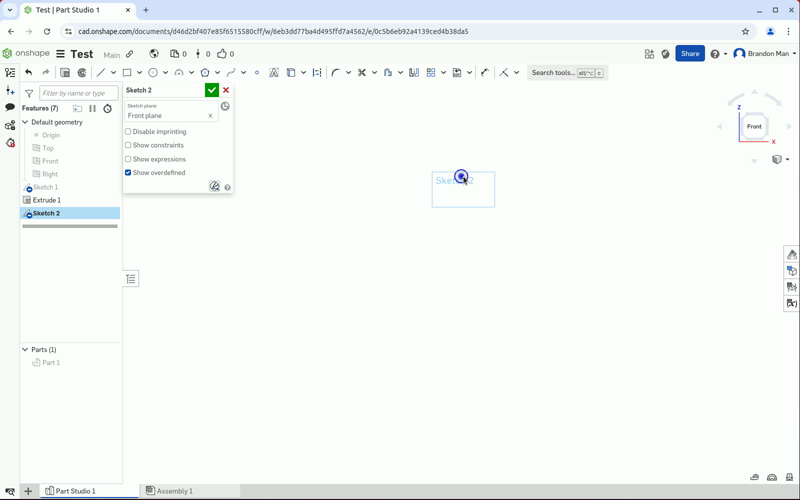
mouse_move(461, 170)
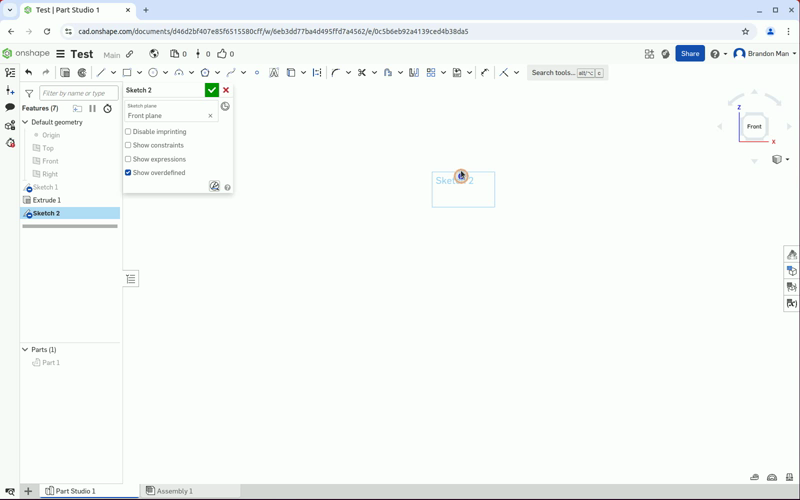
scroll(6)
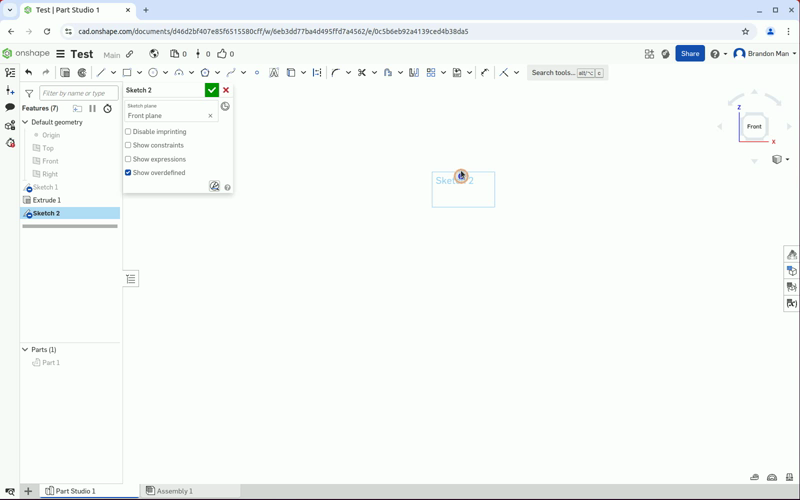
scroll(6)
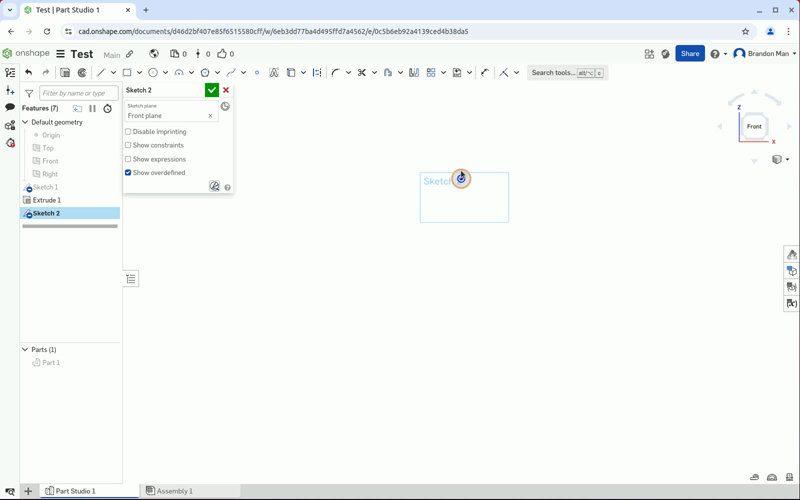
scroll(6)
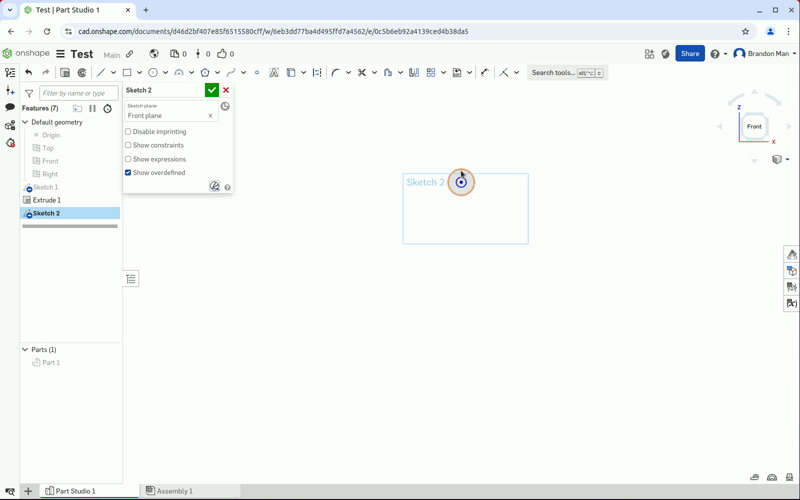
scroll(6)
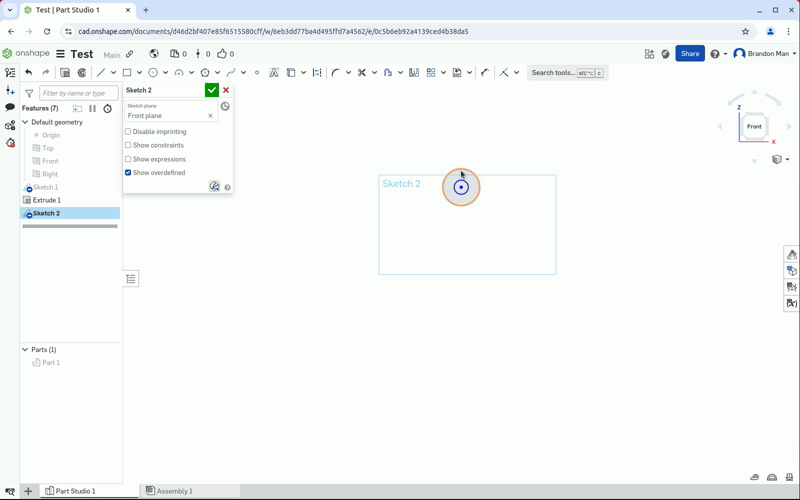
scroll(6)
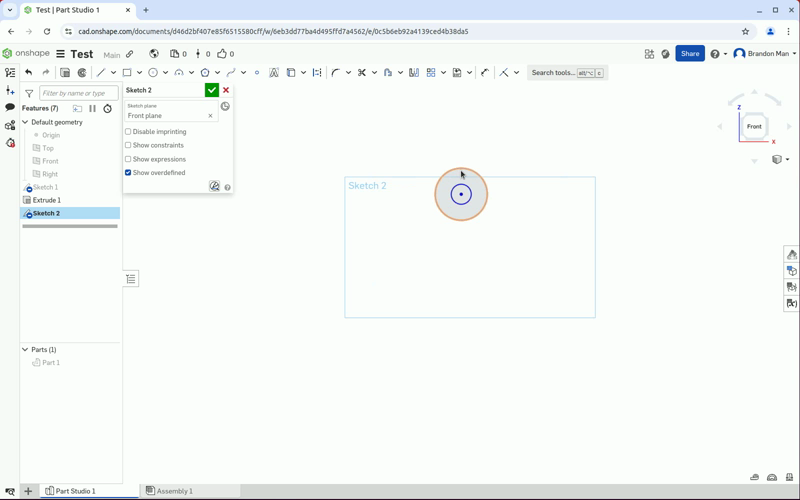
scroll(6)
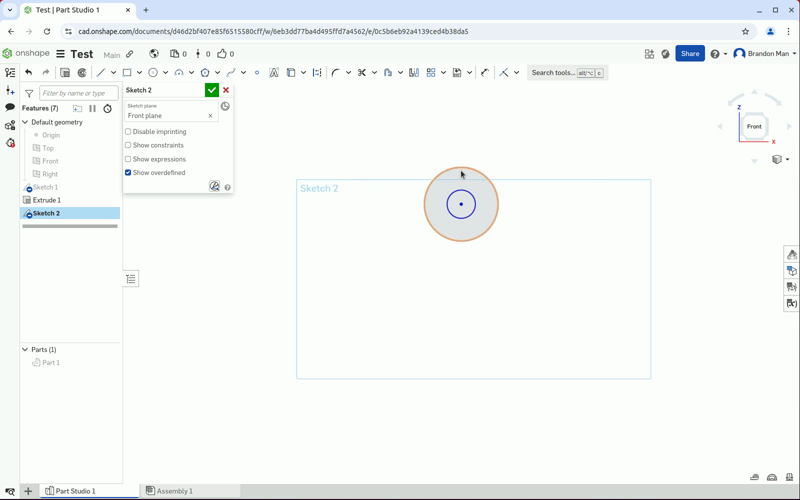
scroll(6)
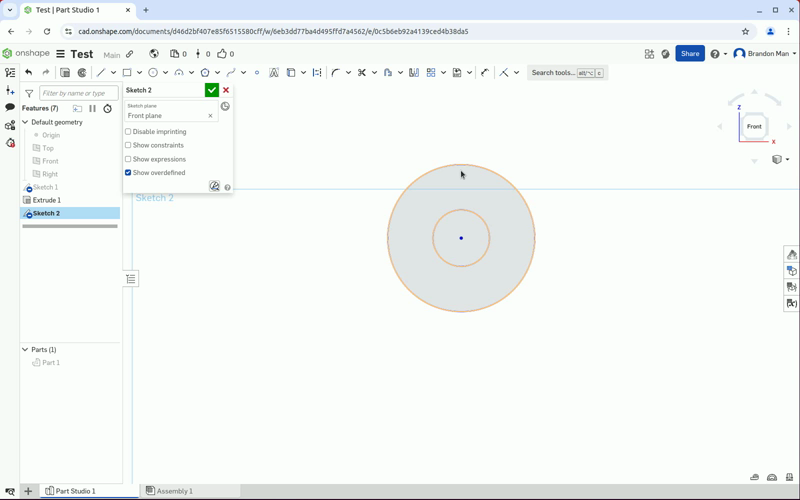
click(461, 170)
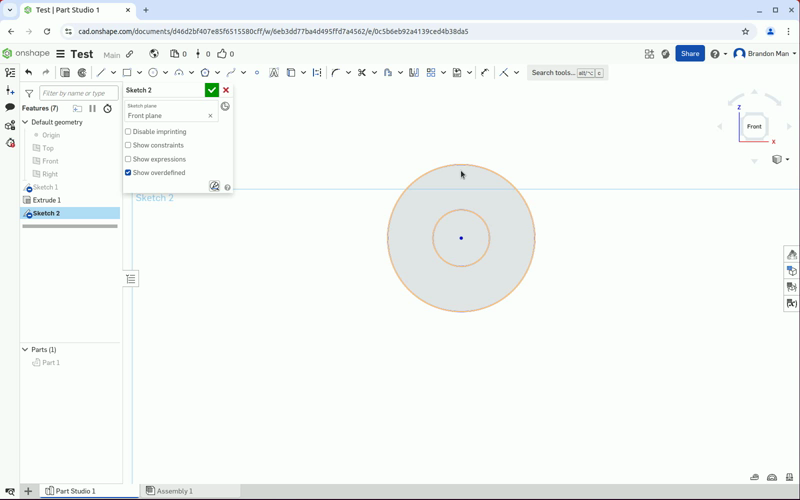
scroll(-6)
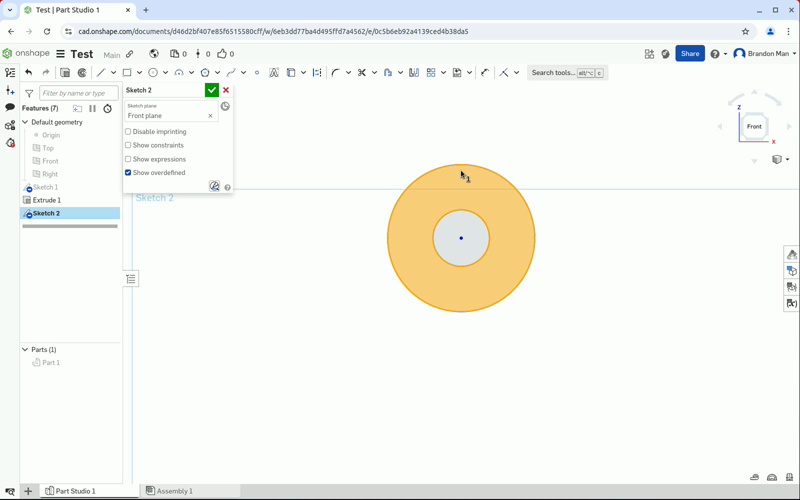
scroll(-6)
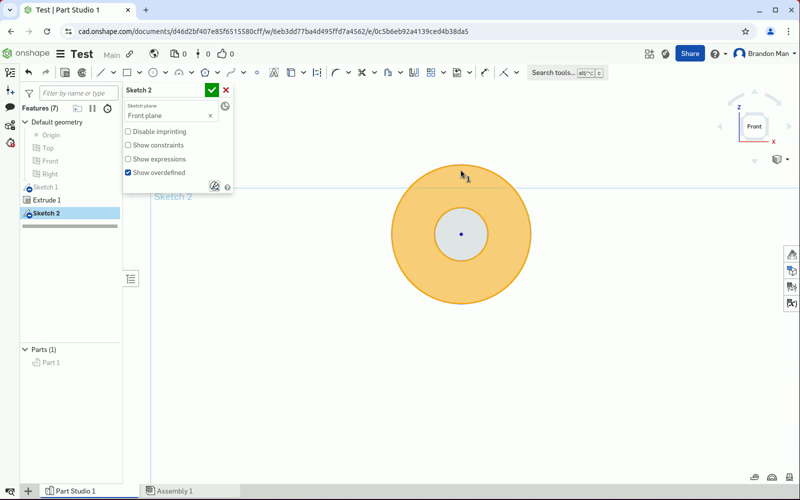
scroll(-6)
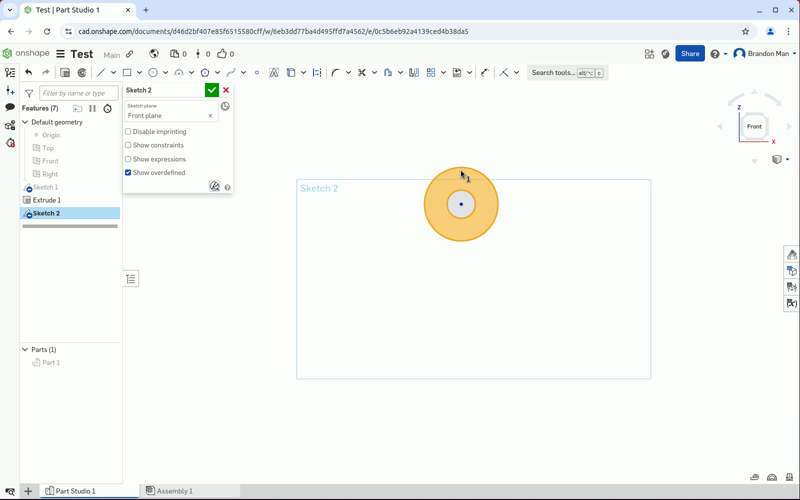
scroll(-6)
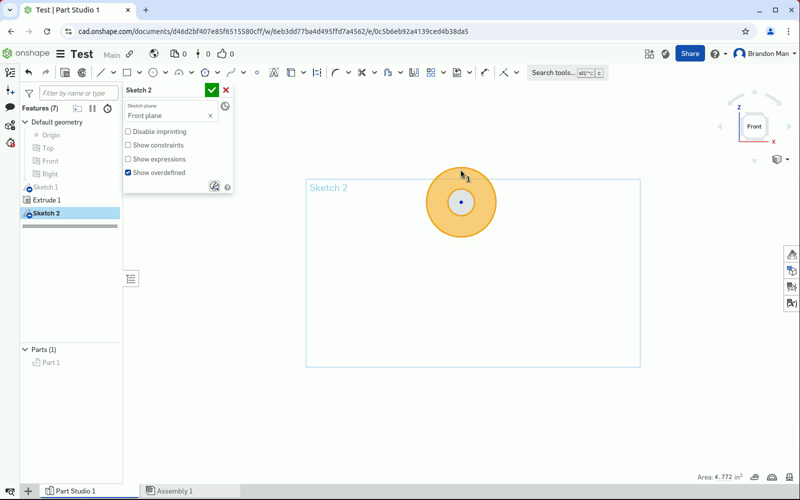
scroll(-6)
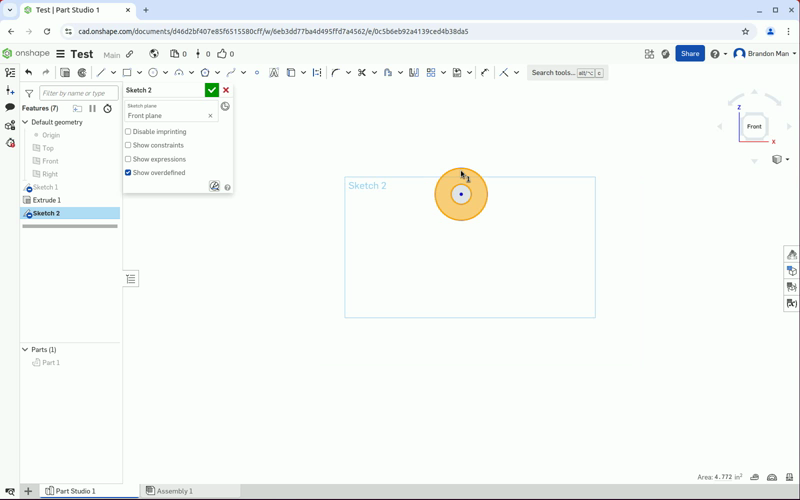
scroll(-6)
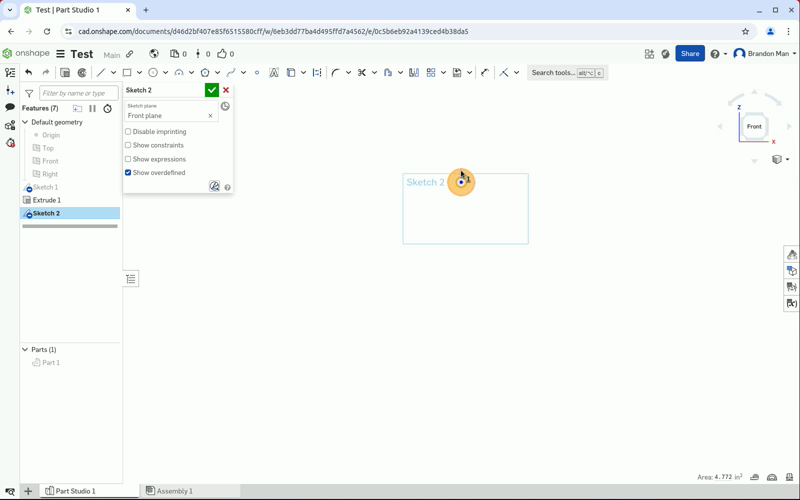
scroll(-6)
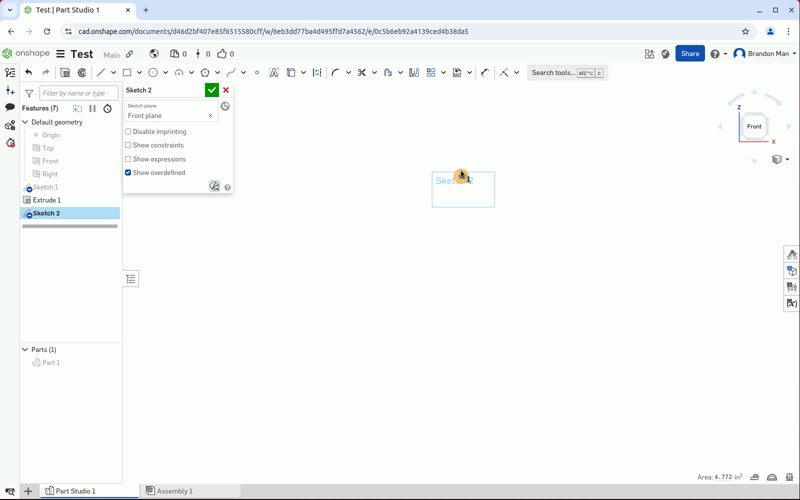
mouse_move(73, 352)
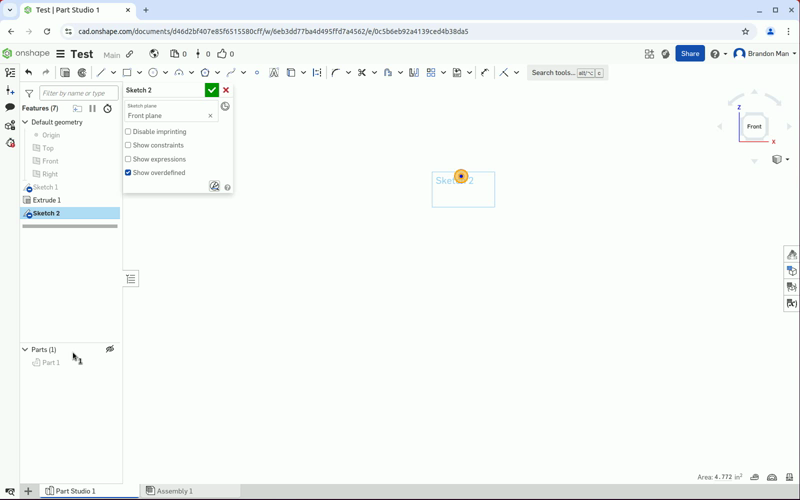
key(shift+y)
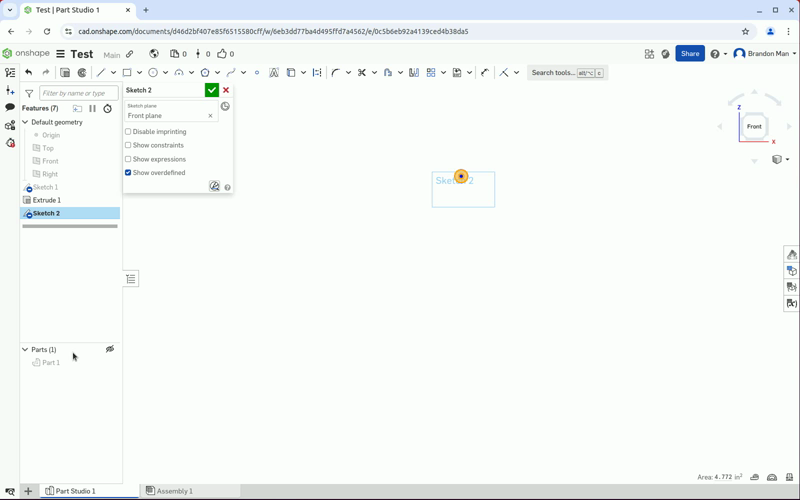
key(shift+e)
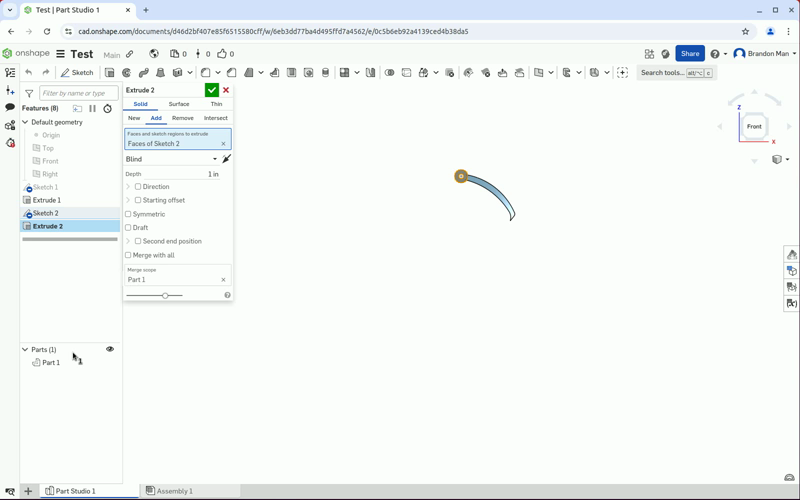
mouse_move(143, 106)
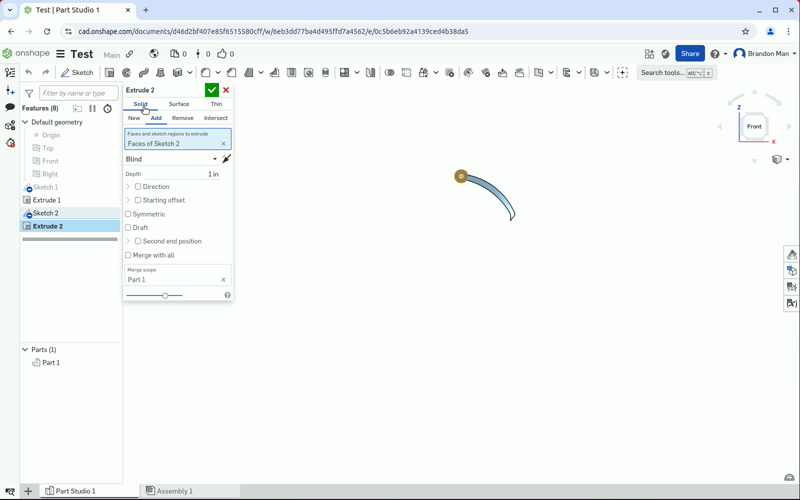
click(143, 106)
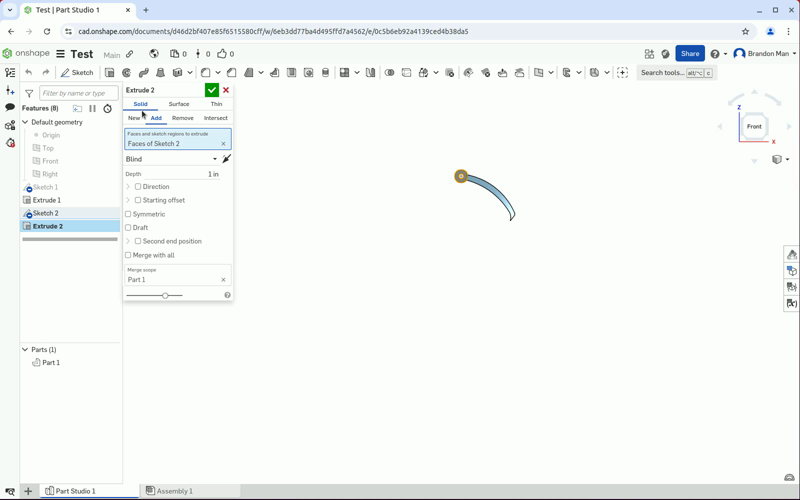
mouse_move(137, 120)
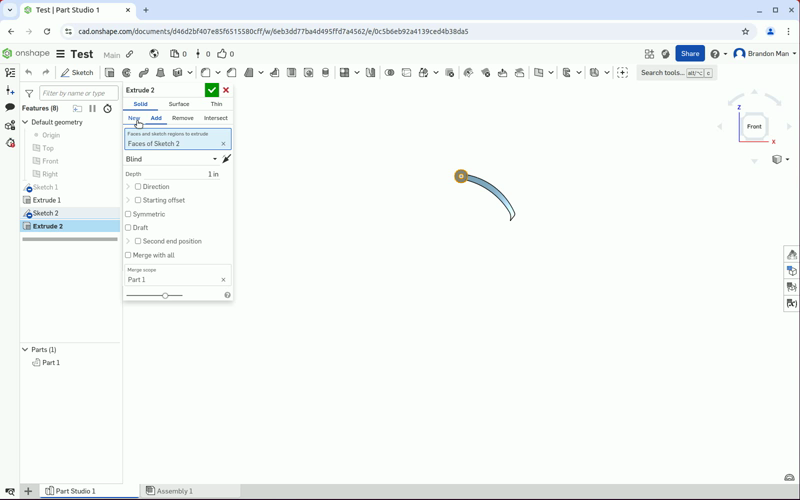
click(137, 120)
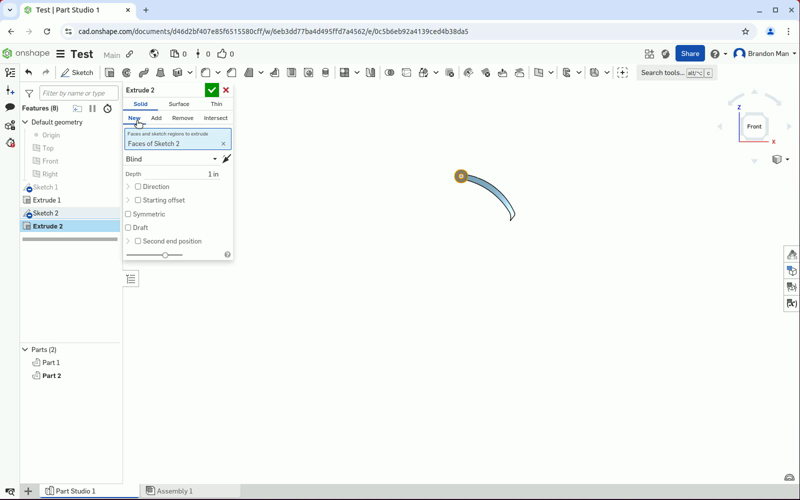
key(tab, 4)
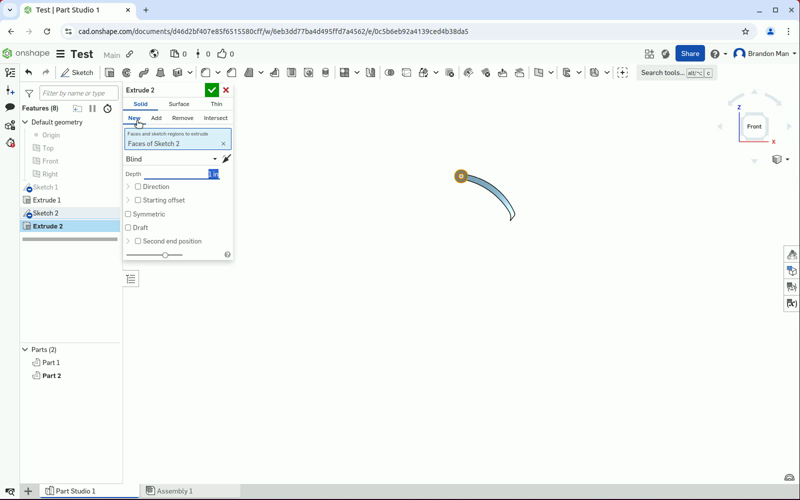
text(2.408)
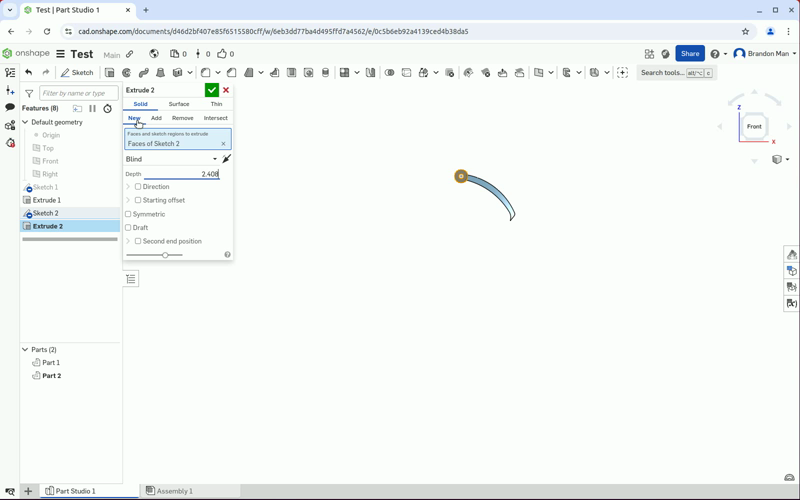
key(tab, 3)
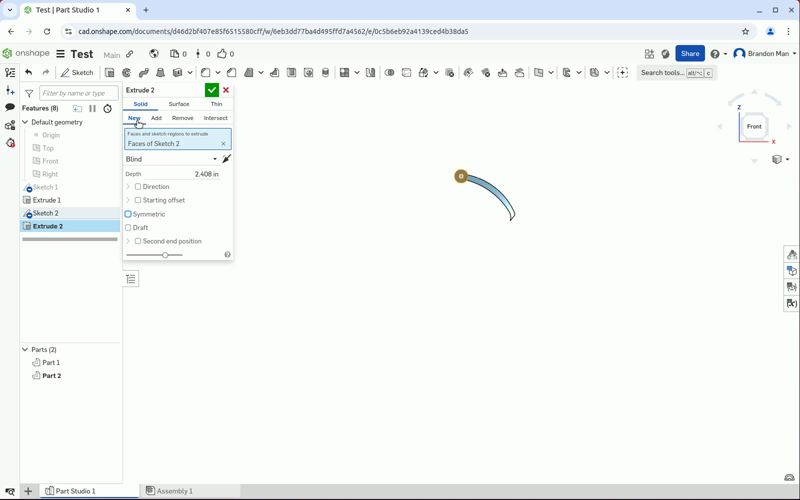
key(space)
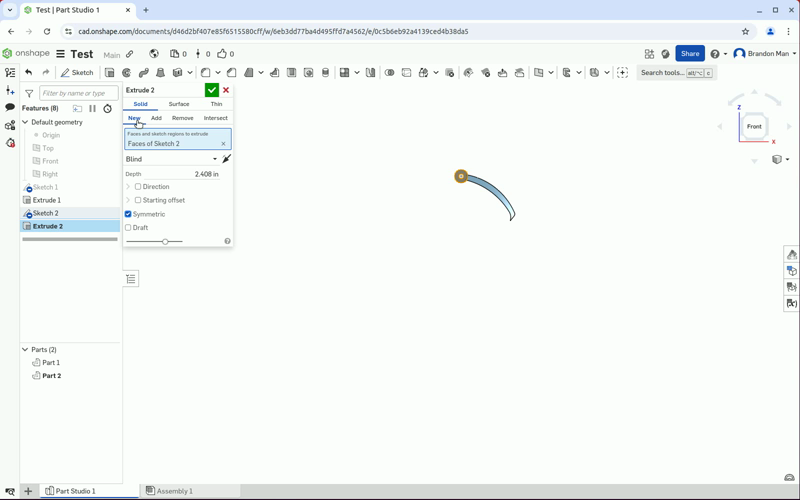
key(enter)
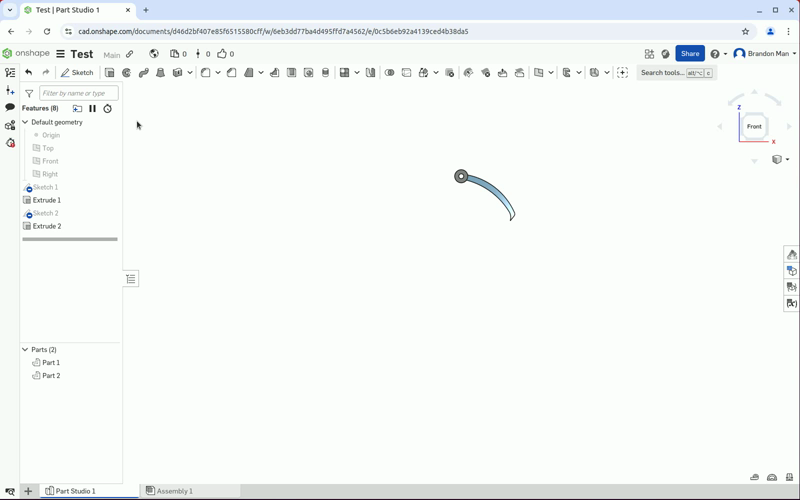
key(shift+h)
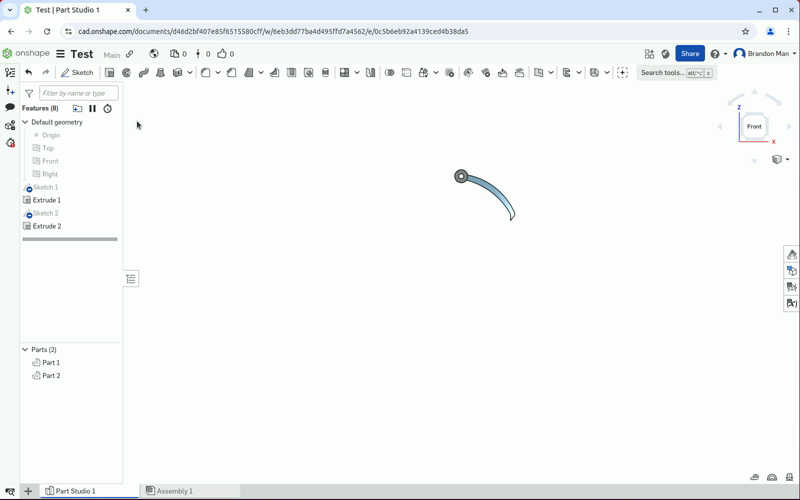
key(shift+h)
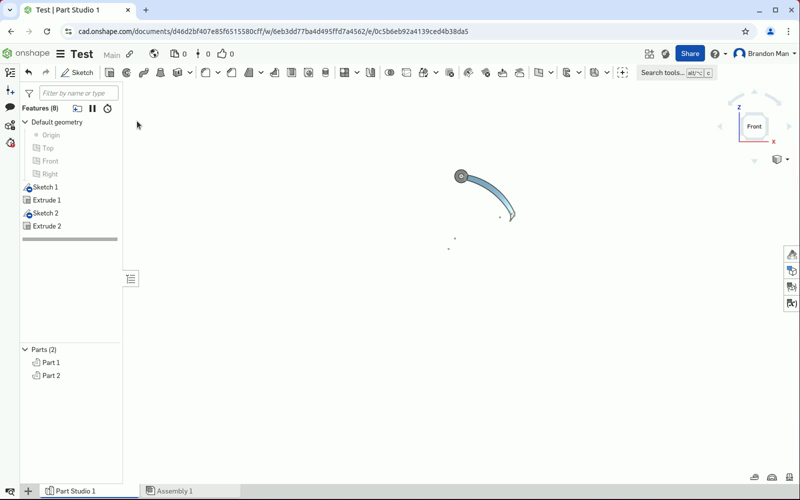
key(shift+7)
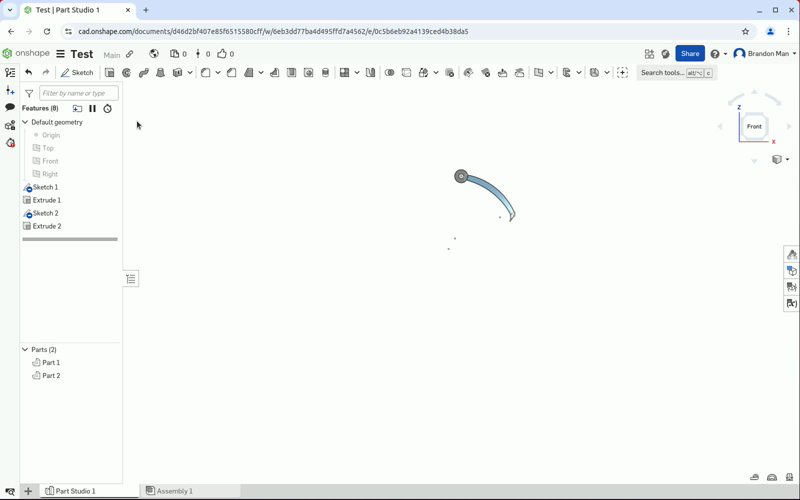
key(left, 2)
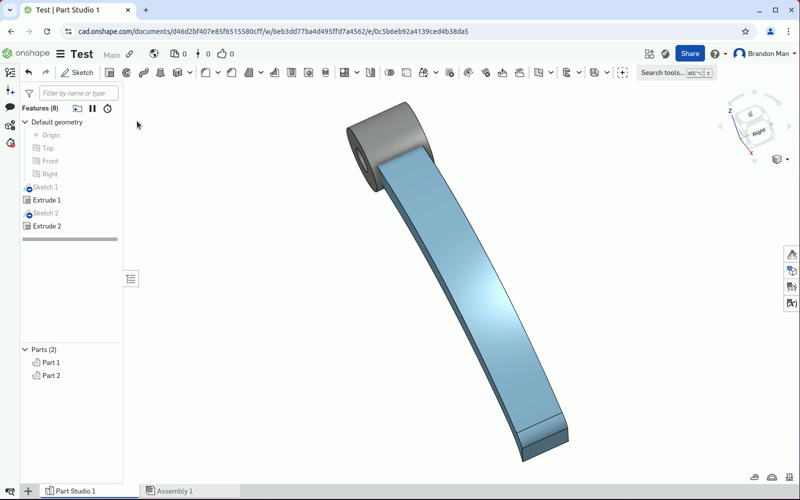
key(down, 2)
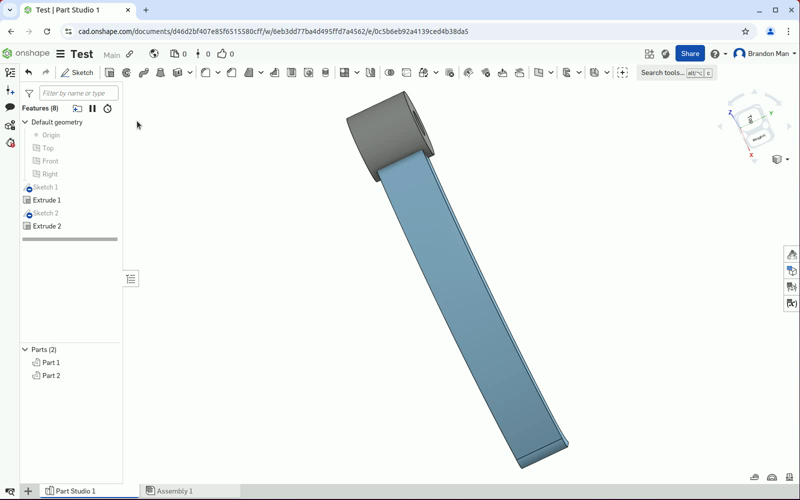
key(up, 2)
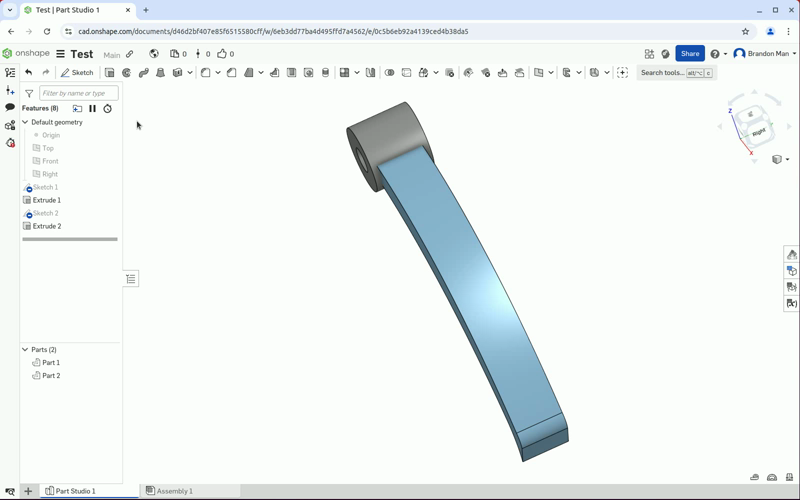
key(right, 2)
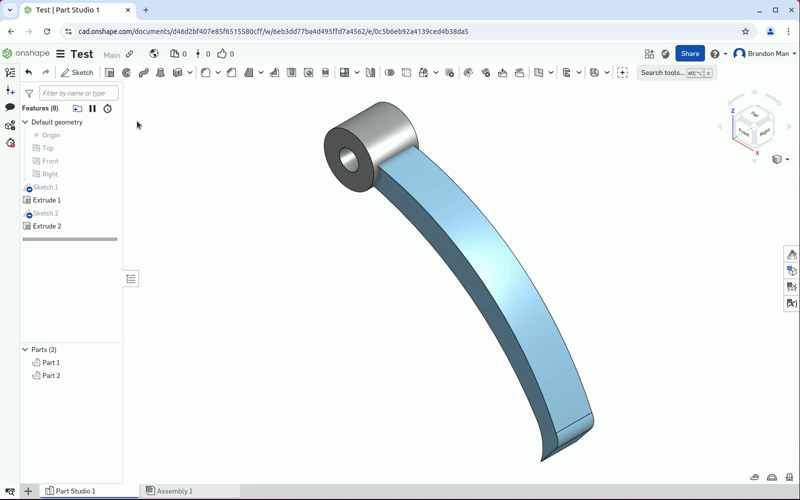
mouse_move(73, 189)
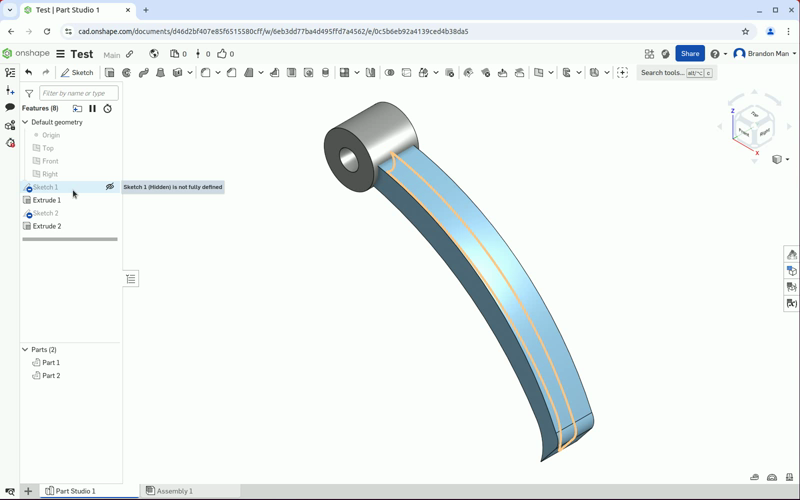
click(73, 189)